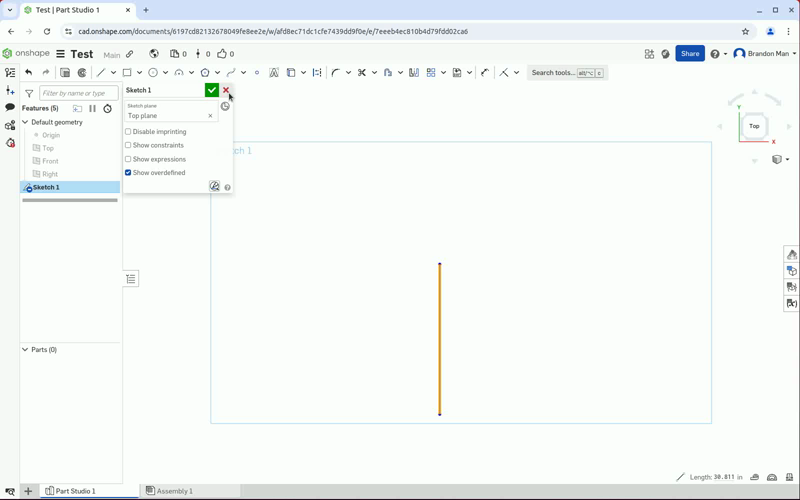
key(shift+h)
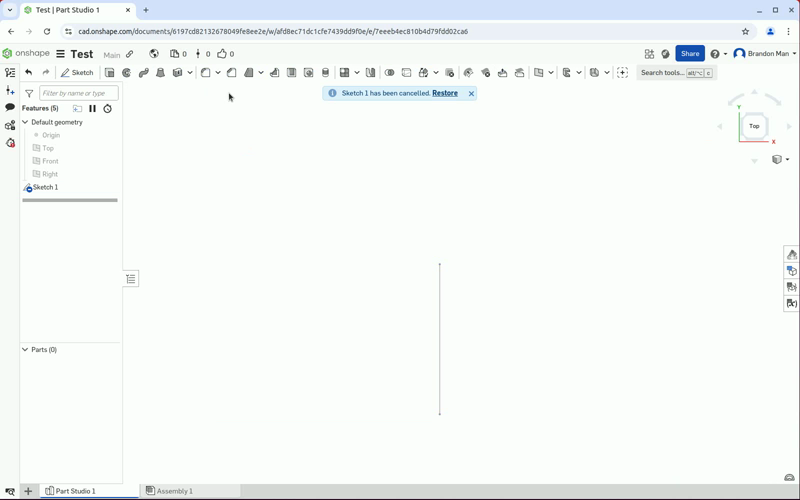
key(shift+s)
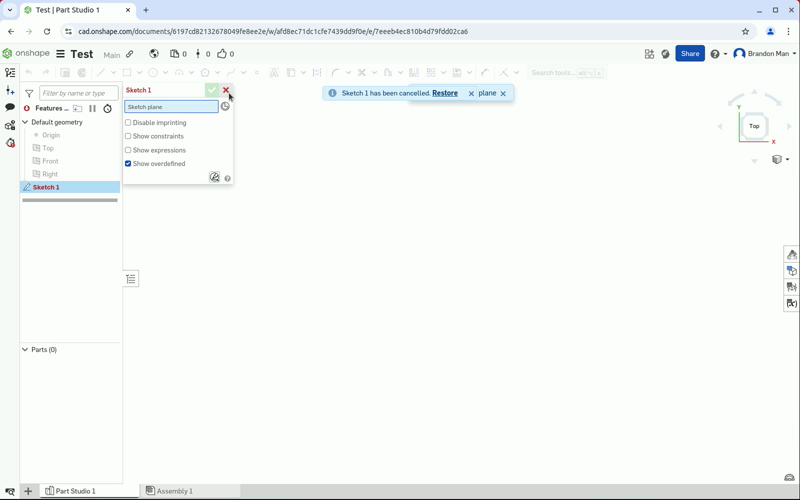
mouse_move(73, 150)
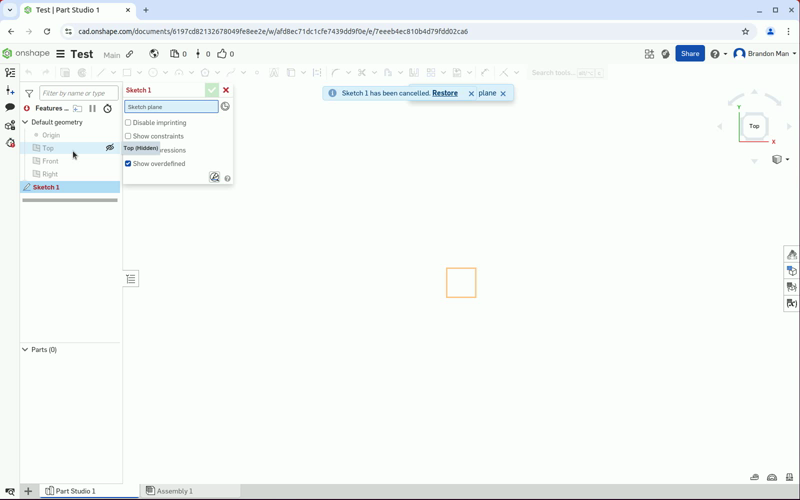
click(73, 150)
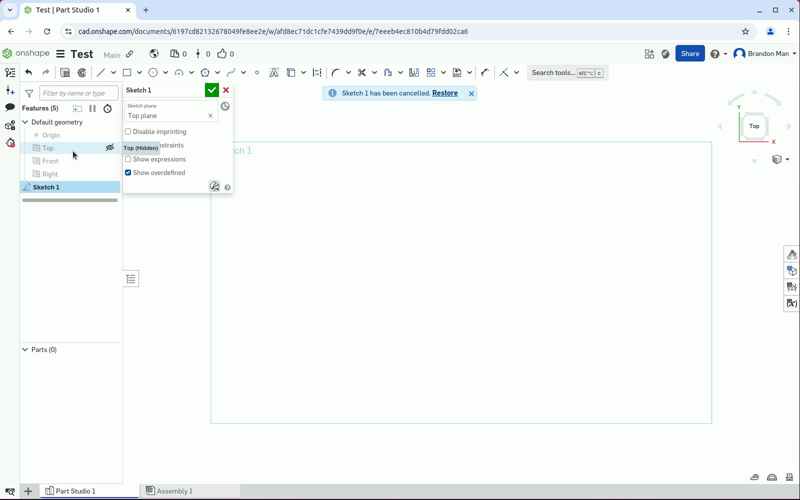
mouse_move(73, 352)
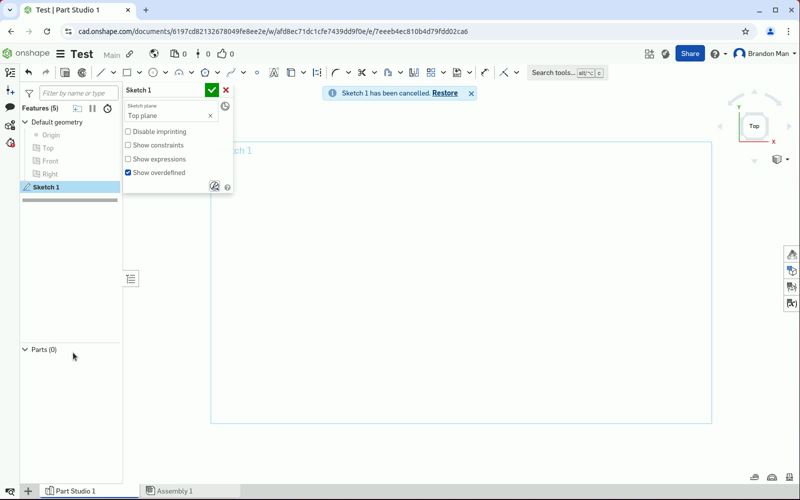
key(y)
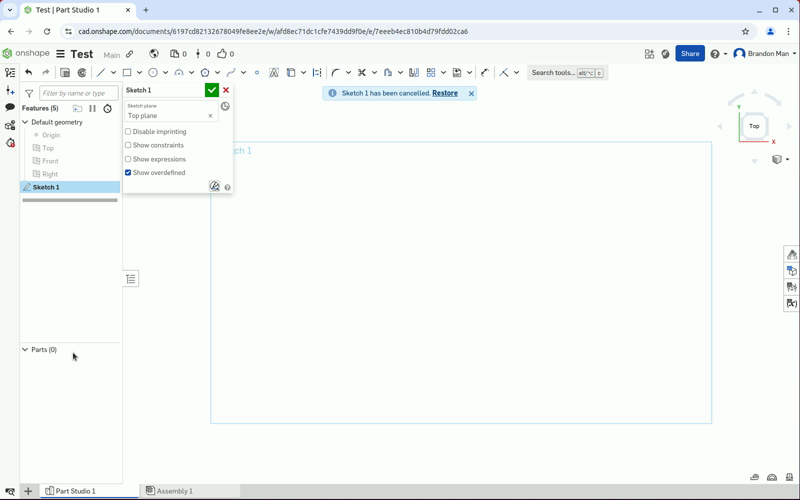
key(l)
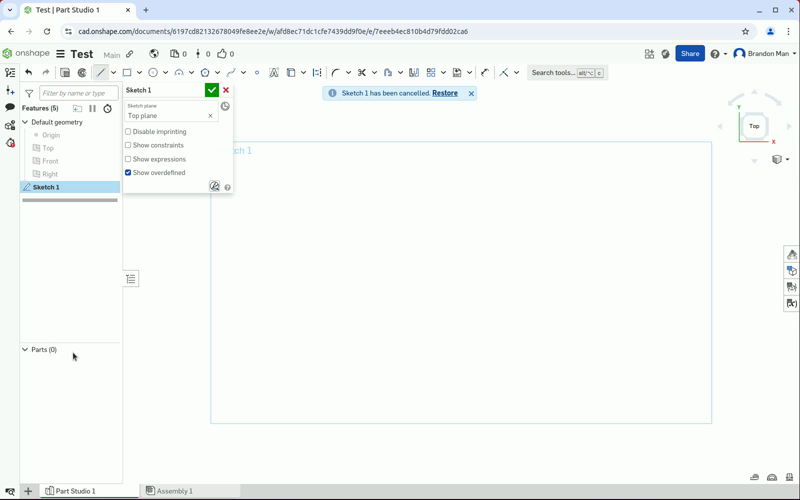
key_down(shift)
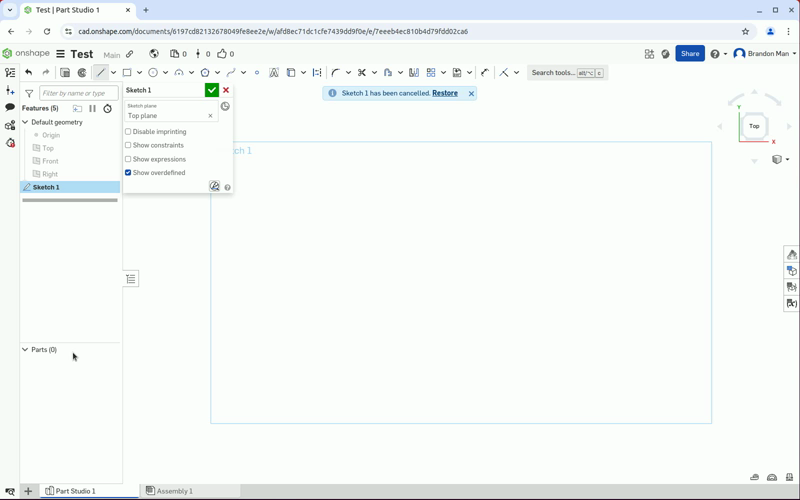
mouse_move(404, 339)
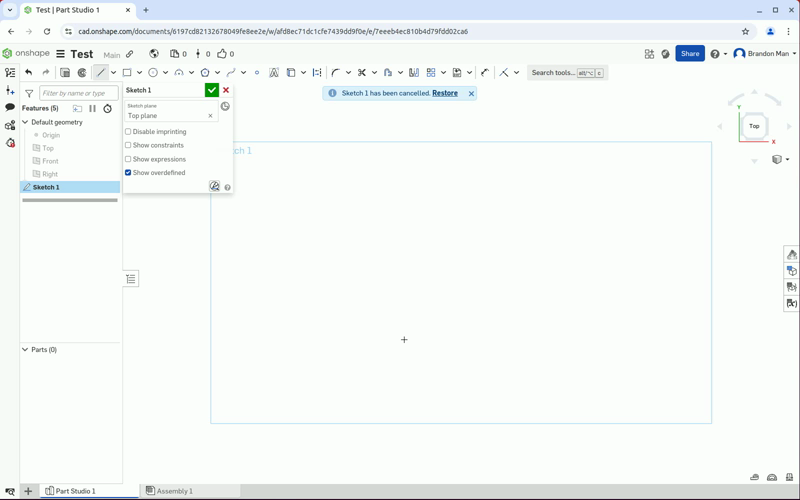
click(404, 339)
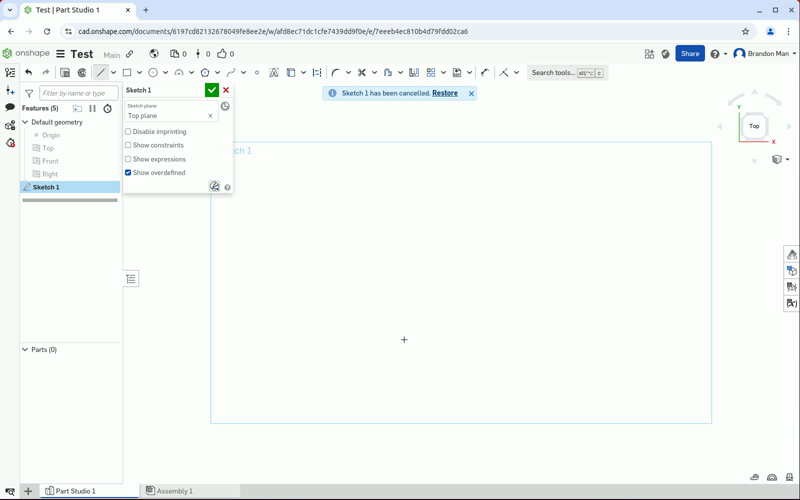
key_up(shift)
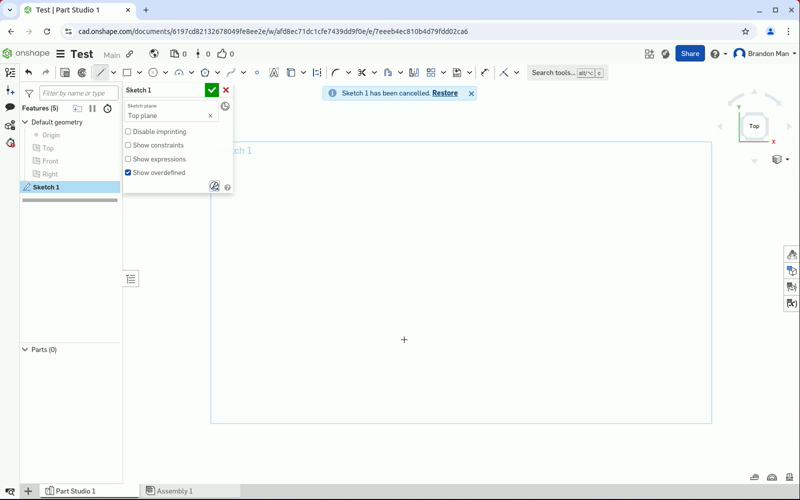
key_down(shift)
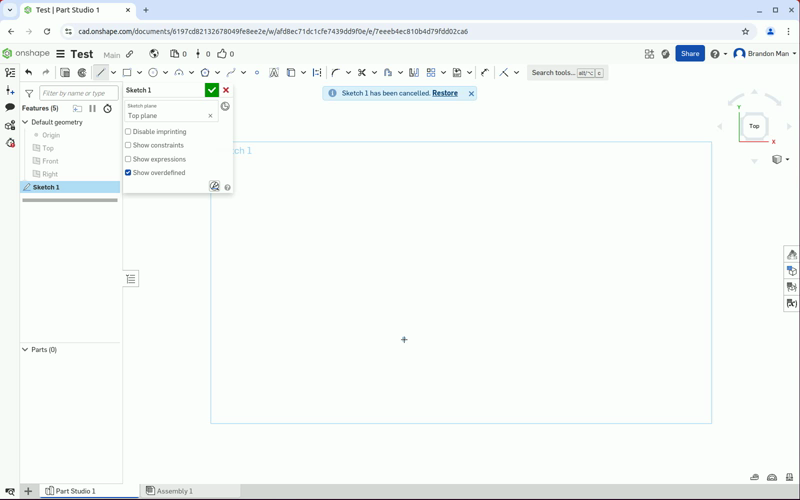
mouse_move(516, 339)
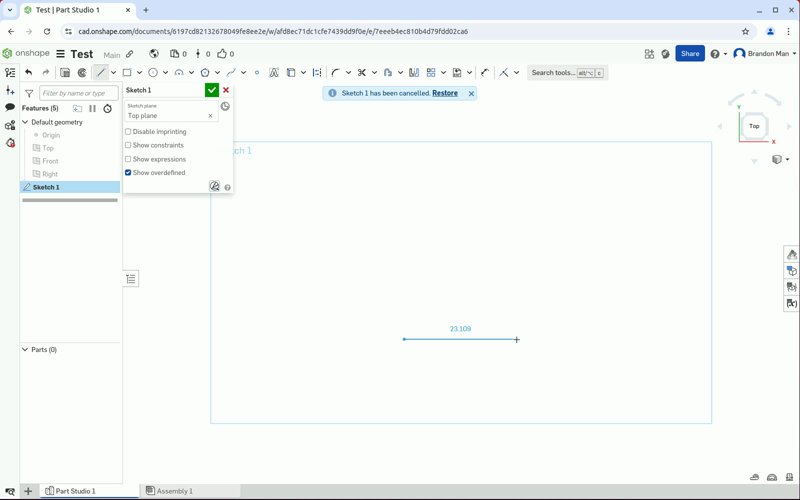
click(516, 339)
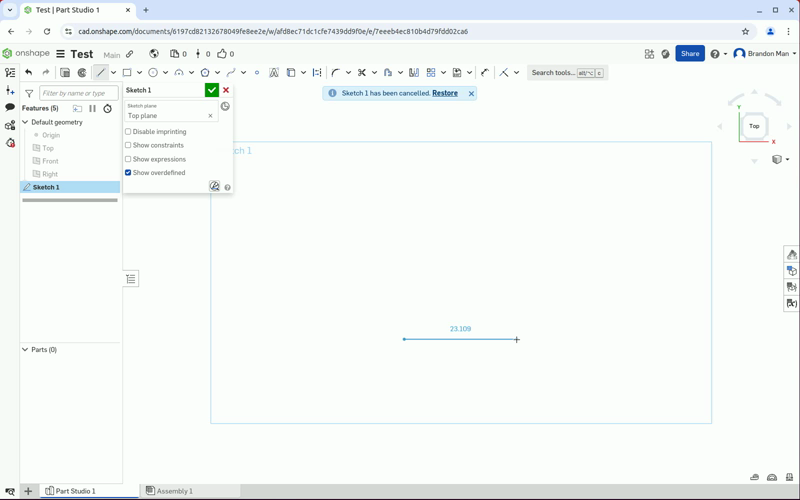
key_up(shift)
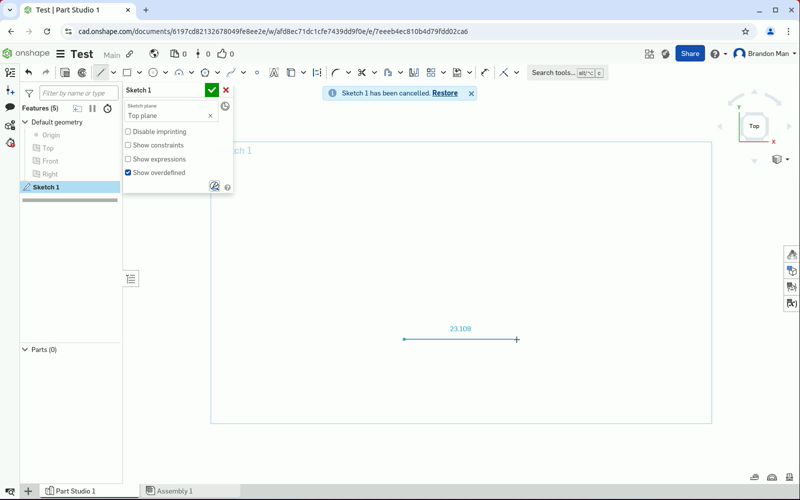
key_down(shift)
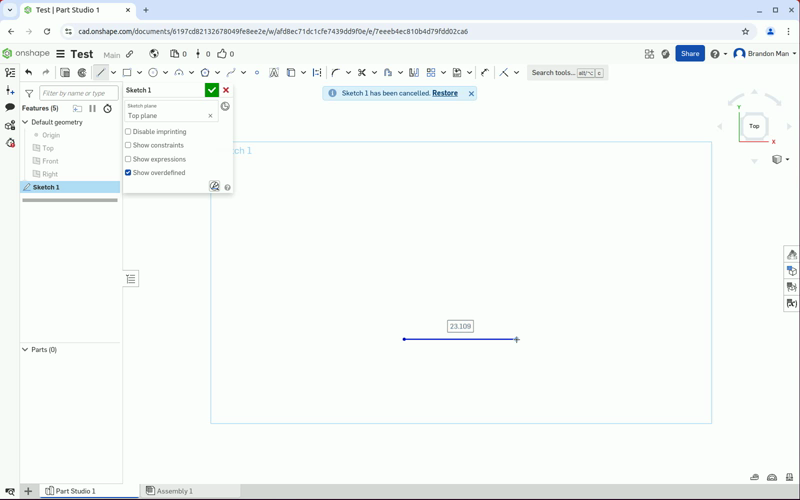
mouse_move(516, 226)
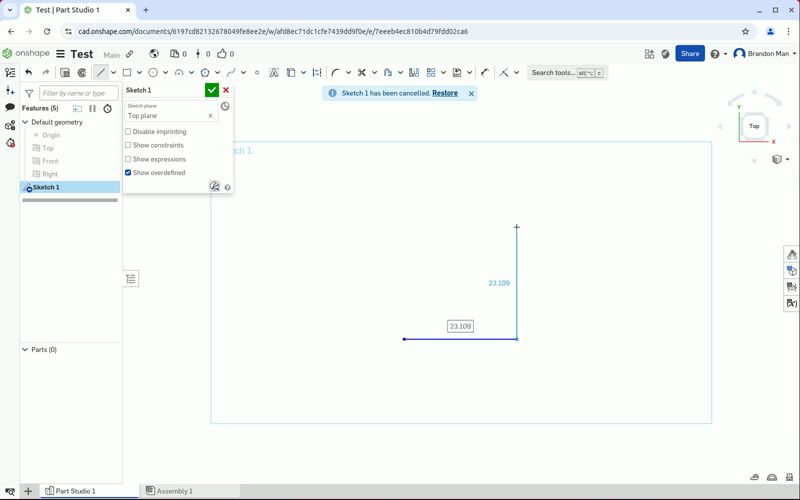
click(516, 226)
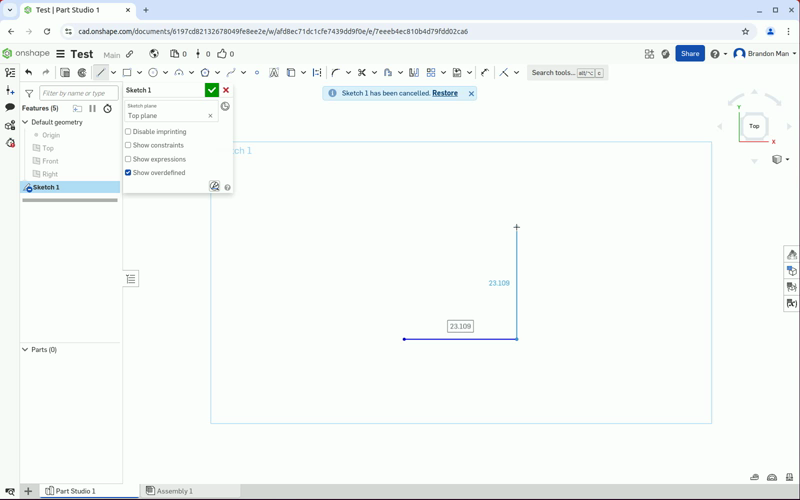
key_up(shift)
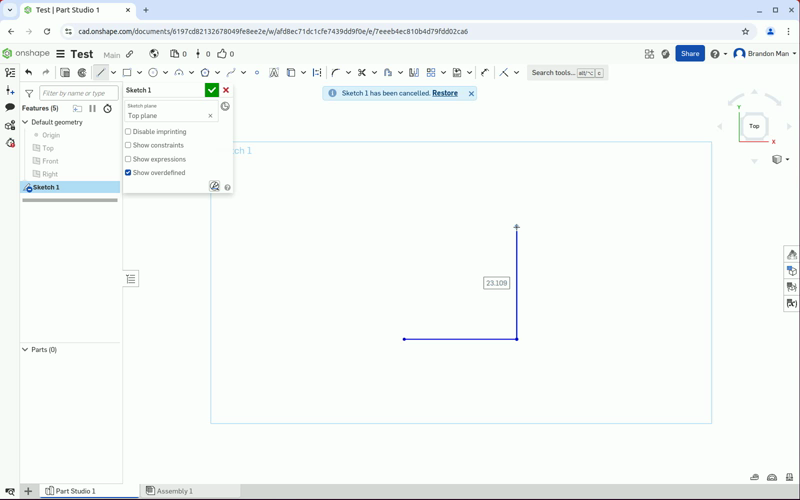
key_down(shift)
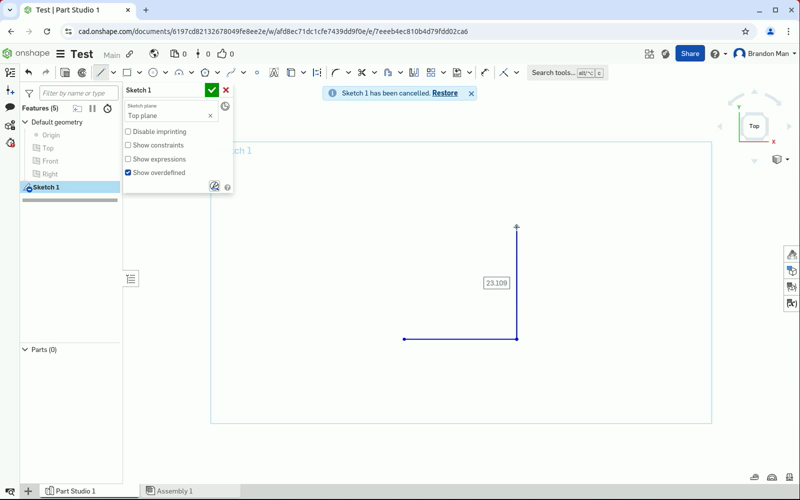
mouse_move(404, 226)
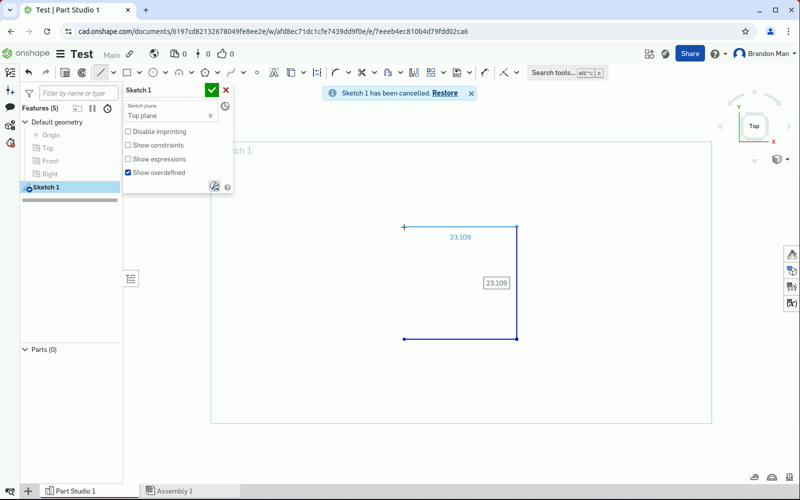
click(404, 226)
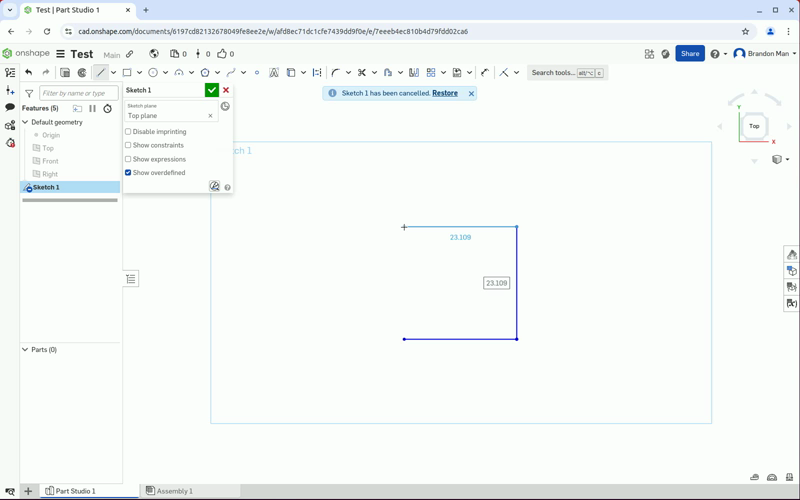
key_up(shift)
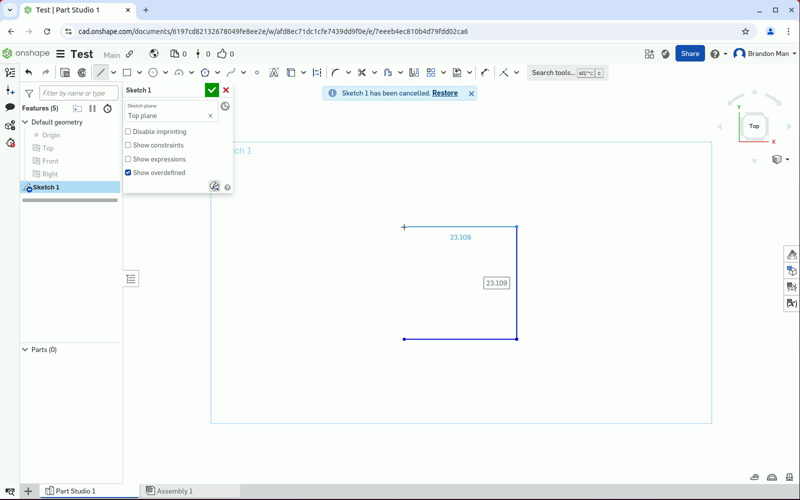
key_down(shift)
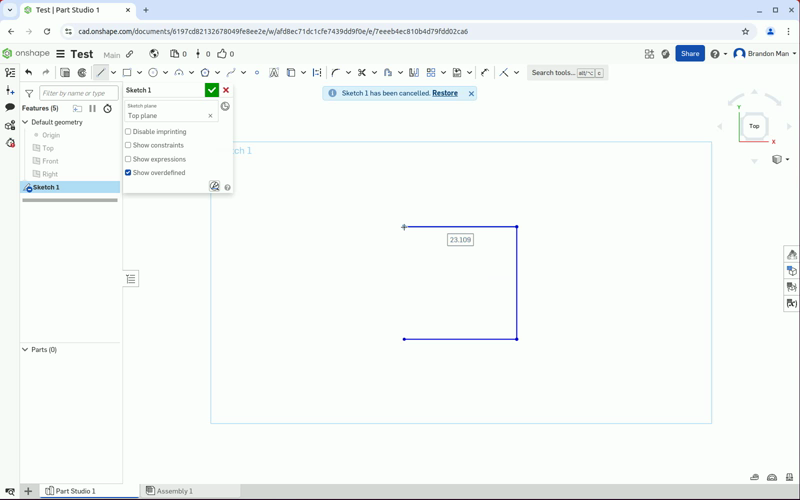
mouse_move(404, 339)
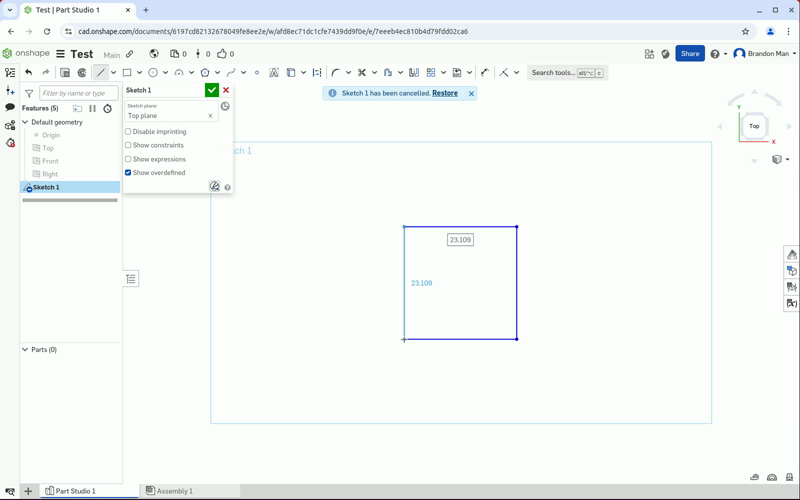
key_up(shift)
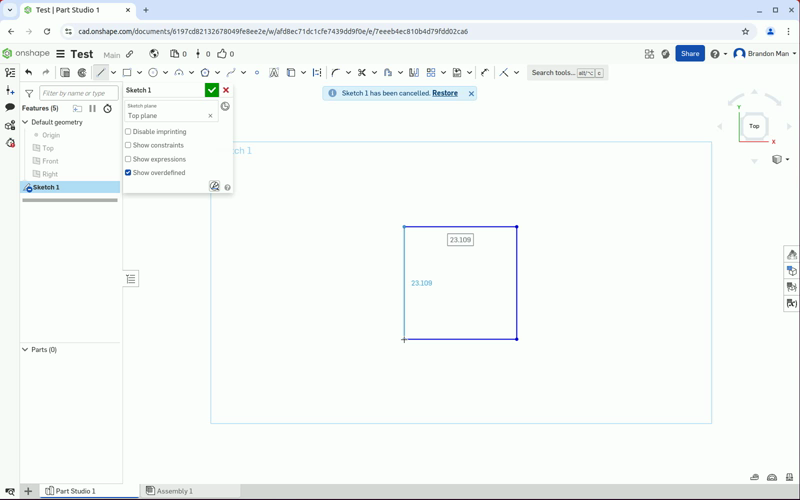
click(404, 339)
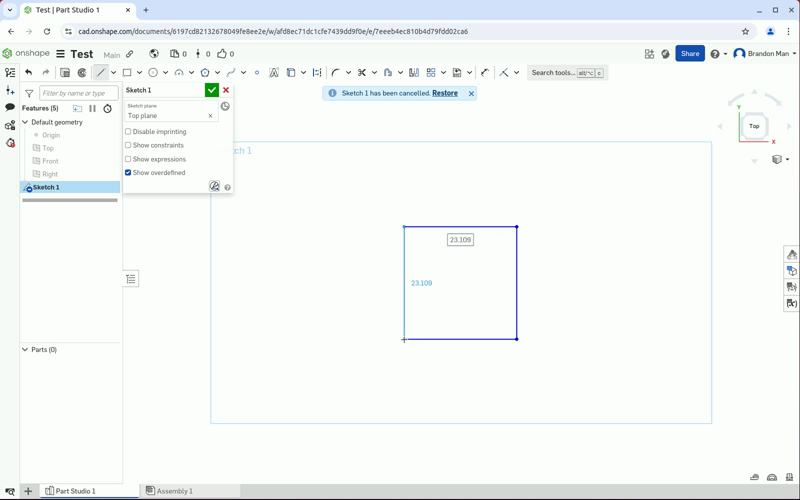
key(esc)
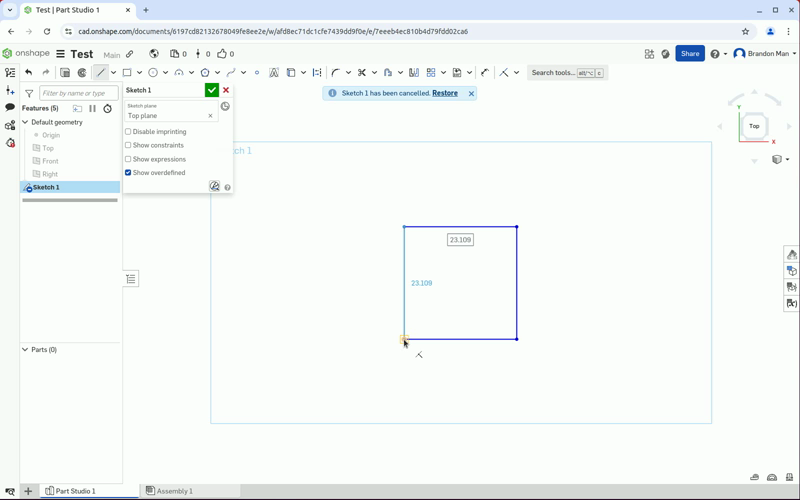
mouse_move(484, 256)
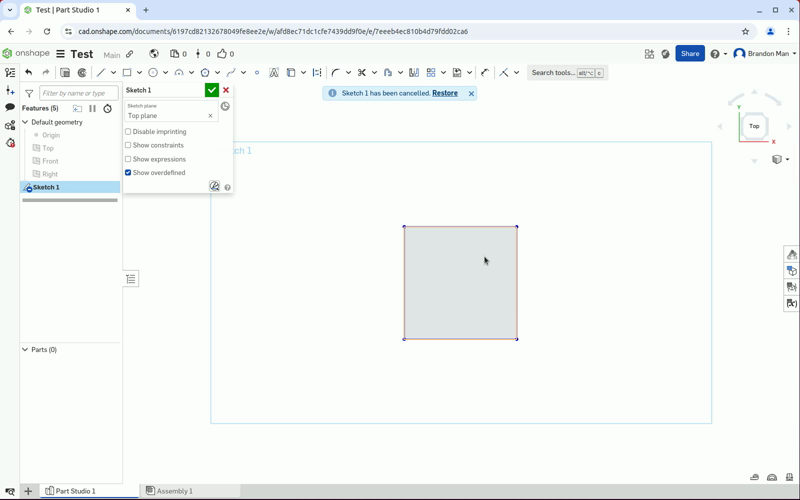
click(484, 256)
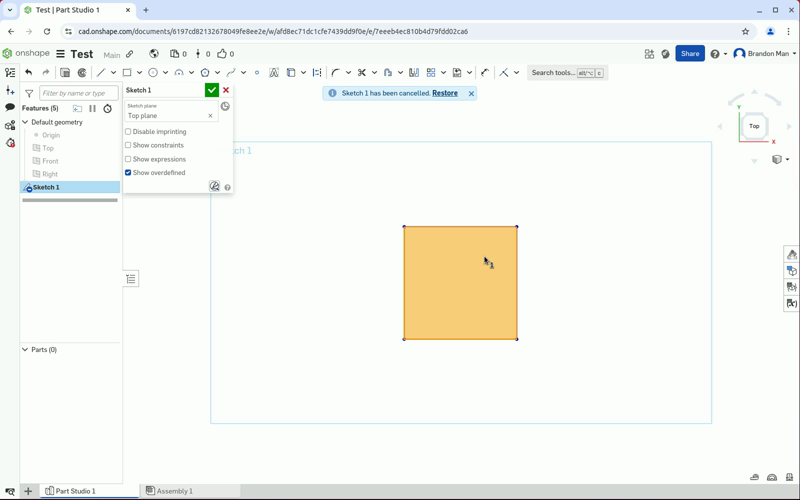
mouse_move(73, 352)
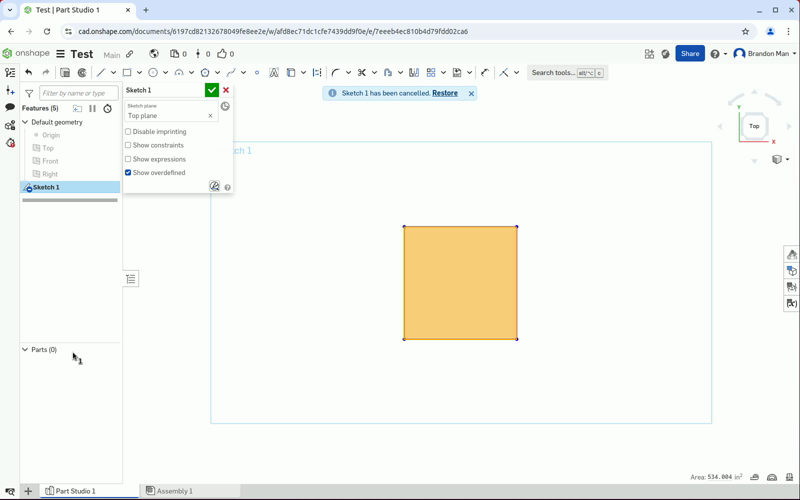
key(shift+y)
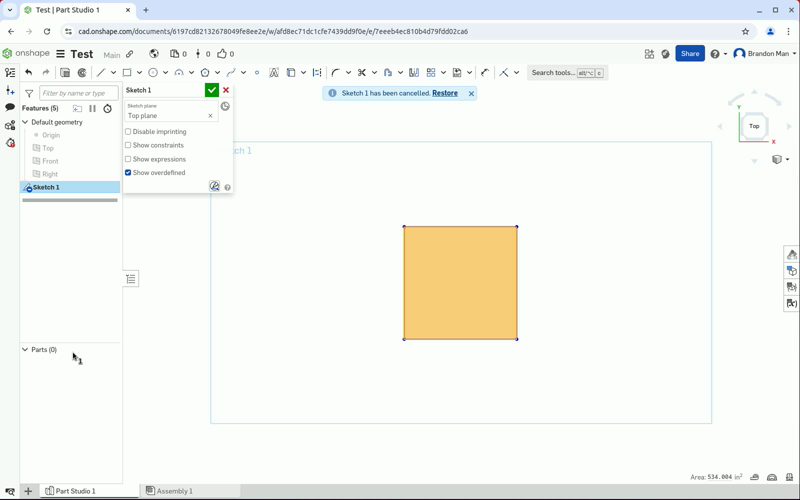
key(shift+e)
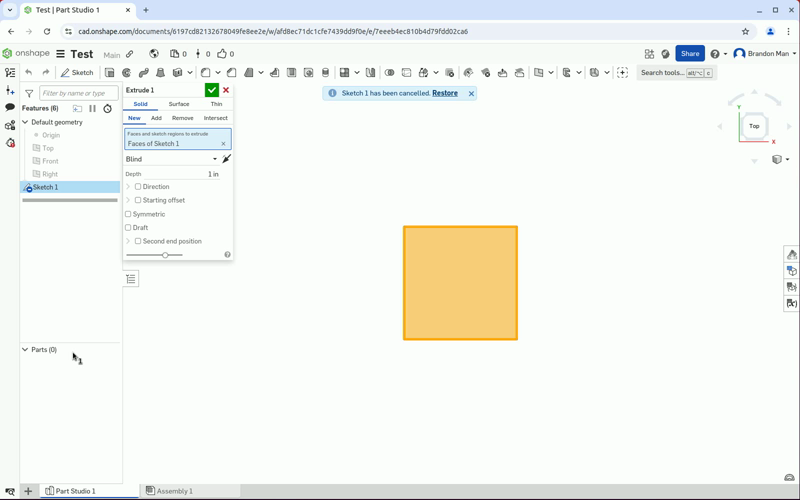
mouse_move(143, 106)
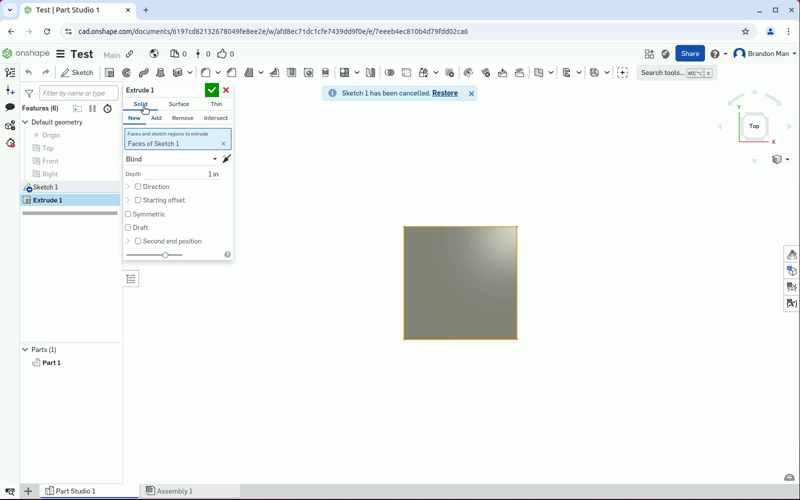
click(143, 106)
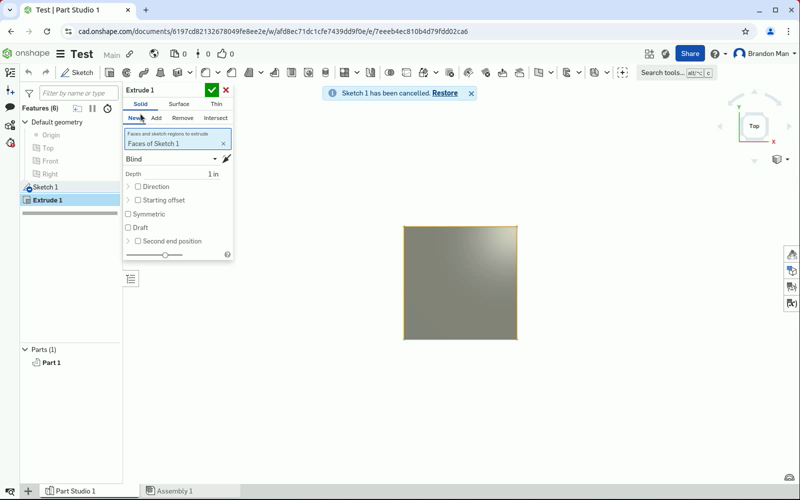
mouse_move(137, 120)
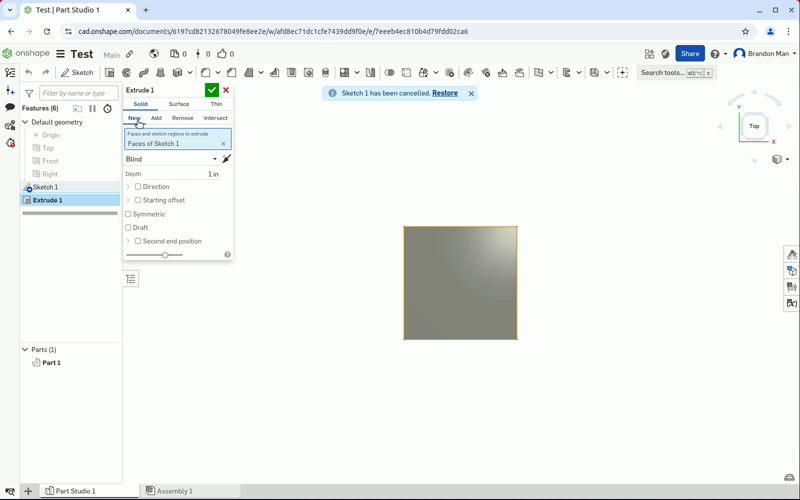
click(137, 120)
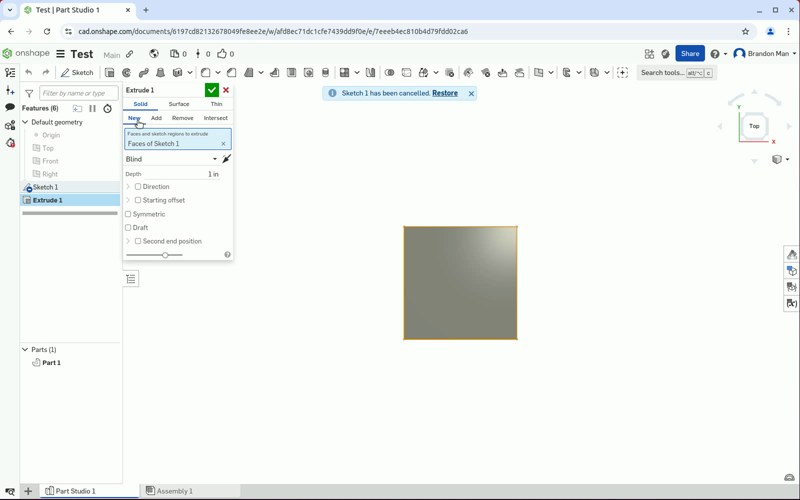
key(tab, 4)
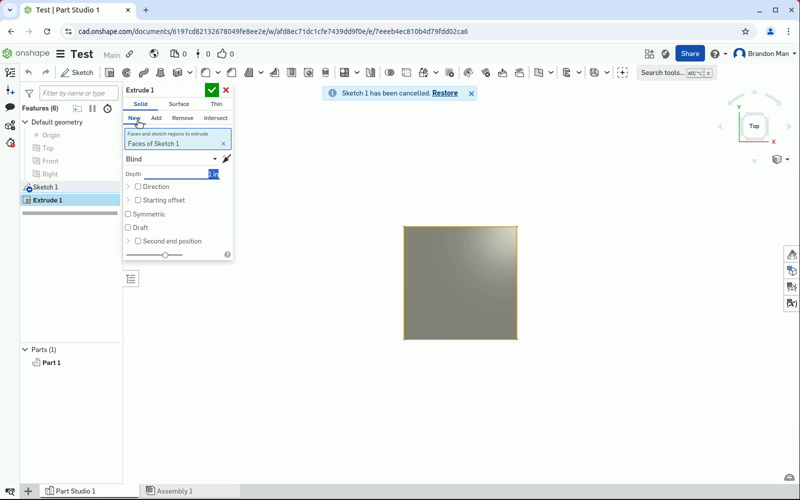
text(23.108)
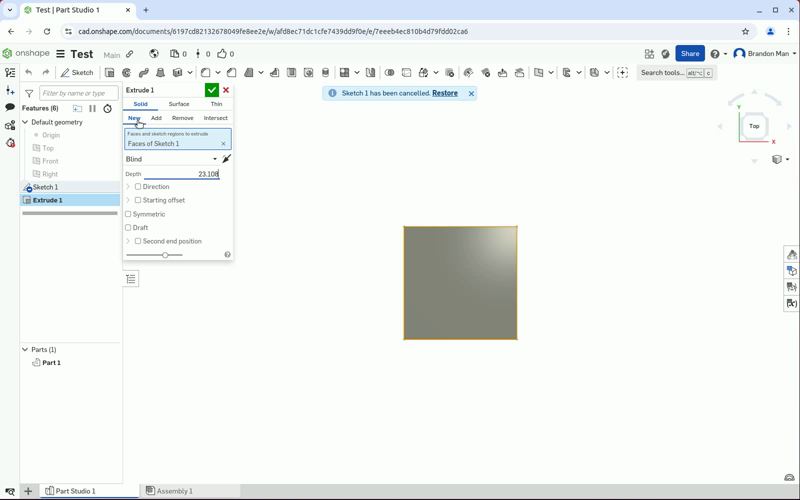
key(enter)
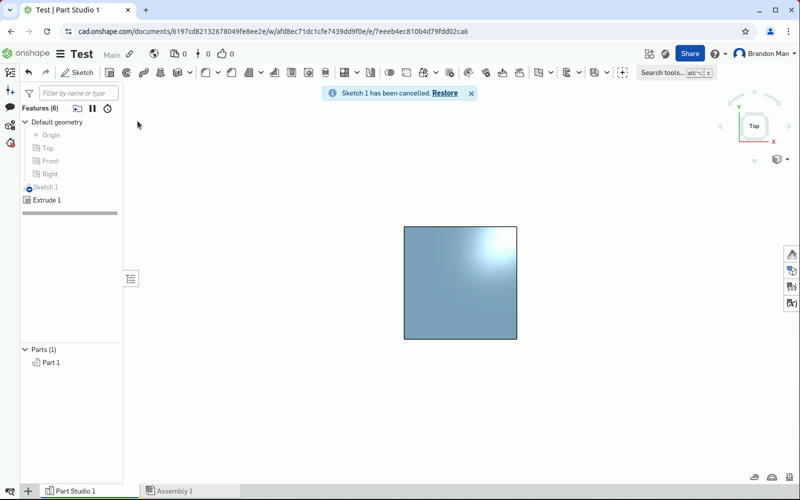
key(shift+h)
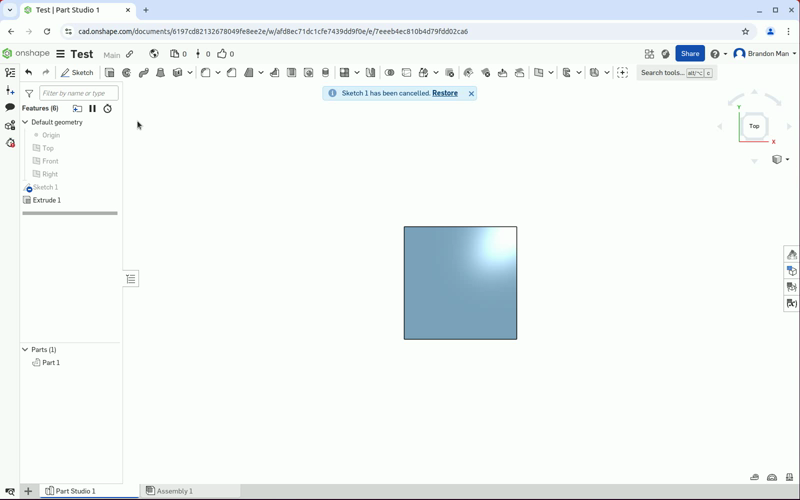
key(shift+h)
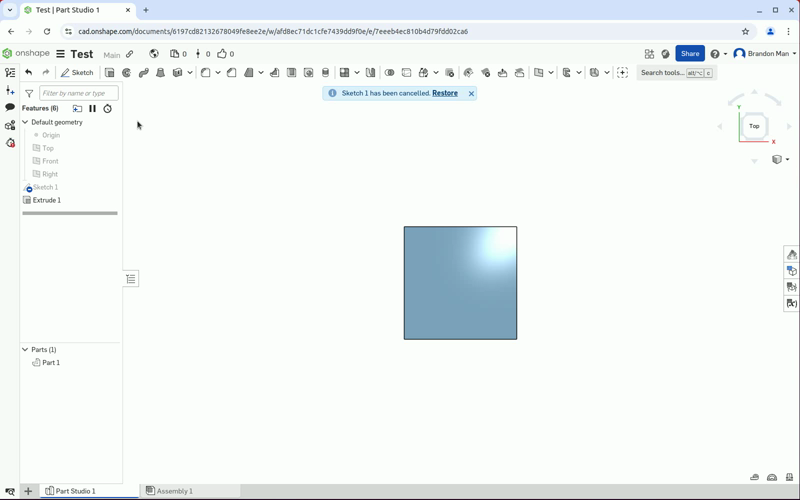
mouse_move(73, 189)
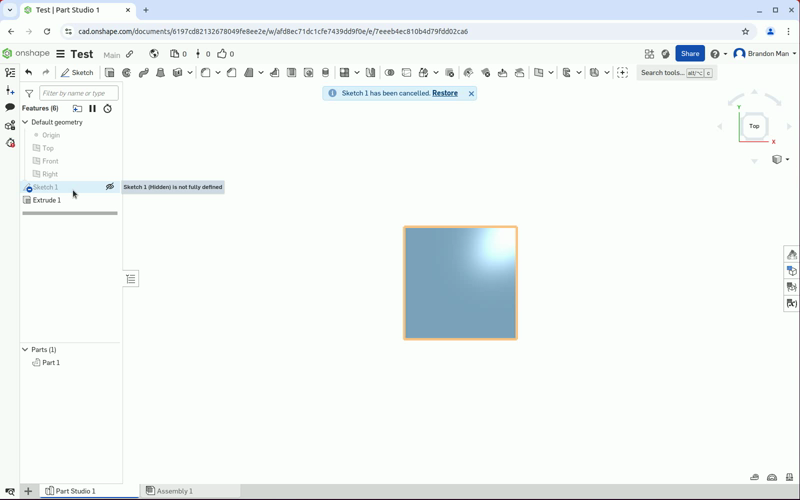
click(73, 189)
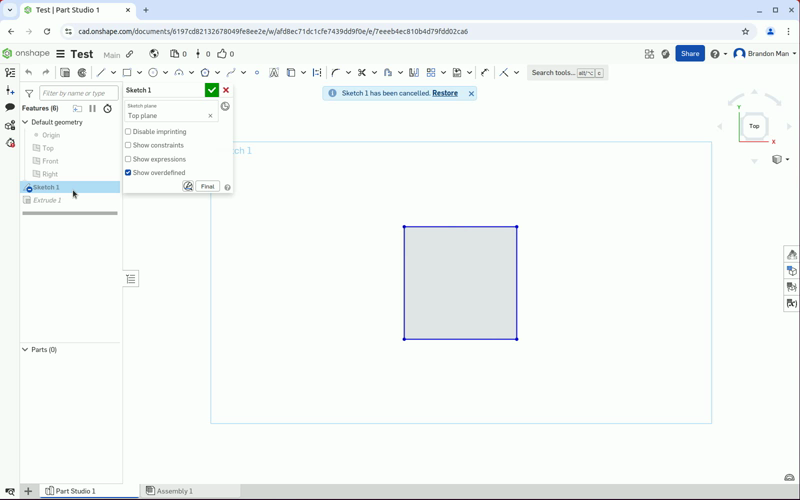
mouse_move(229, 92)
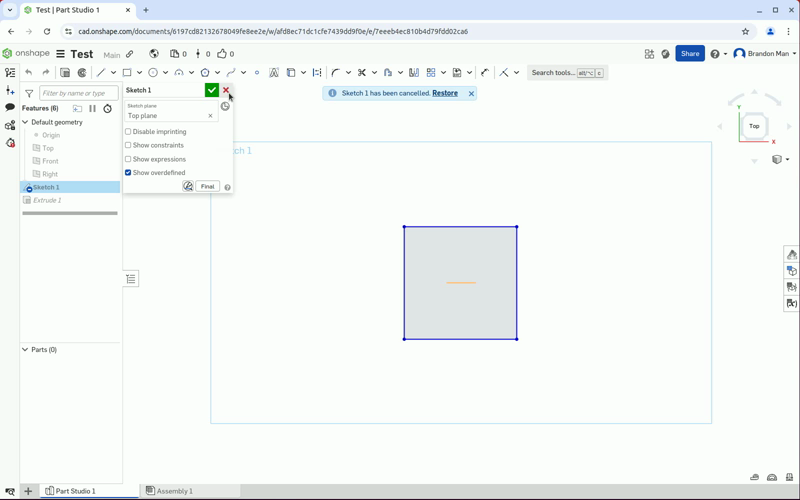
click(229, 92)
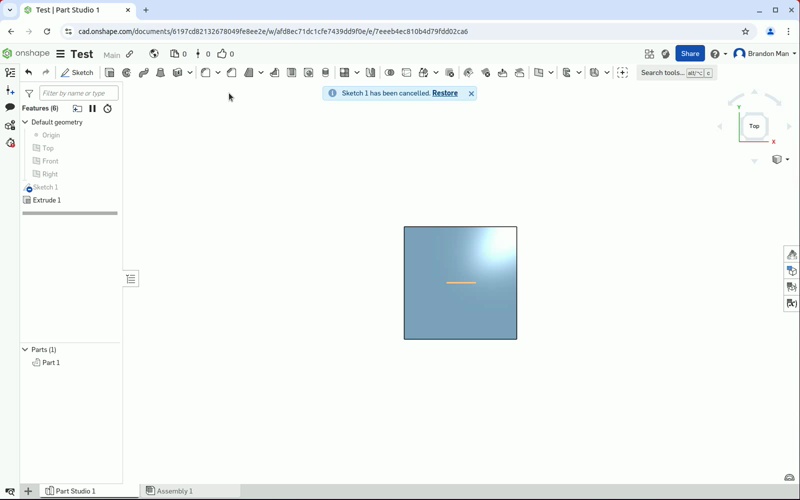
mouse_move(541, 75)
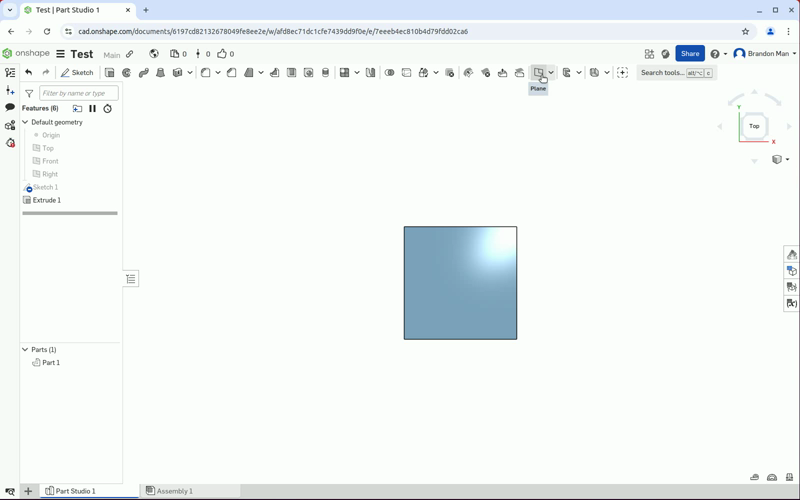
click(541, 75)
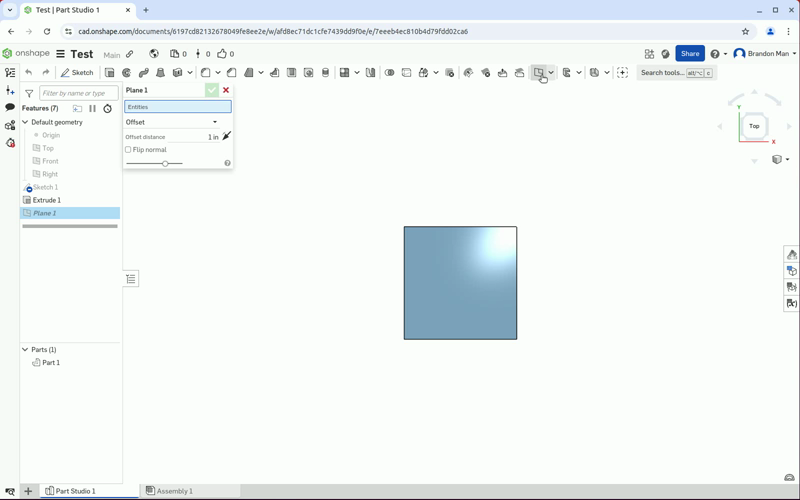
mouse_move(73, 150)
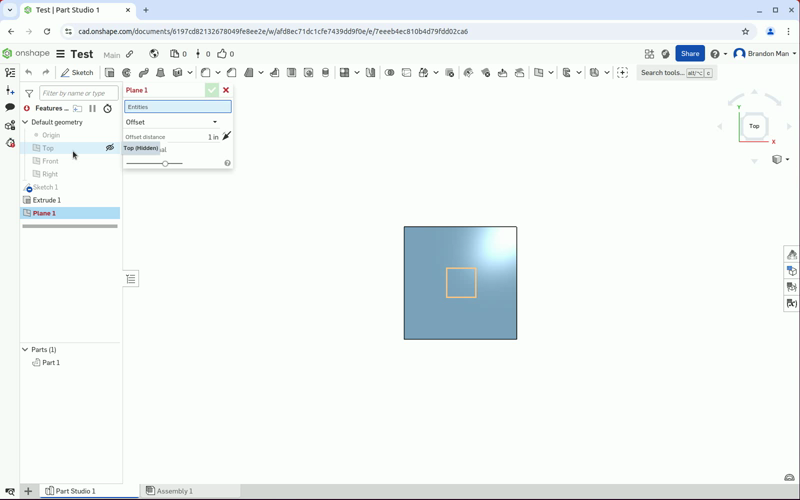
click(73, 150)
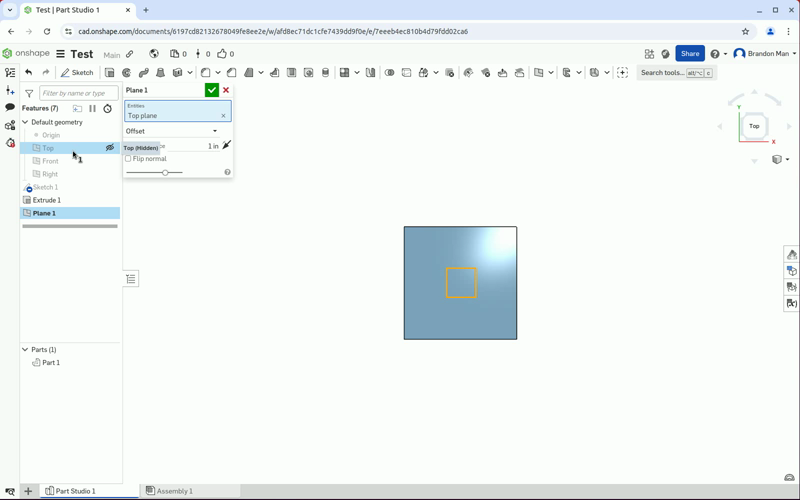
key(tab, 2)
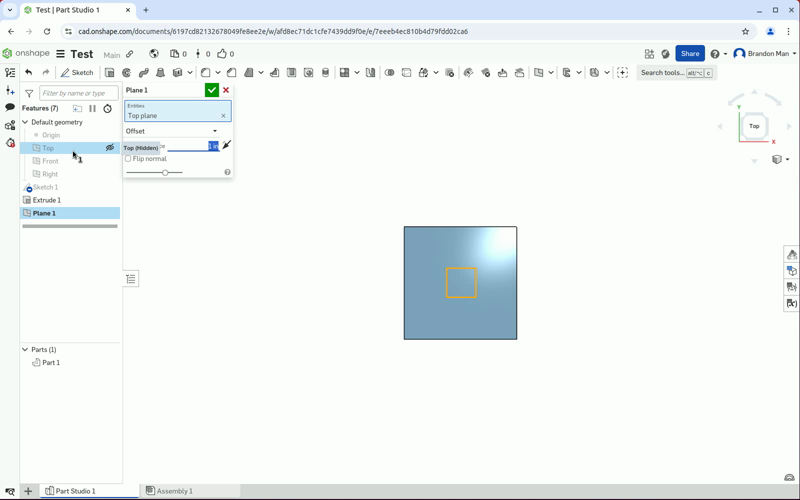
text(23.108)
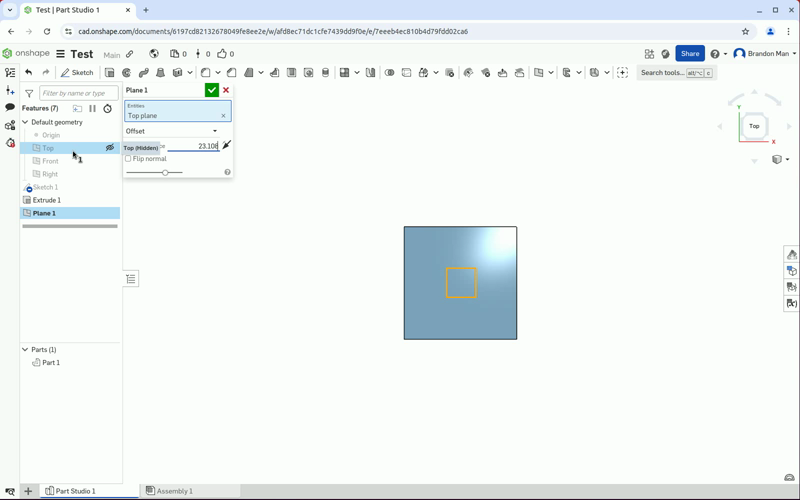
key(enter, 2)
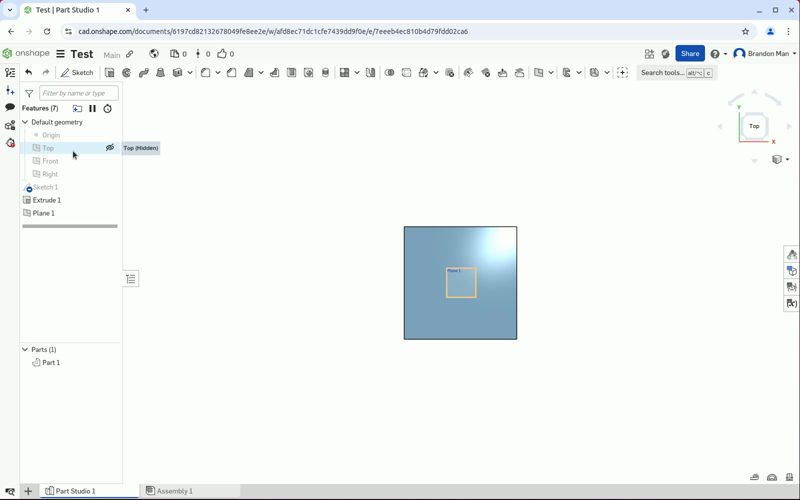
key(shift+s)
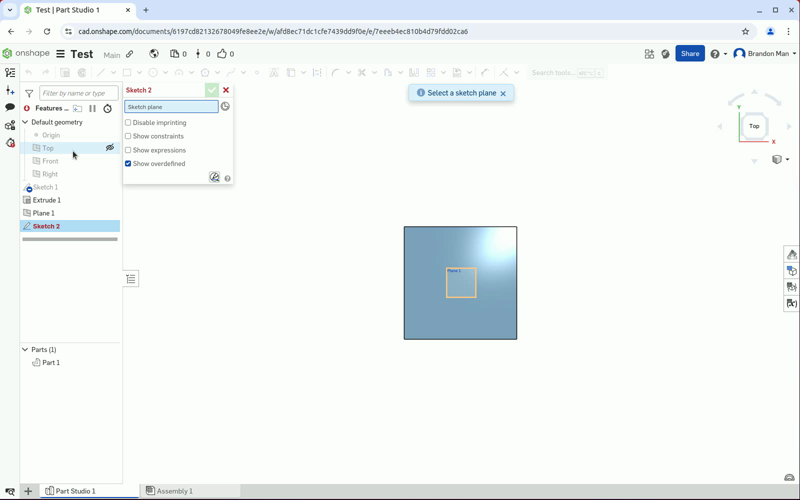
mouse_move(73, 215)
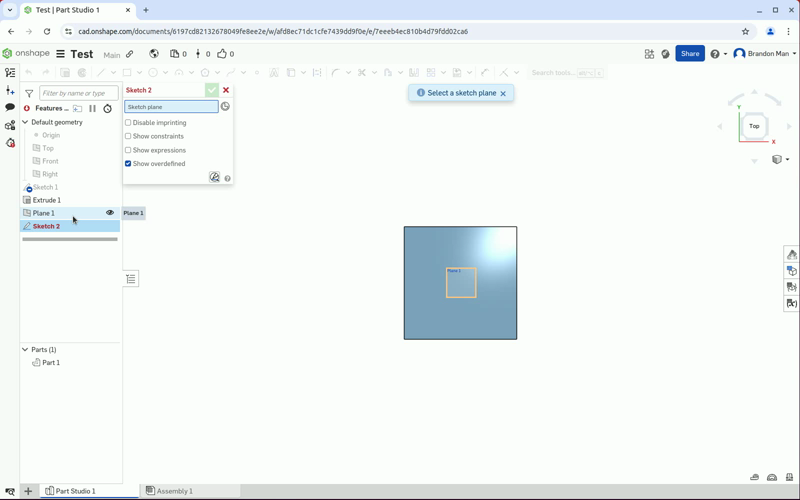
click(73, 215)
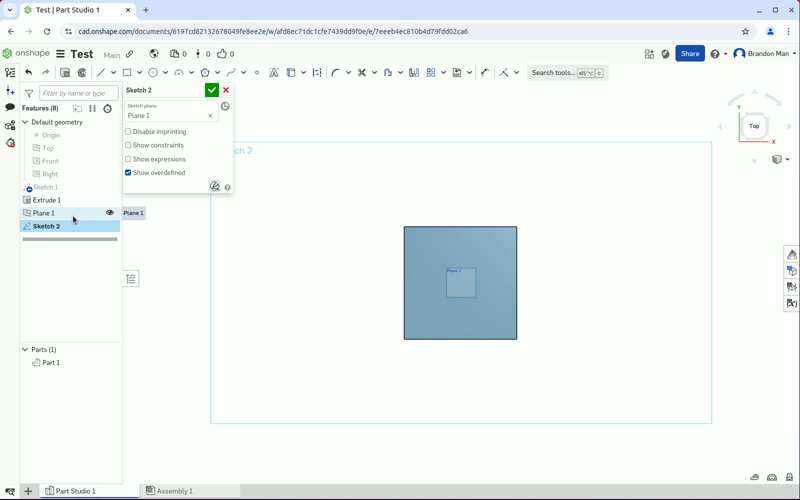
mouse_move(73, 352)
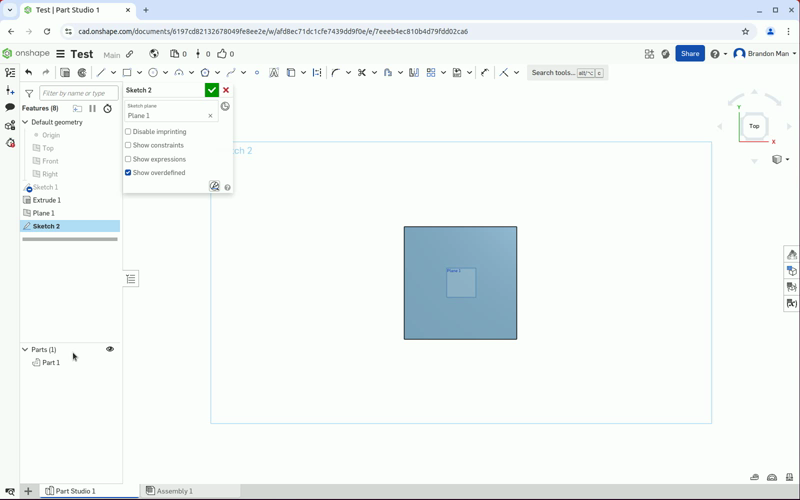
key(y)
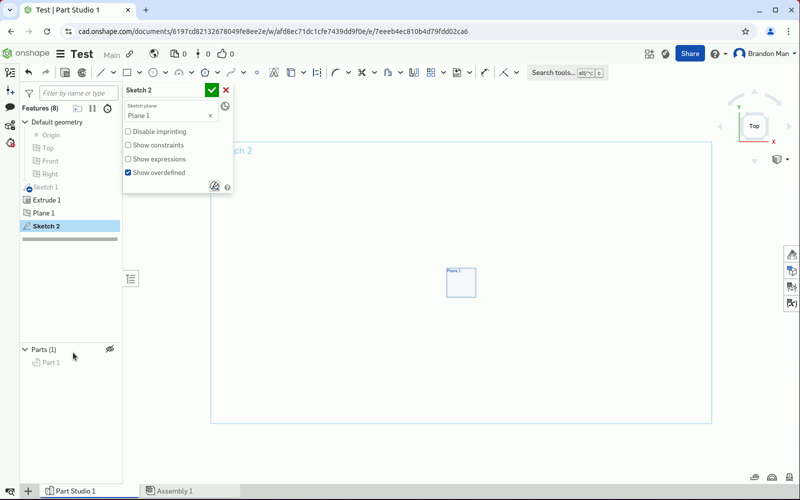
key(c)
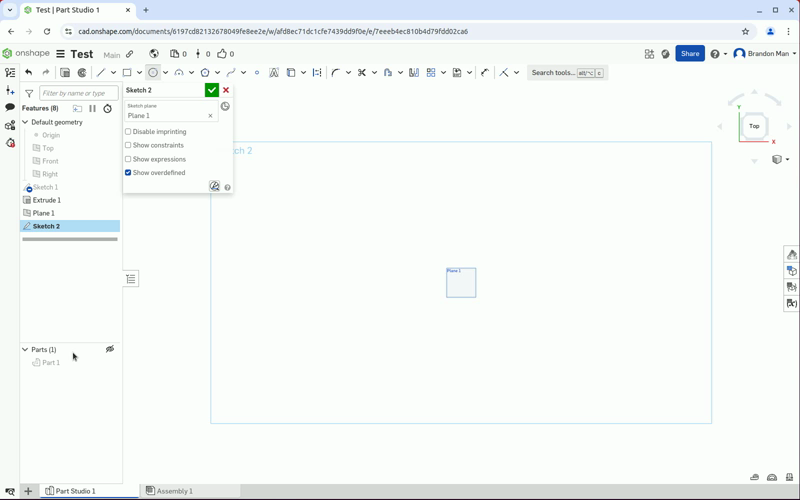
key_down(shift)
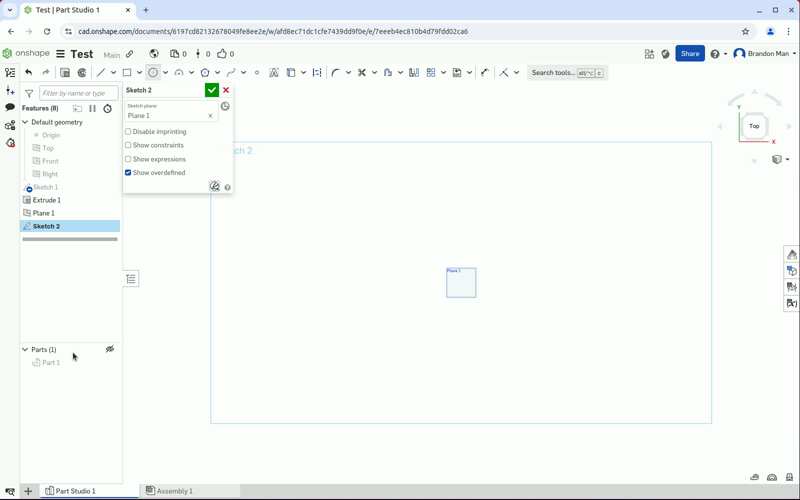
mouse_move(443, 285)
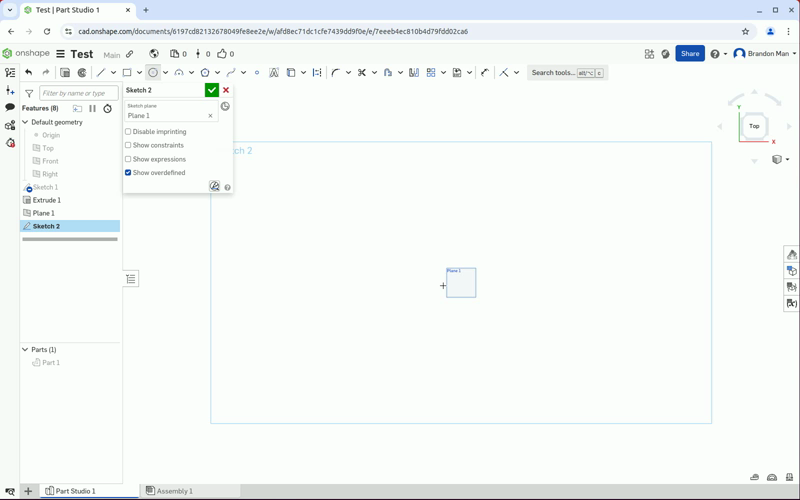
click(443, 285)
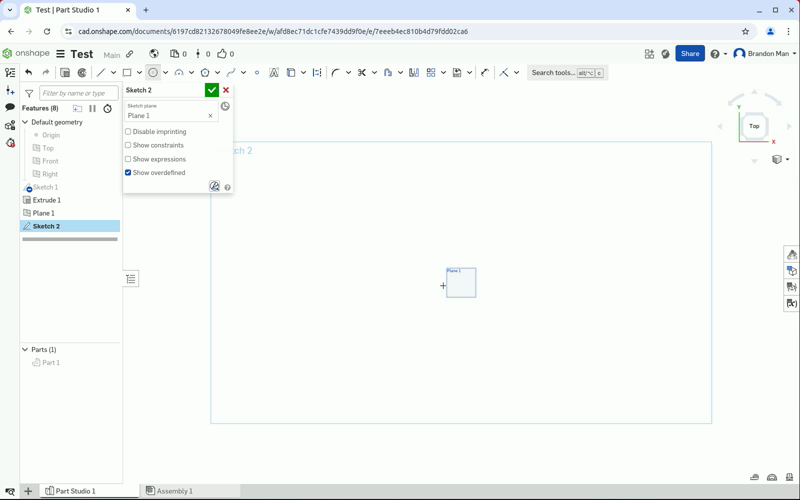
key_up(shift)
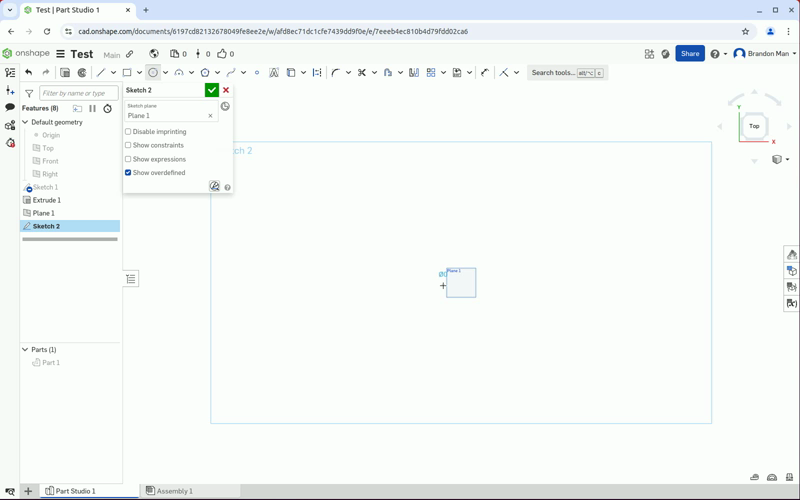
mouse_move(449, 285)
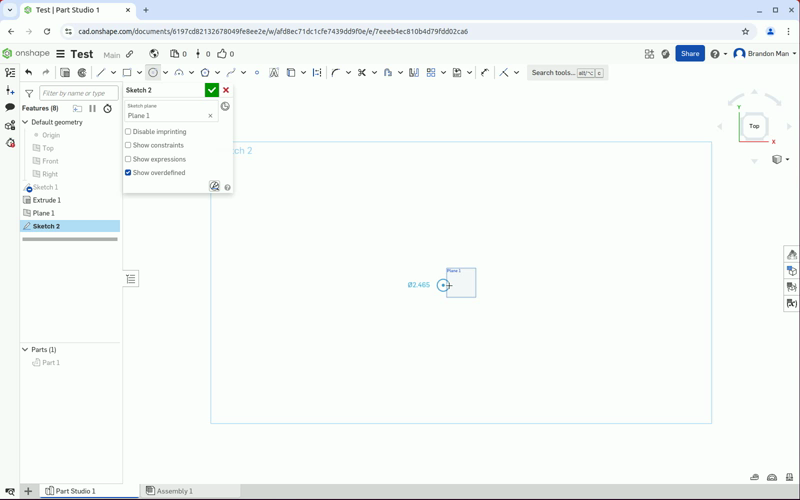
click(449, 285)
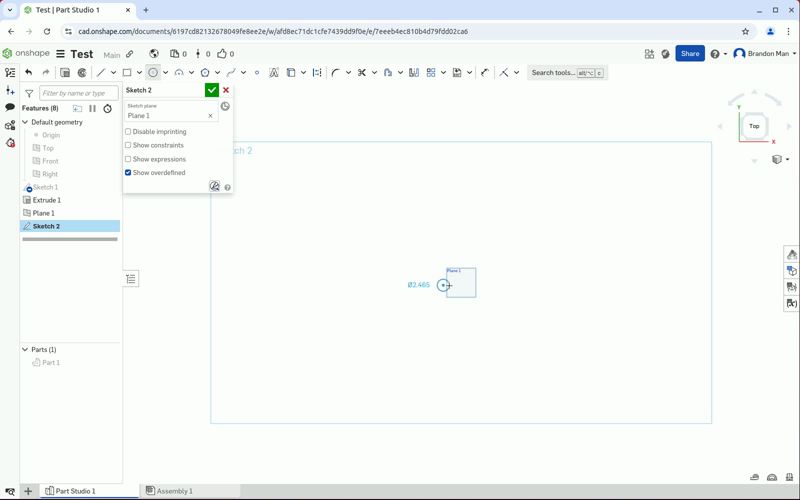
key(esc)
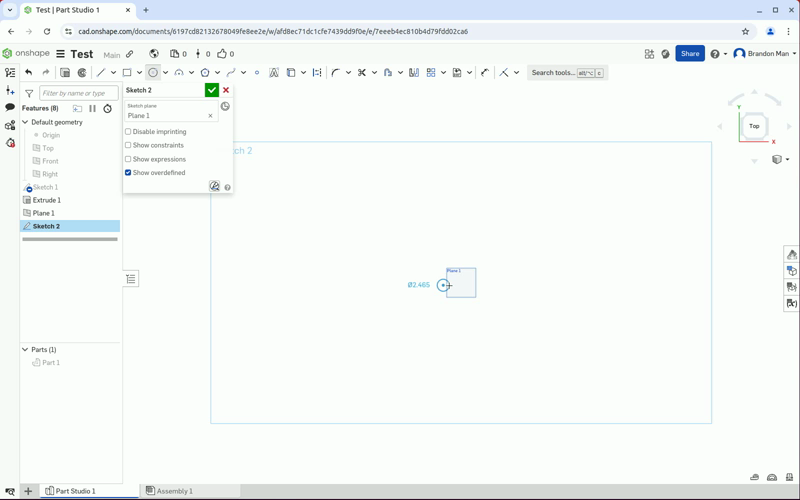
mouse_move(447, 282)
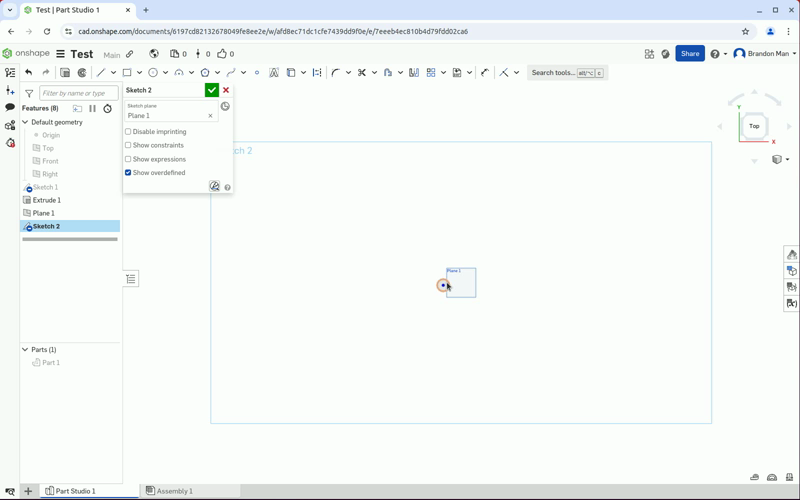
scroll(6)
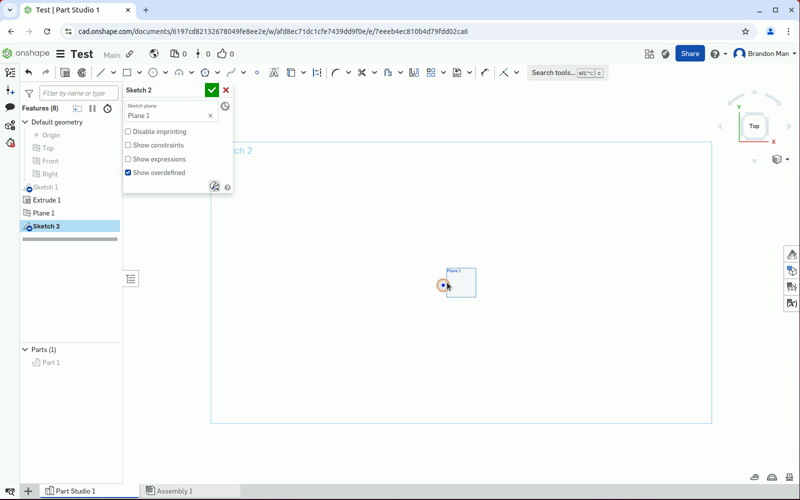
scroll(6)
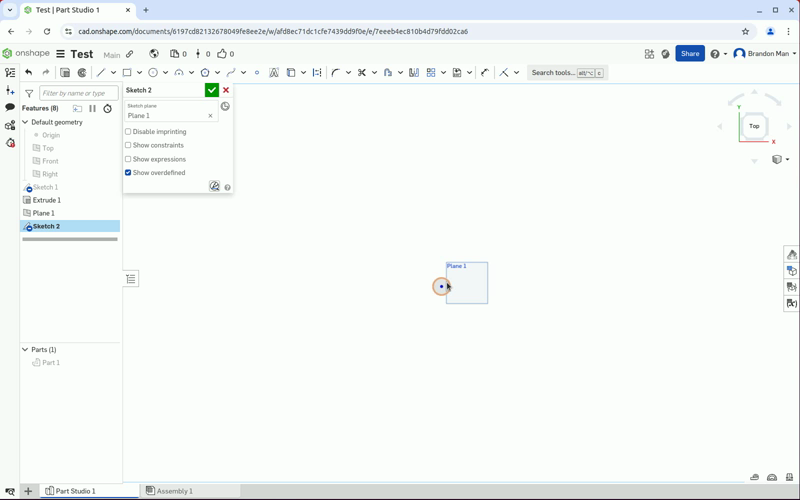
scroll(6)
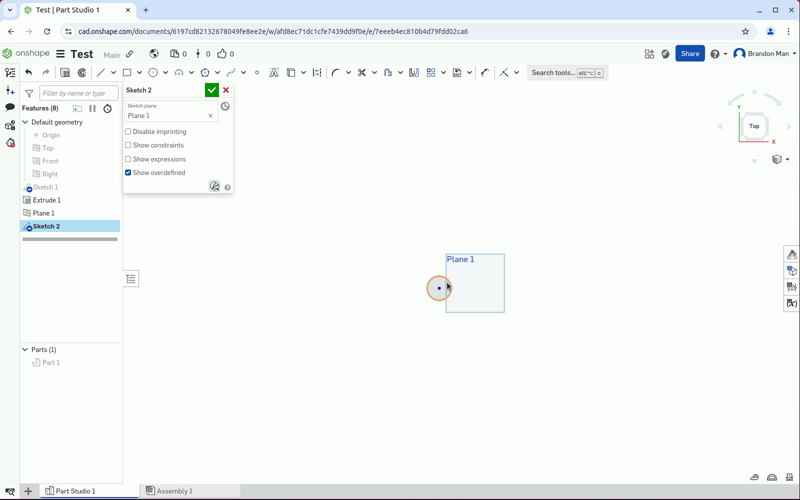
scroll(6)
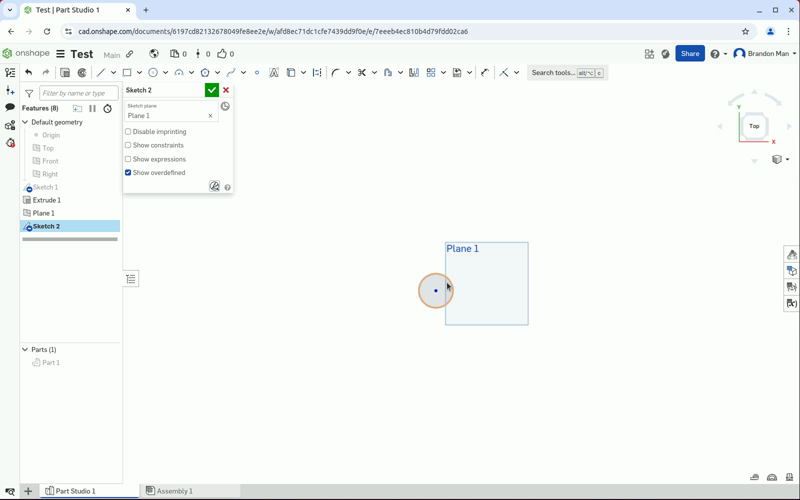
scroll(6)
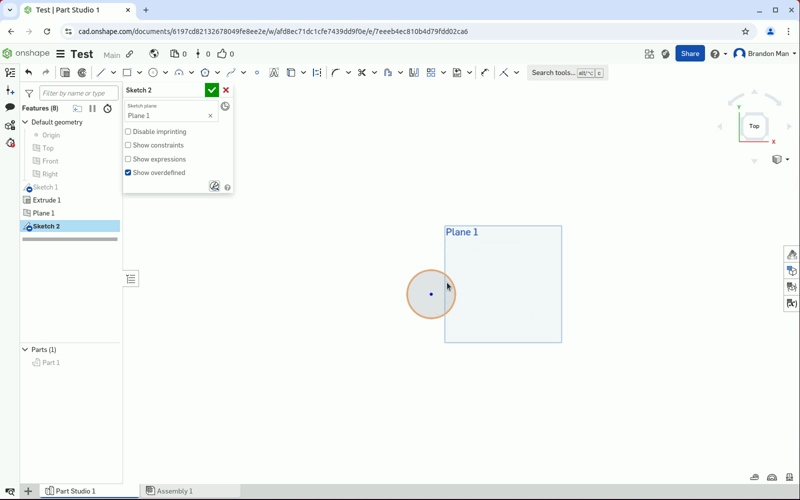
scroll(6)
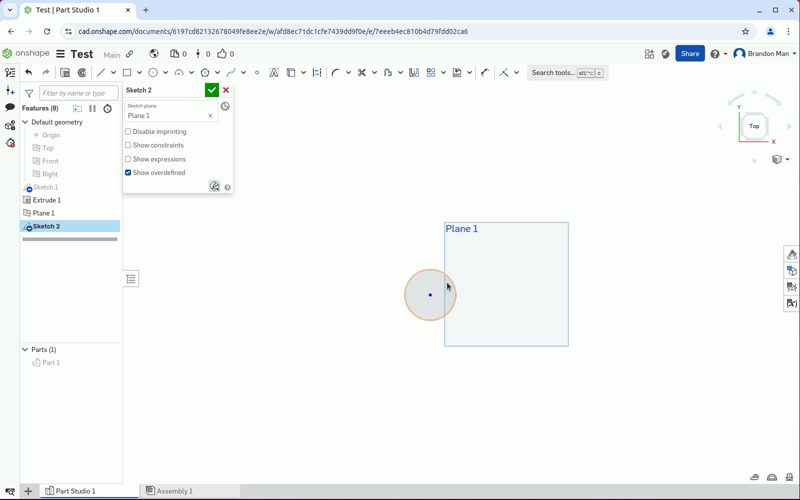
scroll(6)
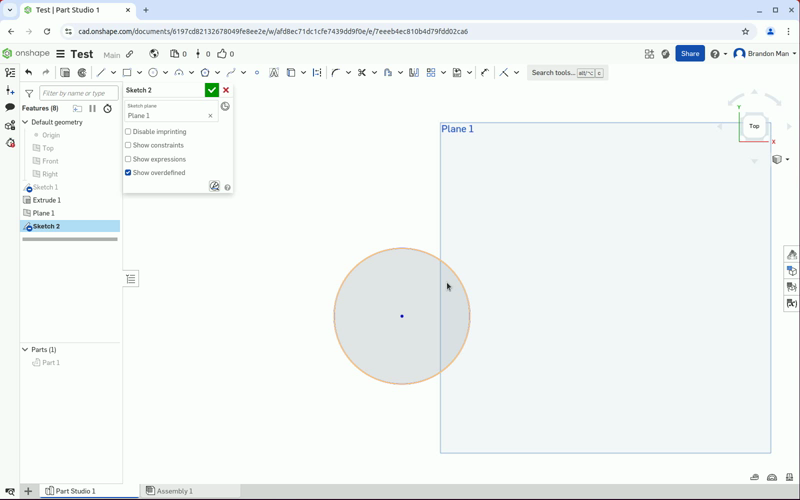
click(447, 282)
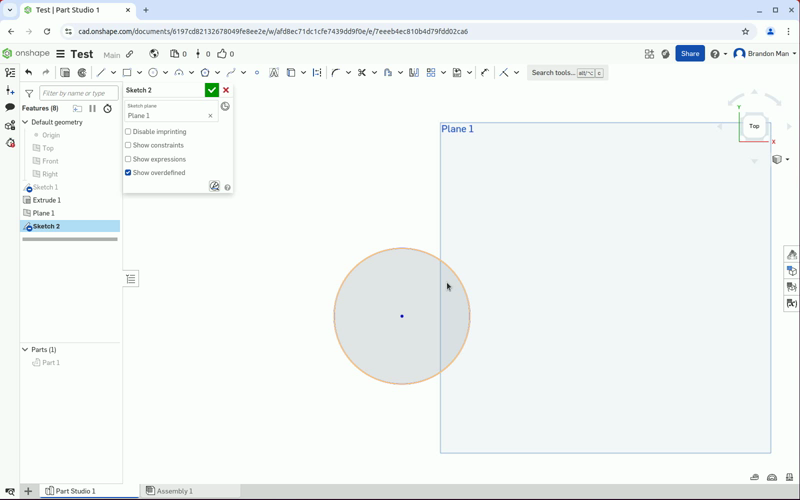
scroll(-6)
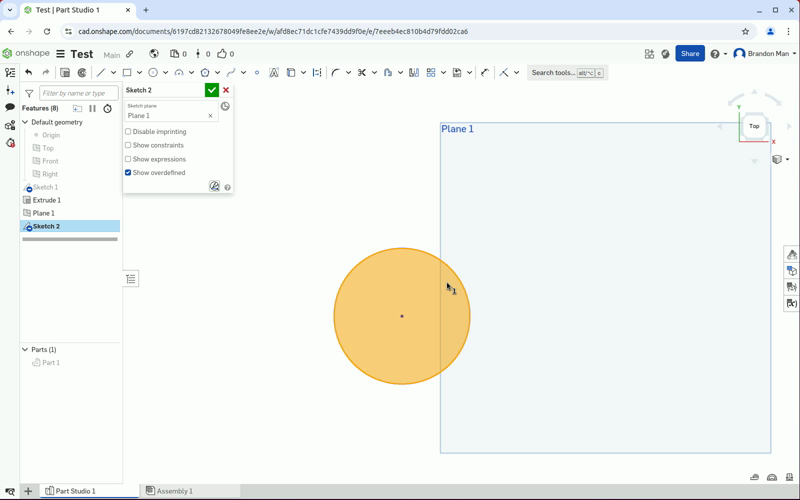
scroll(-6)
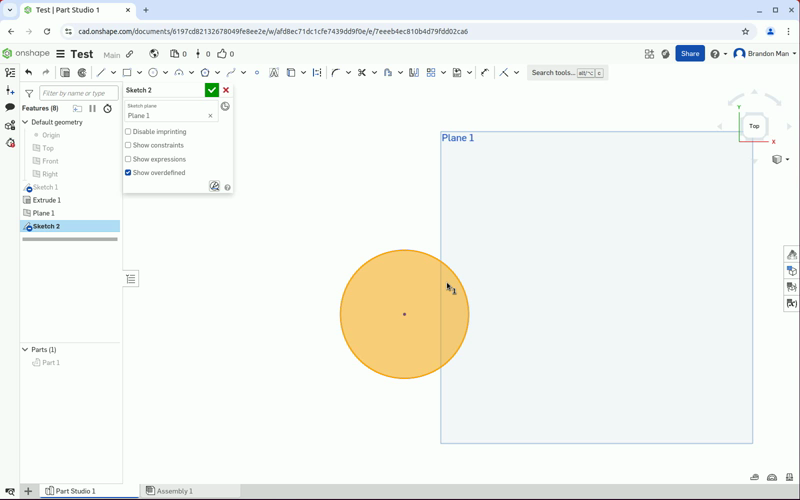
scroll(-6)
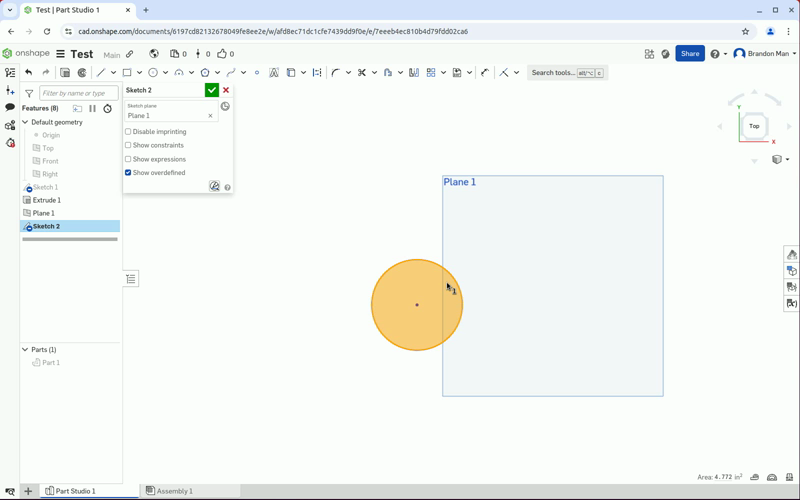
scroll(-6)
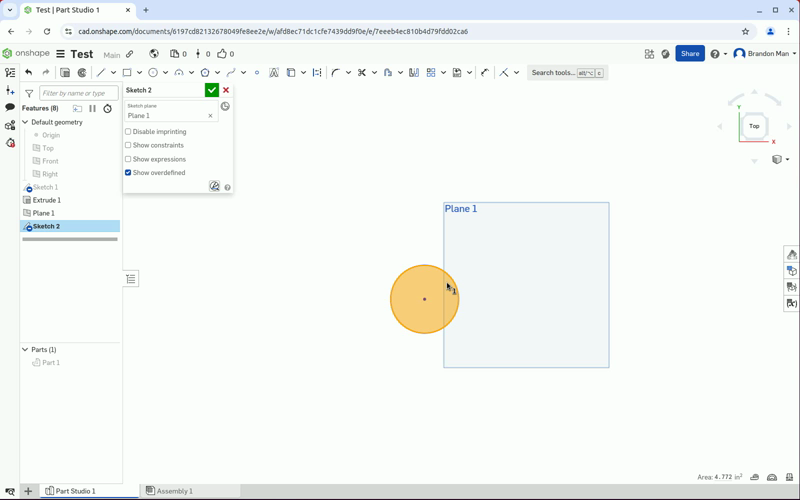
scroll(-6)
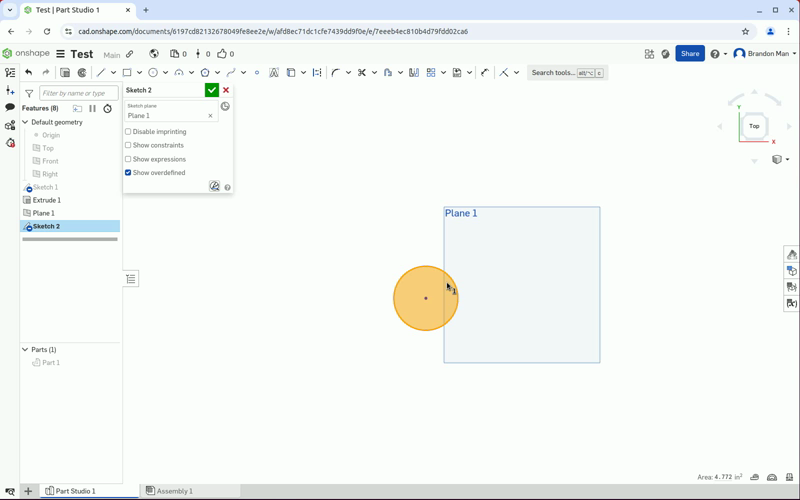
scroll(-6)
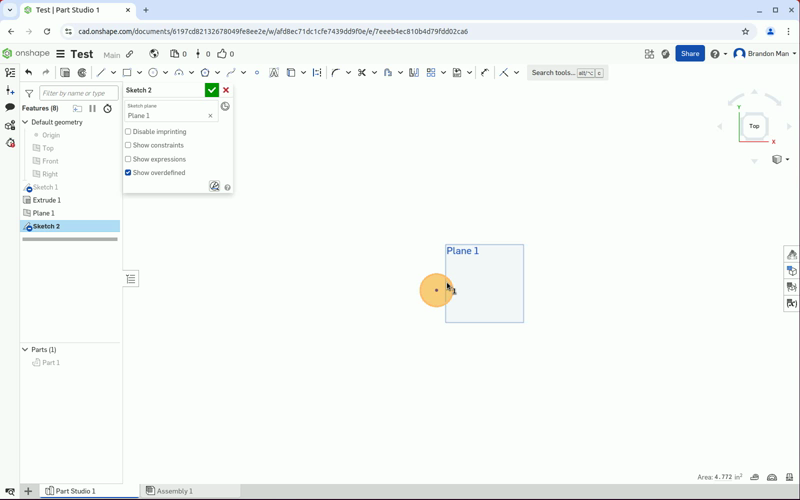
scroll(-6)
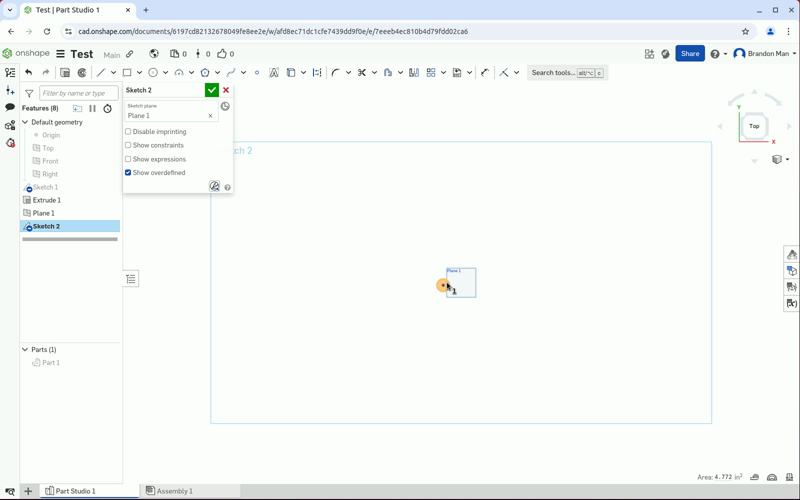
mouse_move(73, 352)
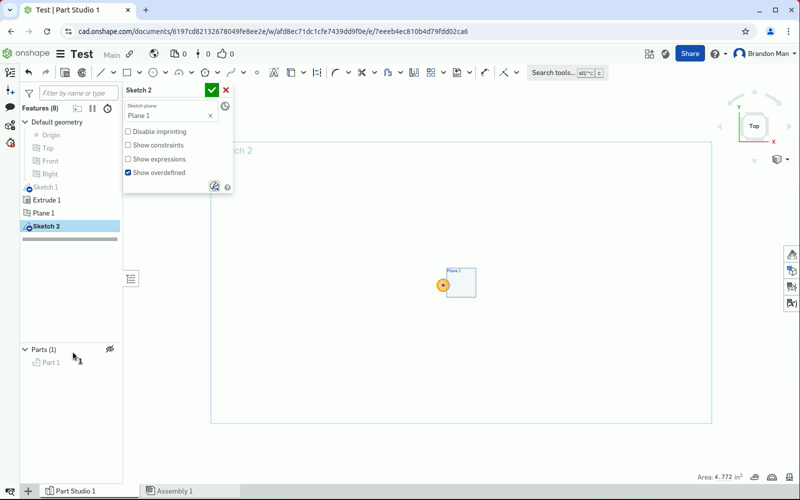
key(shift+y)
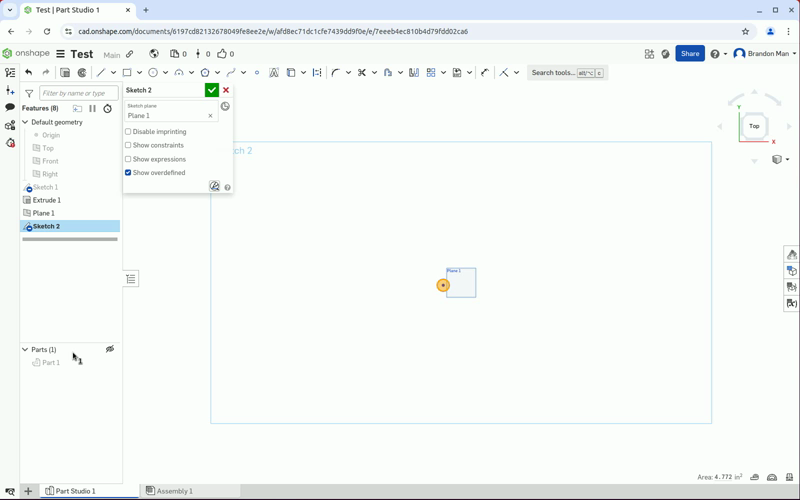
key(shift+e)
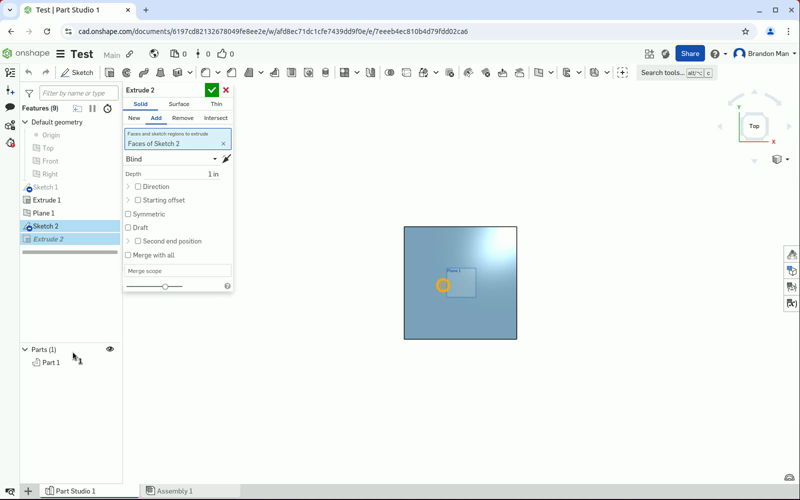
mouse_move(143, 106)
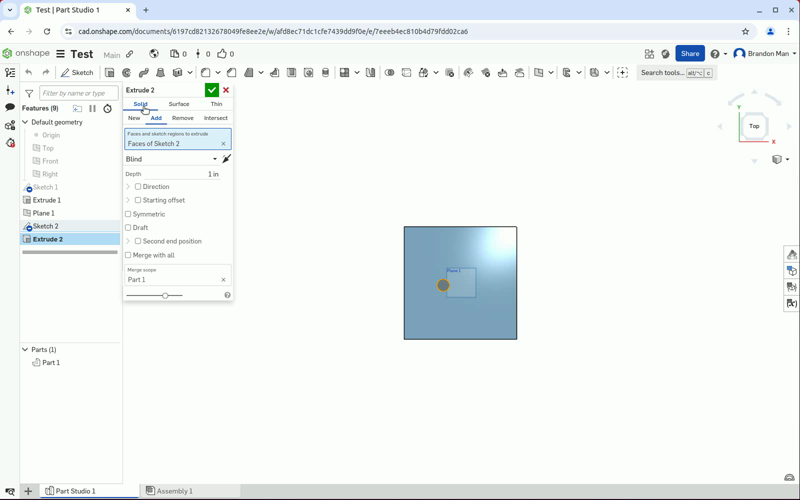
click(143, 106)
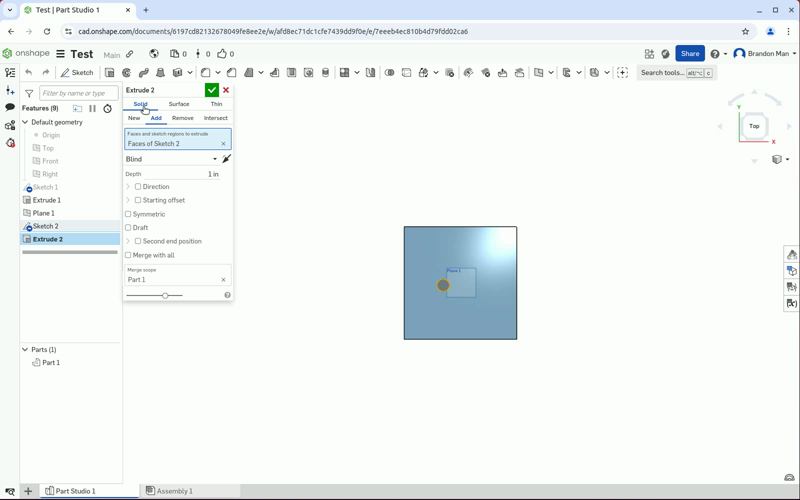
mouse_move(186, 120)
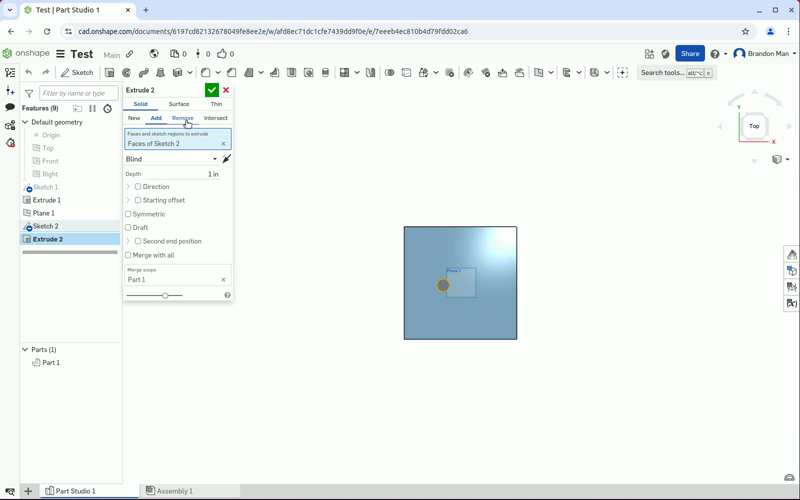
click(186, 120)
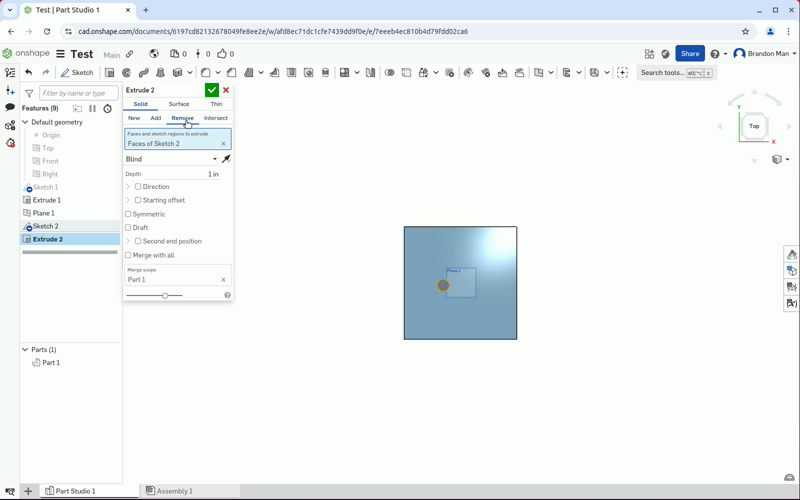
key(tab, 4)
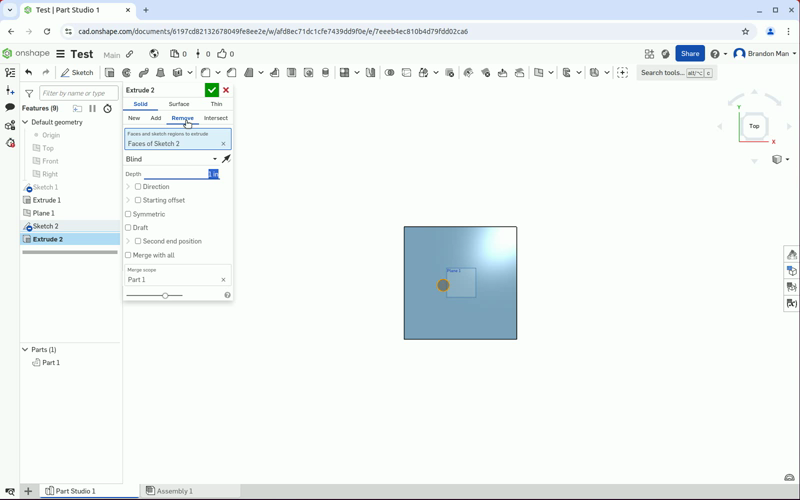
text(6.74)
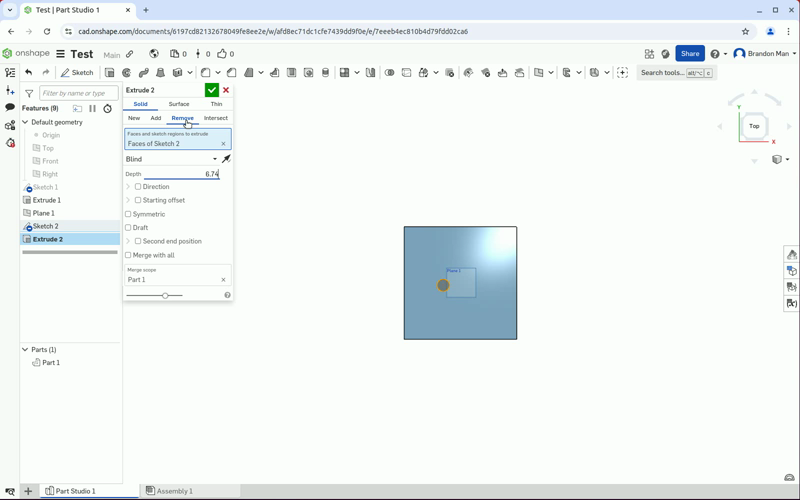
key(tab, 6)
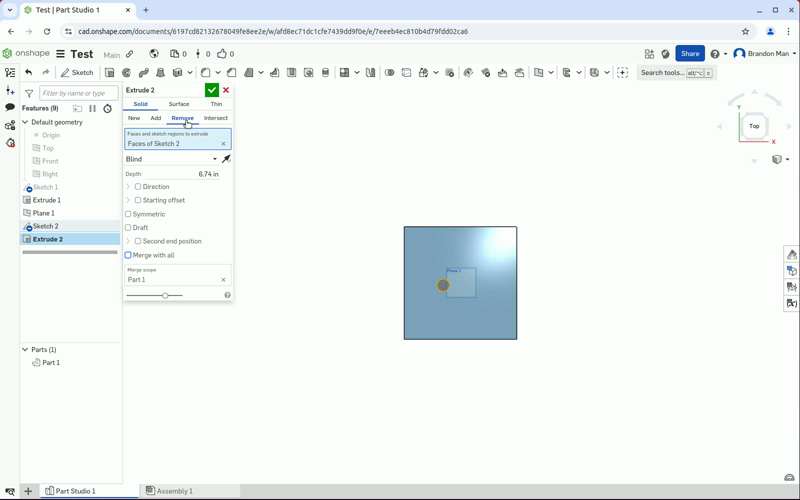
key(space)
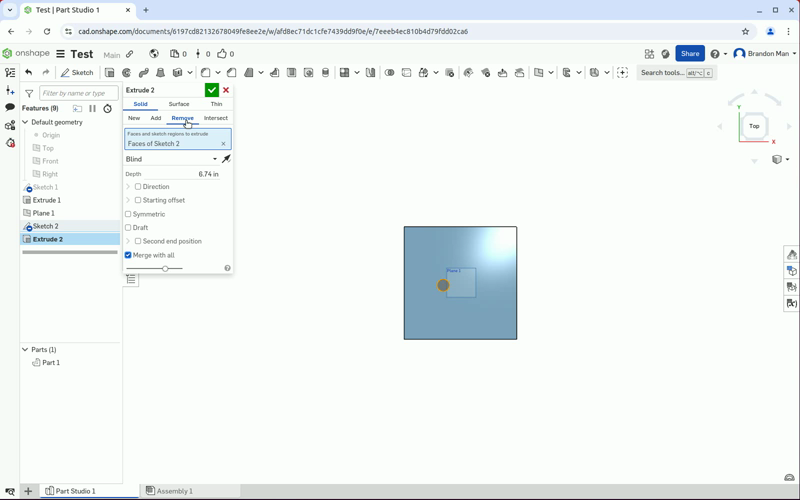
key(enter)
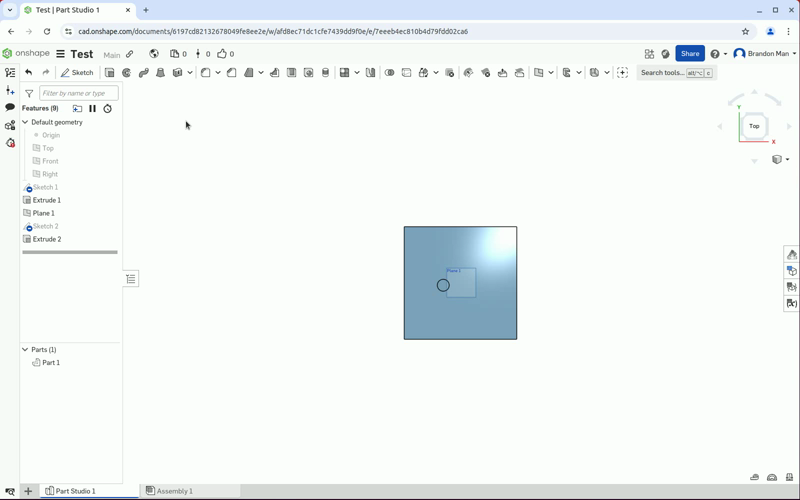
key(shift+h)
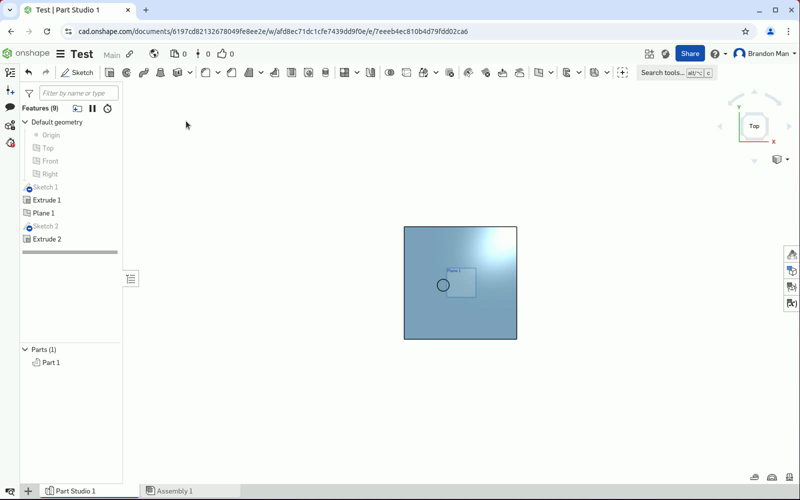
key(shift+h)
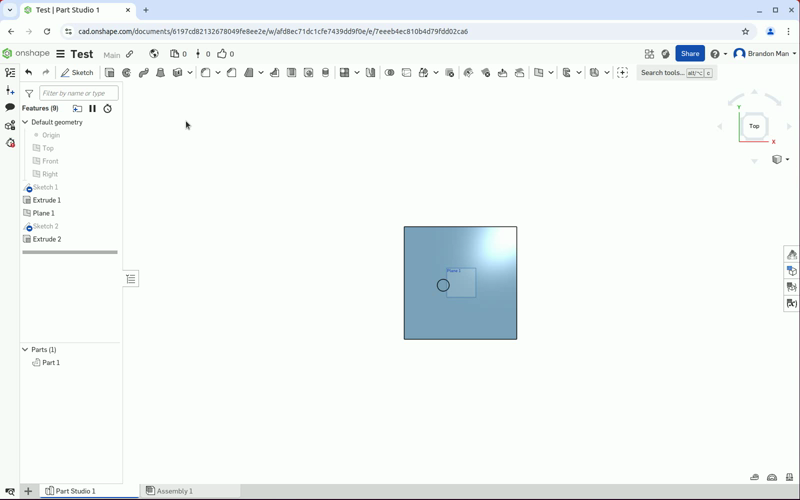
mouse_move(73, 189)
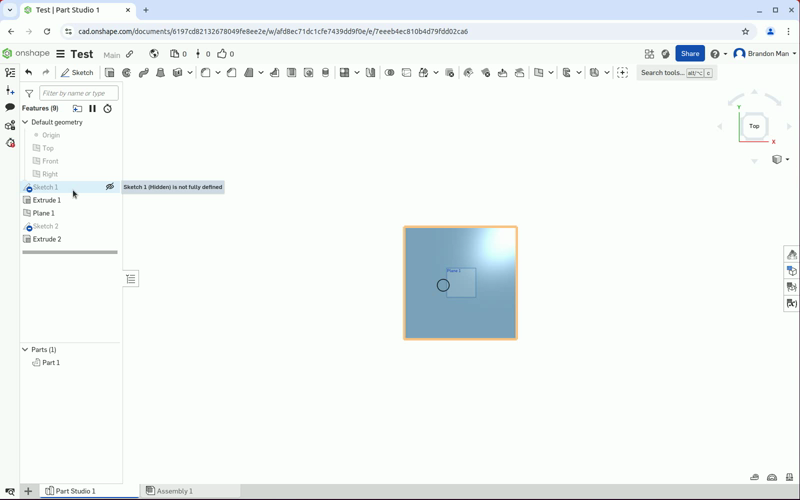
click(73, 189)
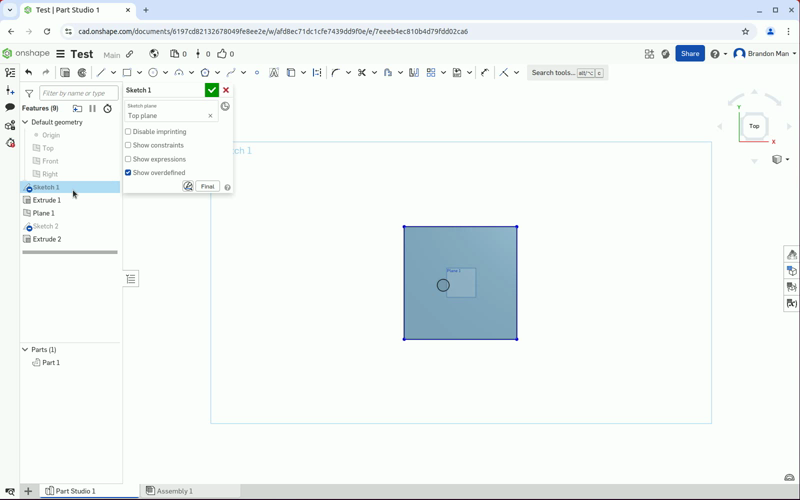
mouse_move(229, 92)
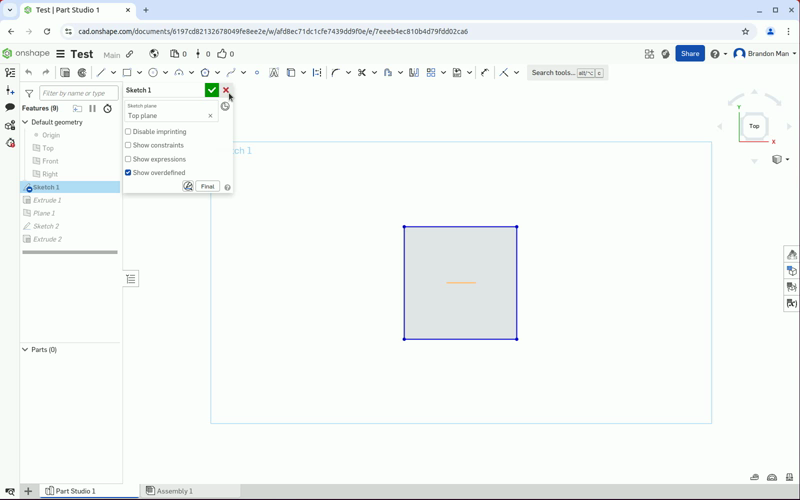
click(229, 92)
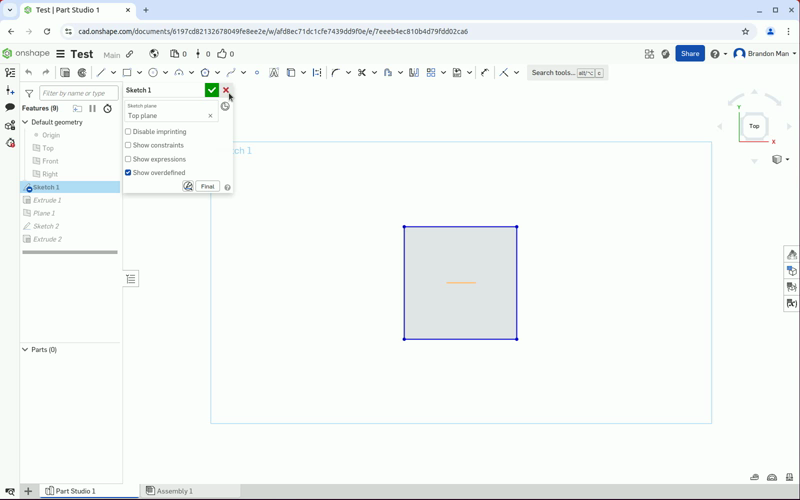
key(shift+s)
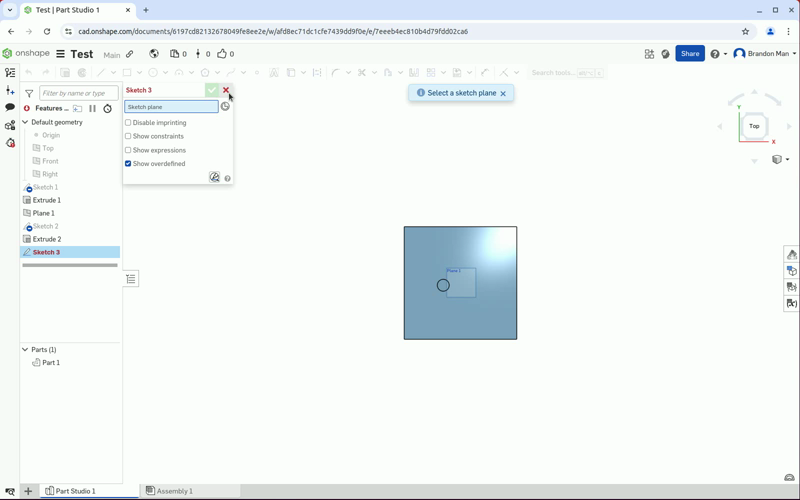
mouse_move(73, 215)
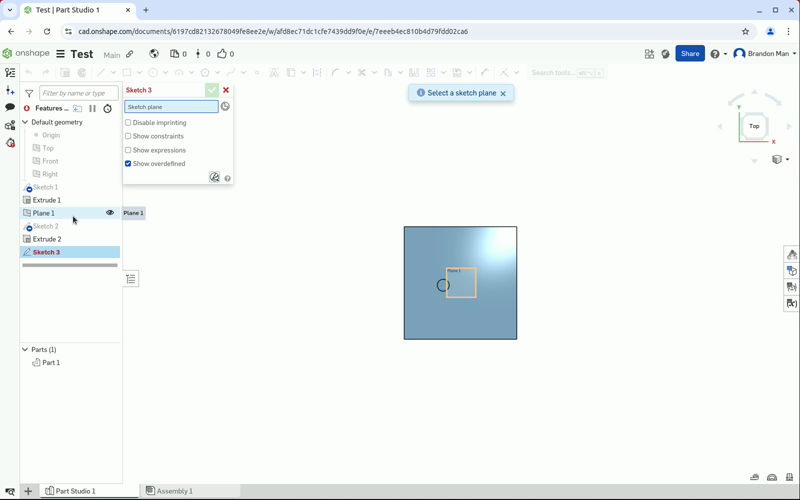
click(73, 215)
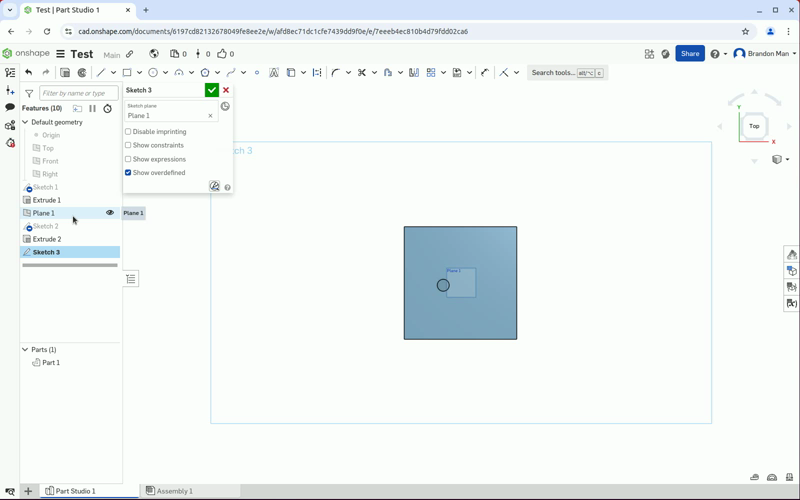
mouse_move(73, 352)
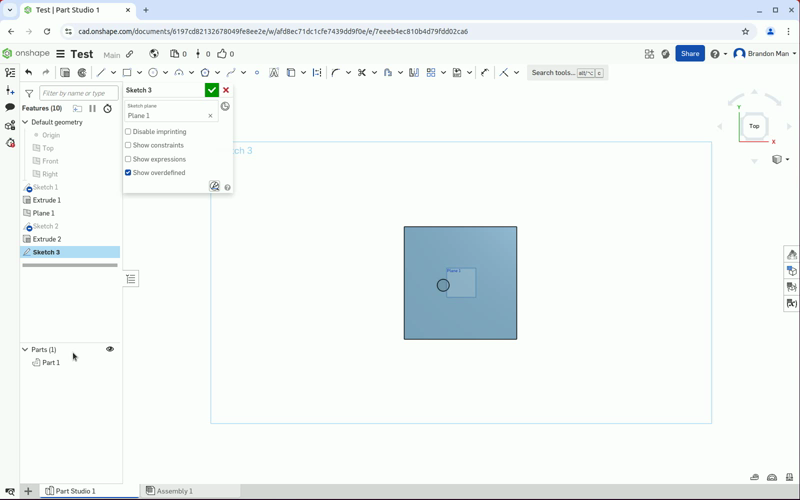
key(y)
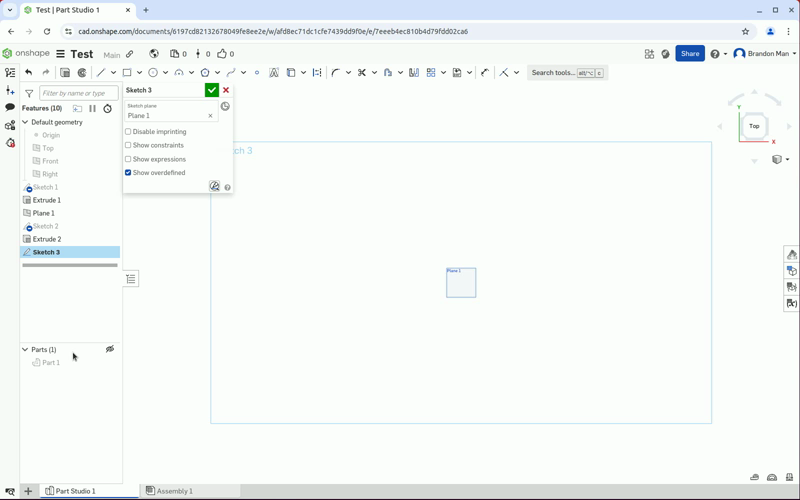
key(l)
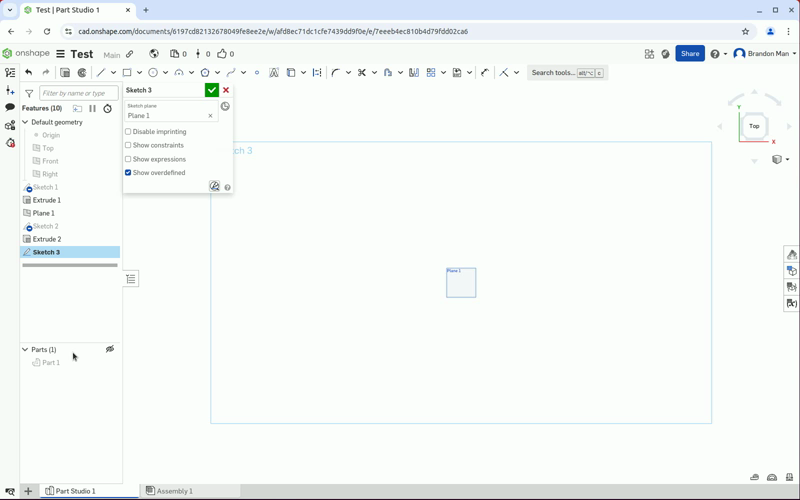
key_down(shift)
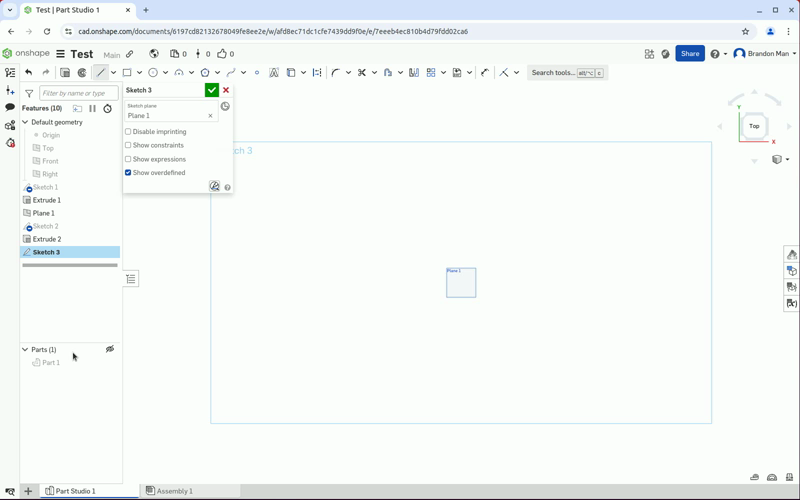
mouse_move(443, 291)
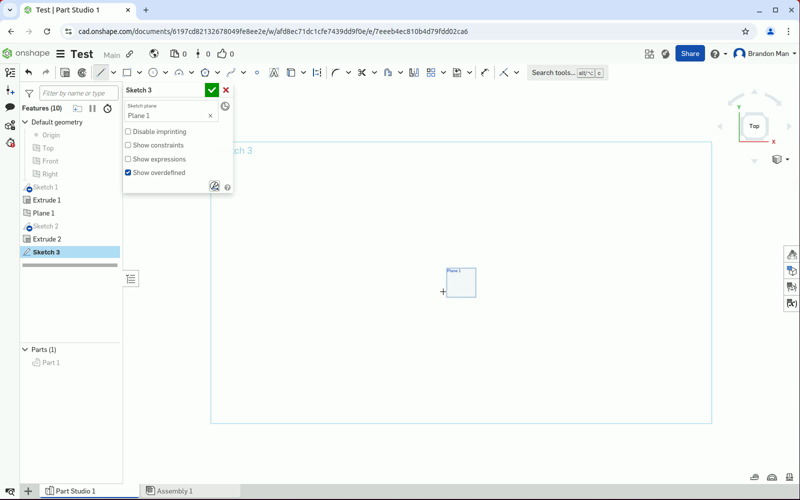
click(443, 291)
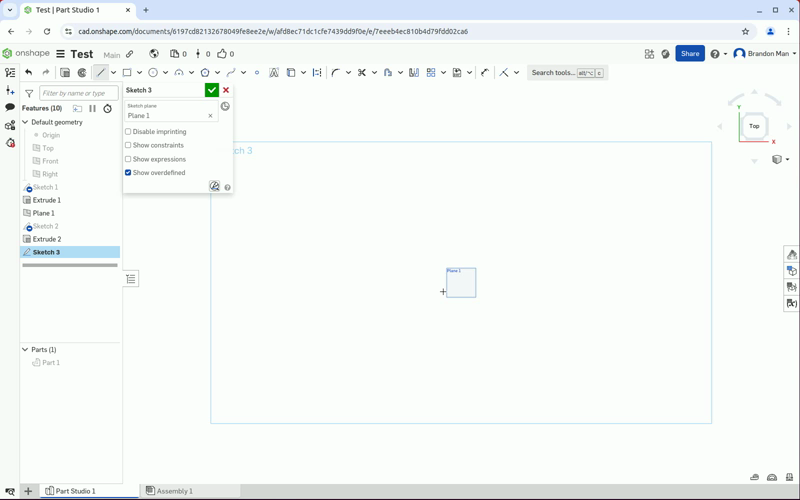
key_up(shift)
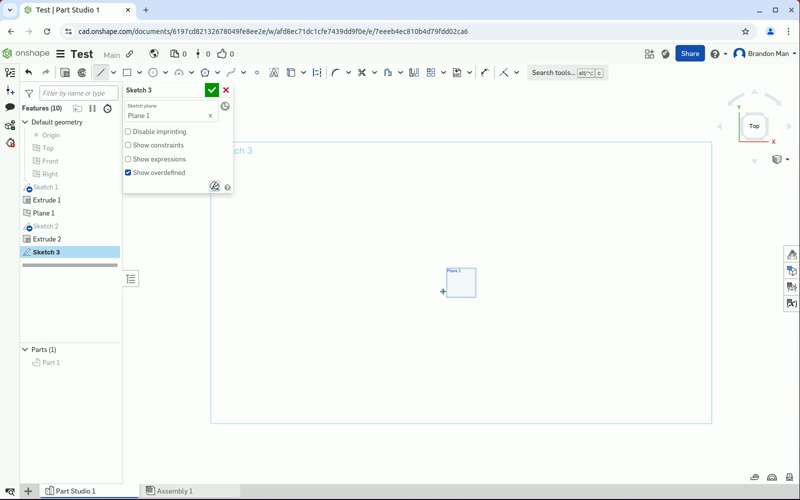
key_down(shift)
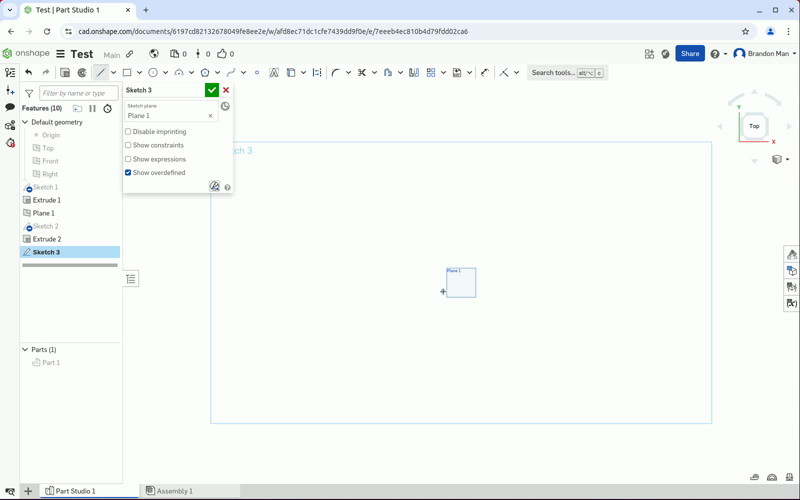
mouse_move(473, 291)
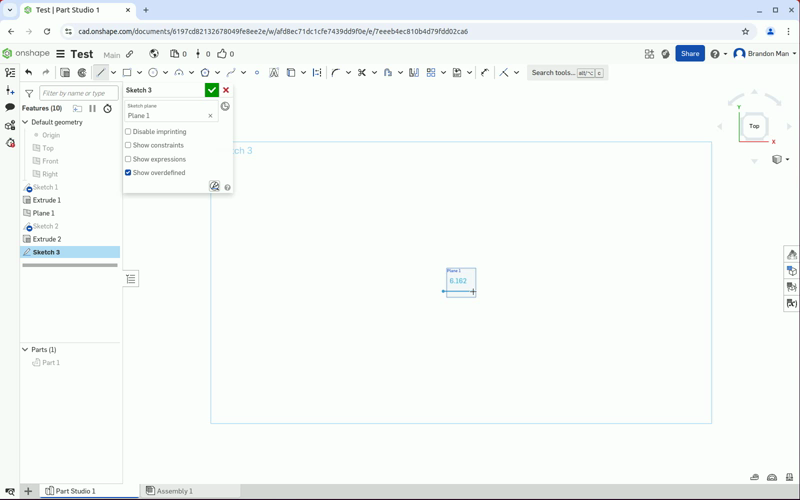
mouse_move(458, 291)
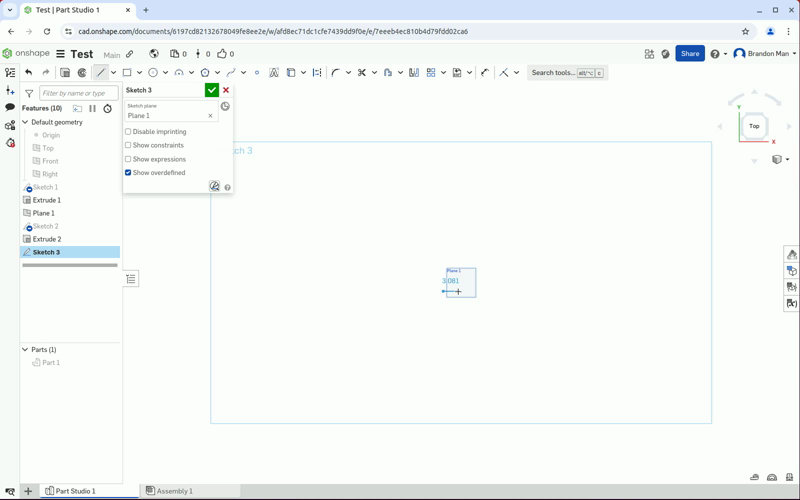
click(458, 291)
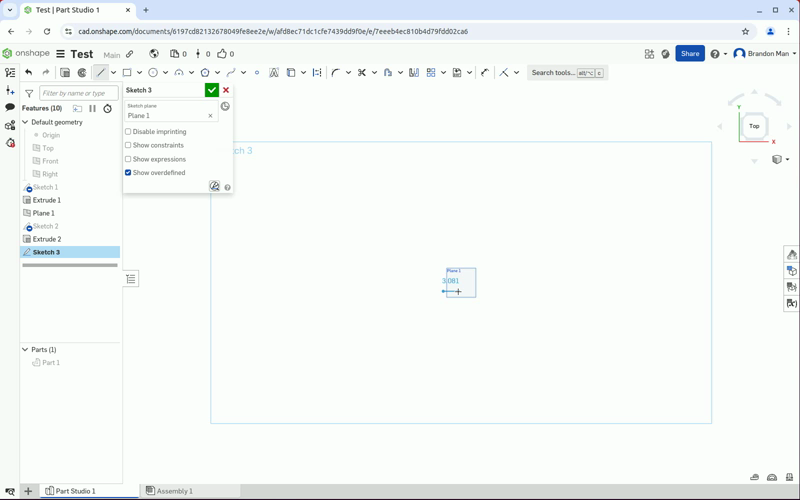
key_up(shift)
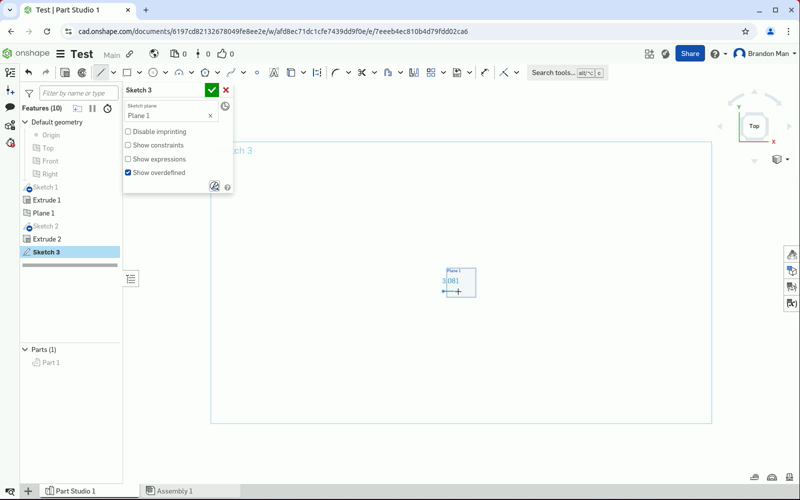
key(esc)
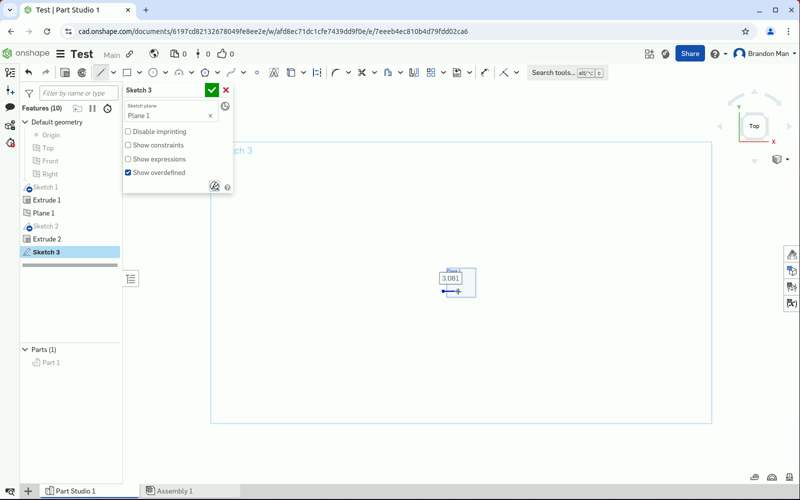
key(a)
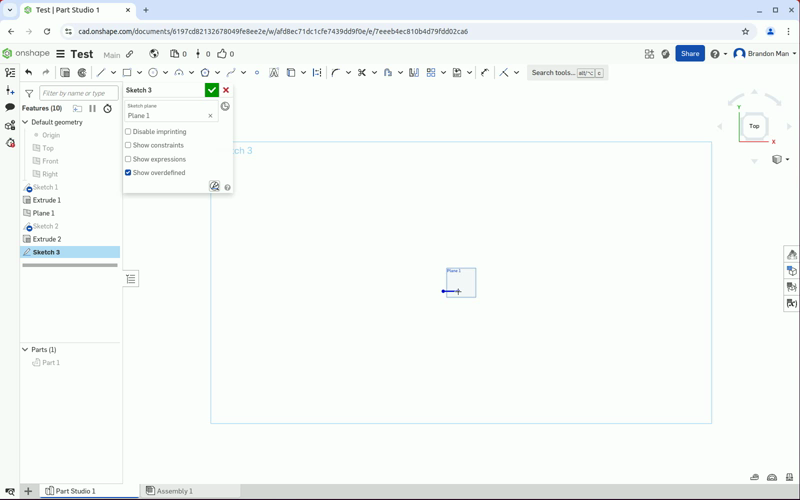
mouse_move(458, 291)
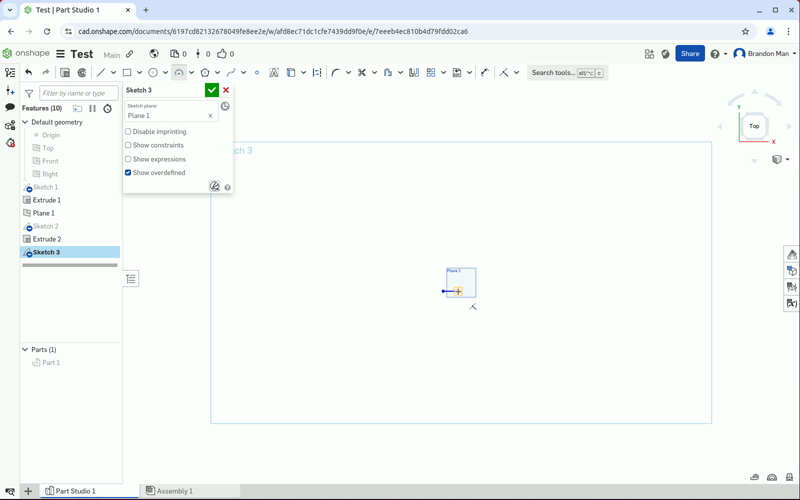
click(458, 291)
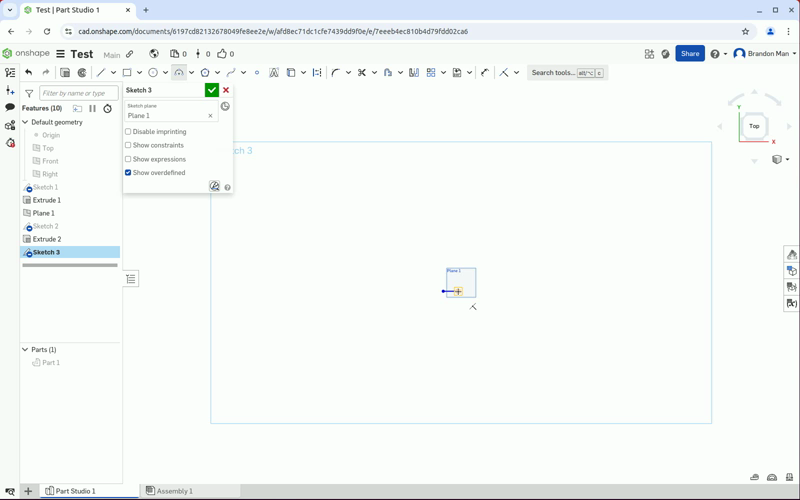
key_down(shift)
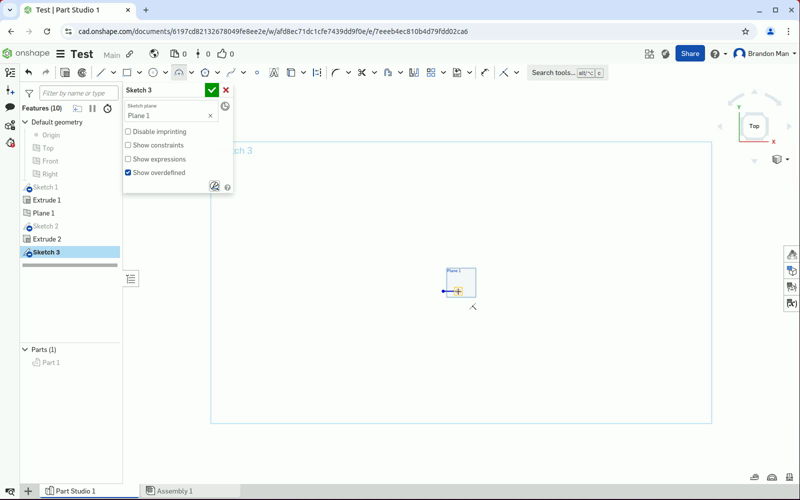
mouse_move(458, 279)
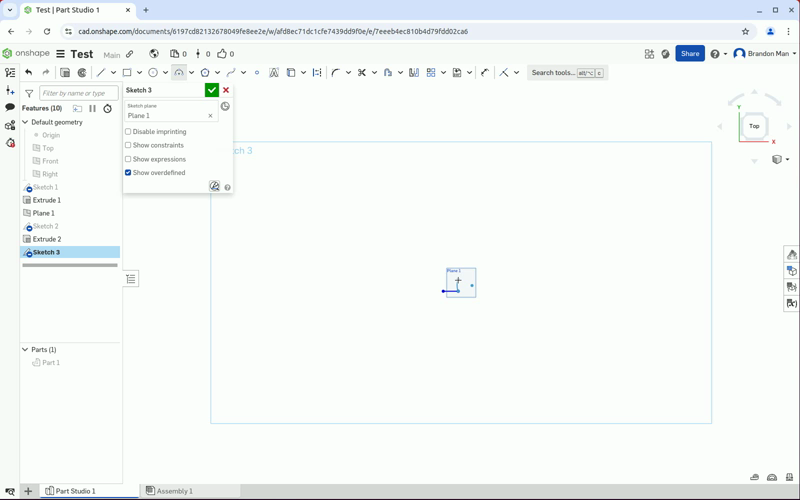
click(458, 279)
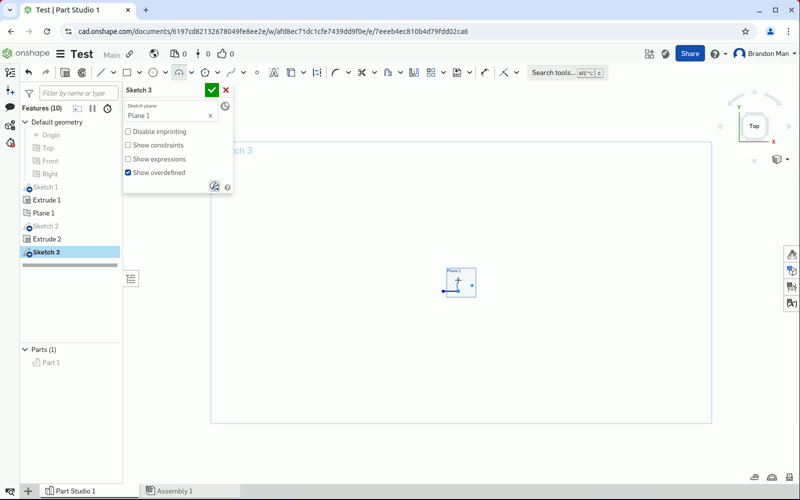
mouse_move(464, 285)
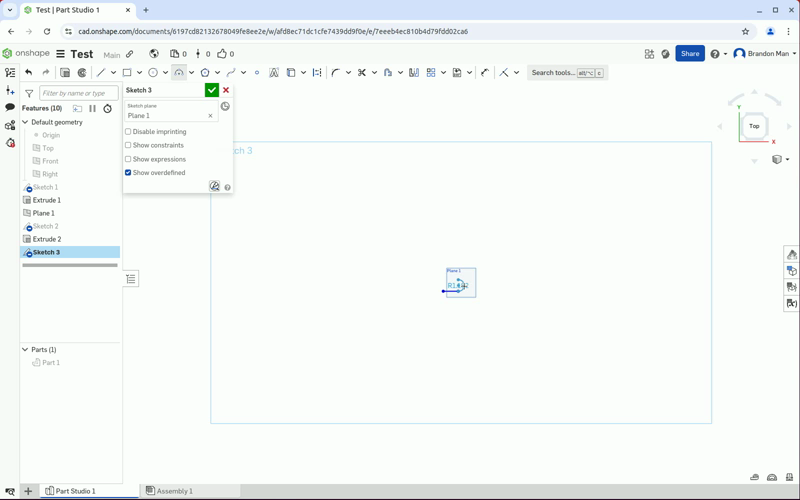
click(464, 285)
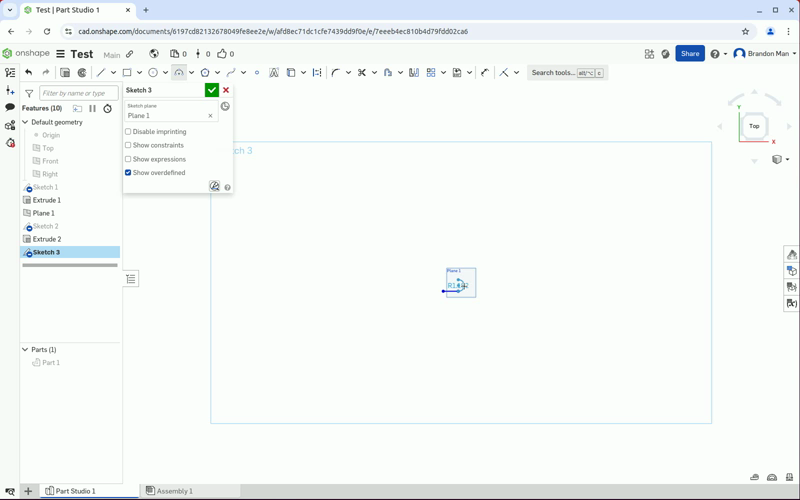
key_up(shift)
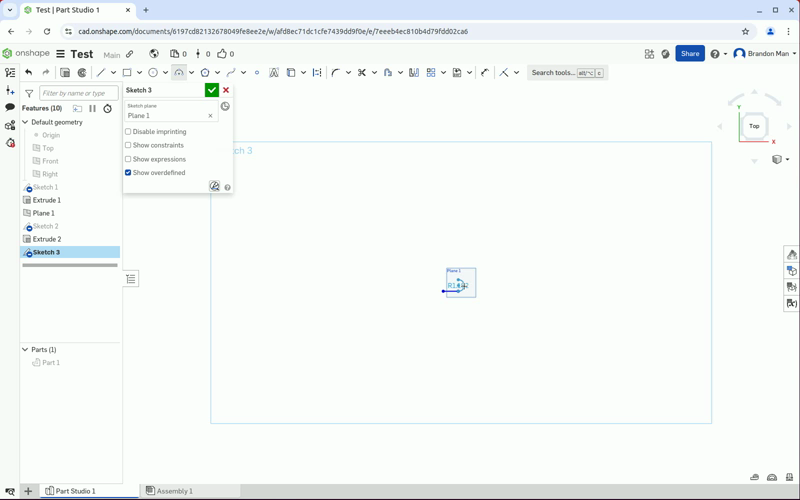
key(esc)
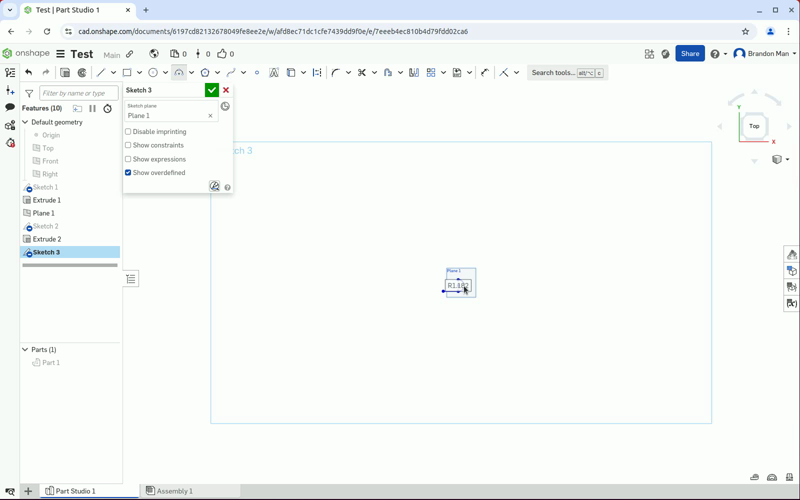
key(l)
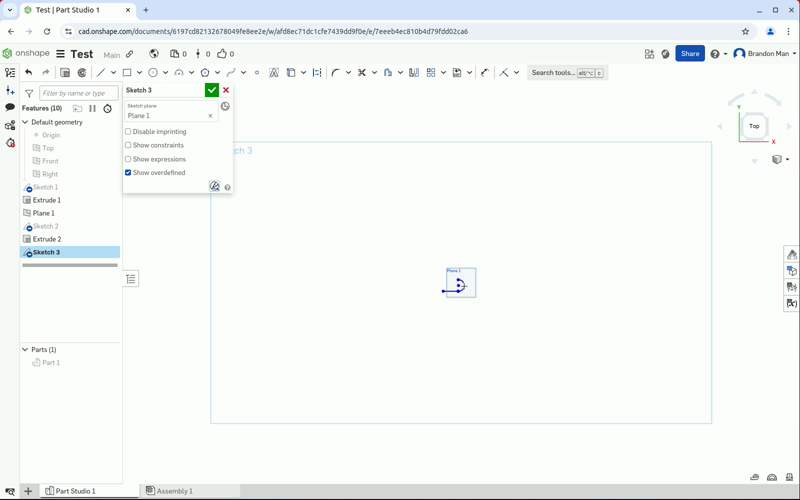
mouse_move(458, 279)
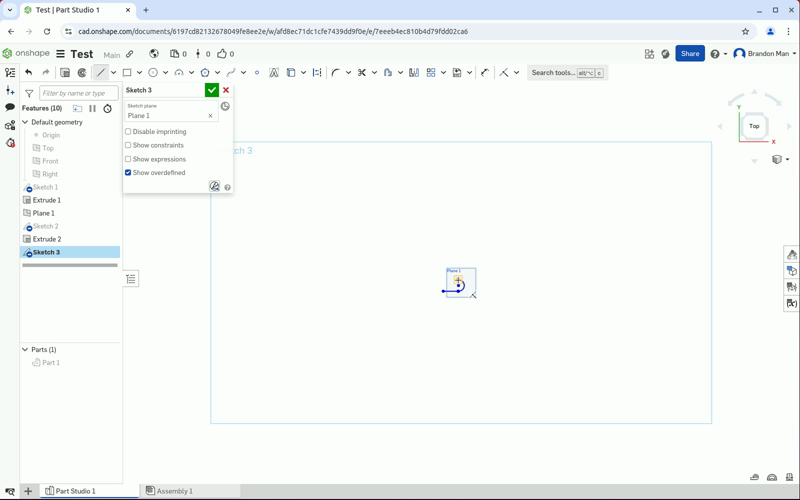
click(458, 279)
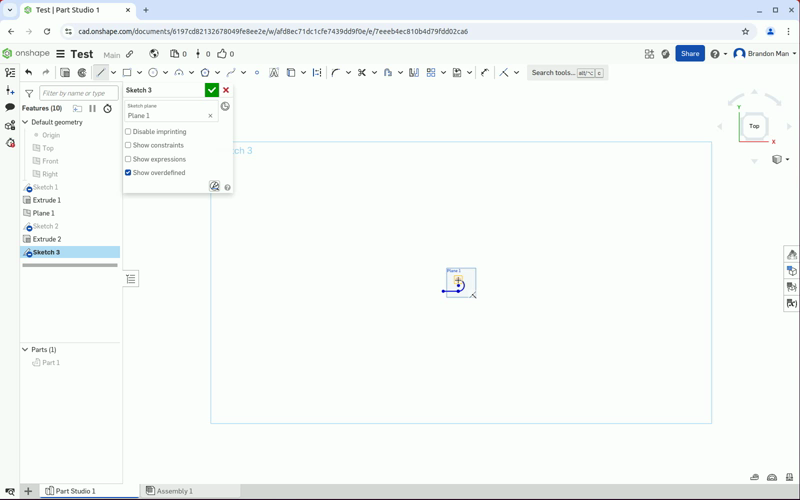
key_down(shift)
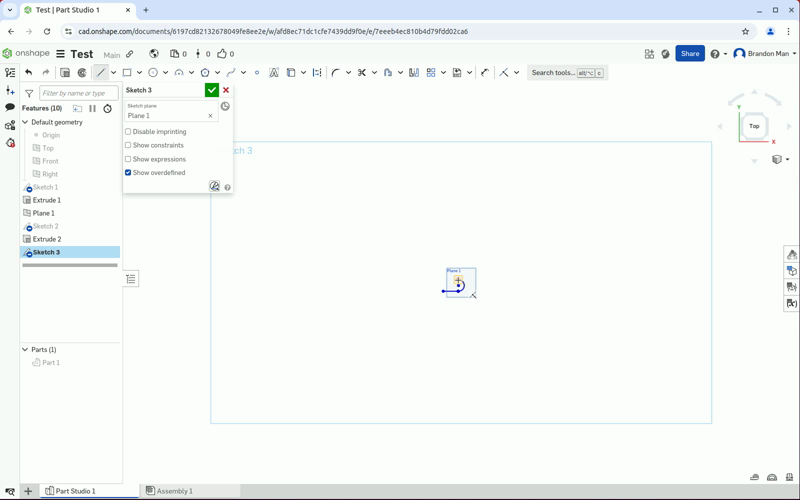
mouse_move(488, 279)
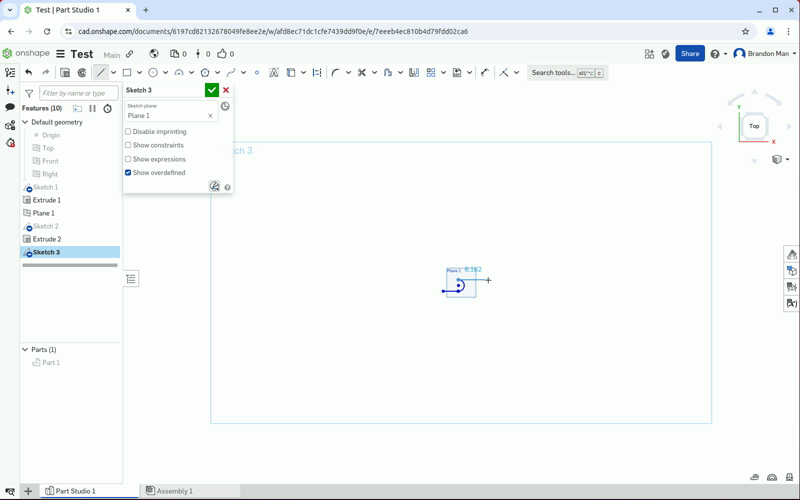
mouse_move(443, 279)
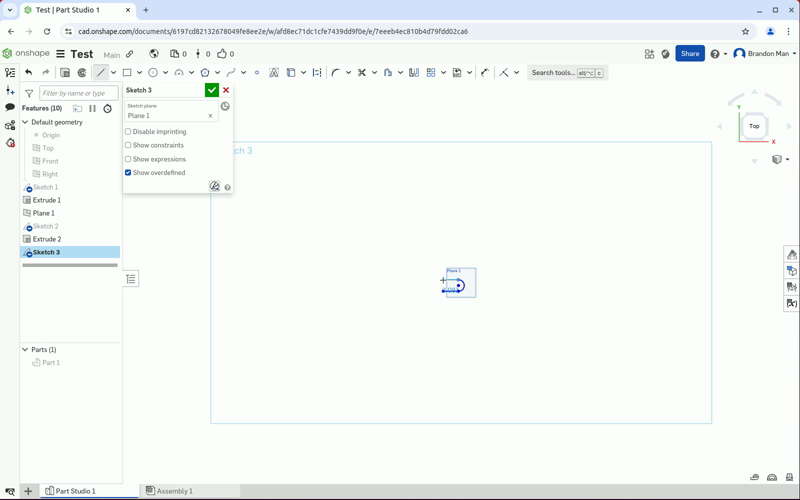
click(443, 279)
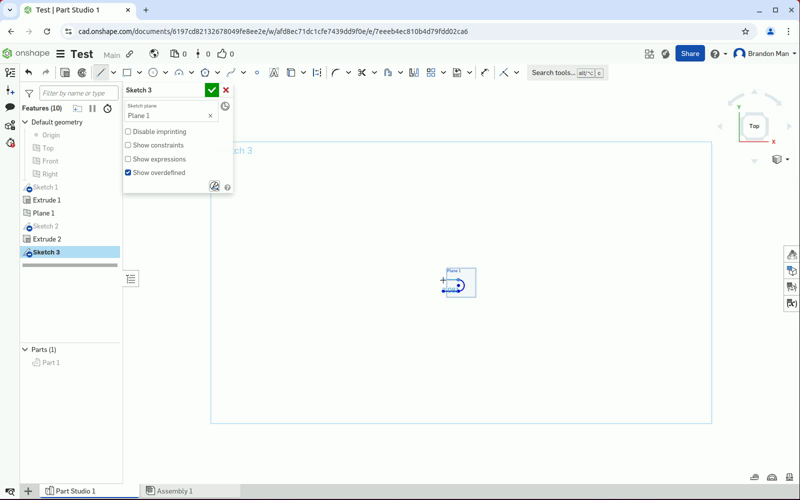
key_up(shift)
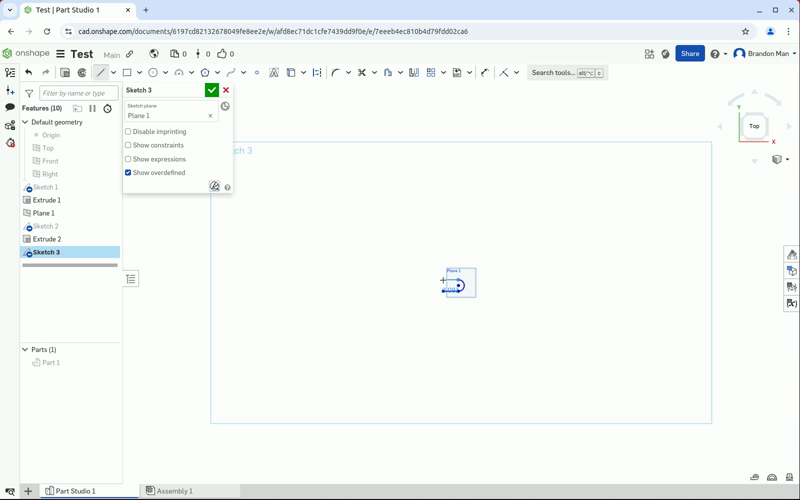
key(esc)
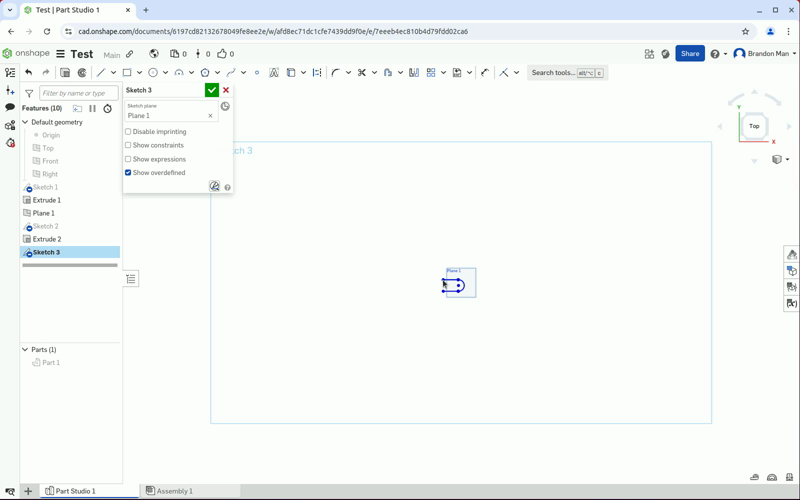
key(a)
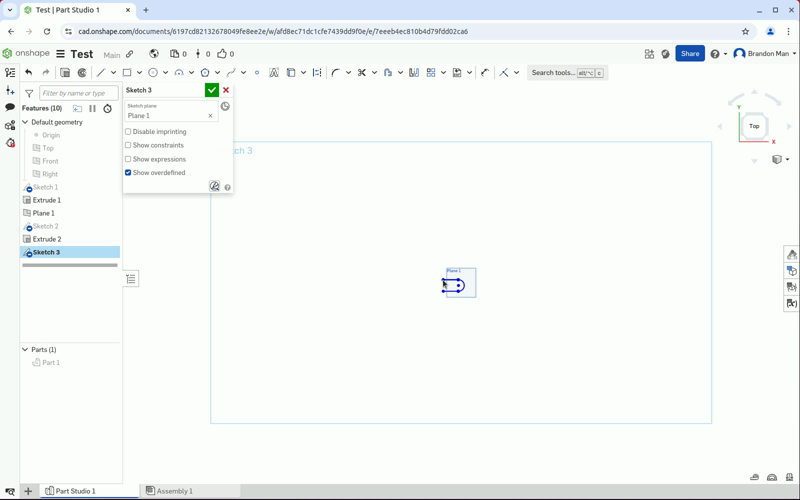
mouse_move(443, 279)
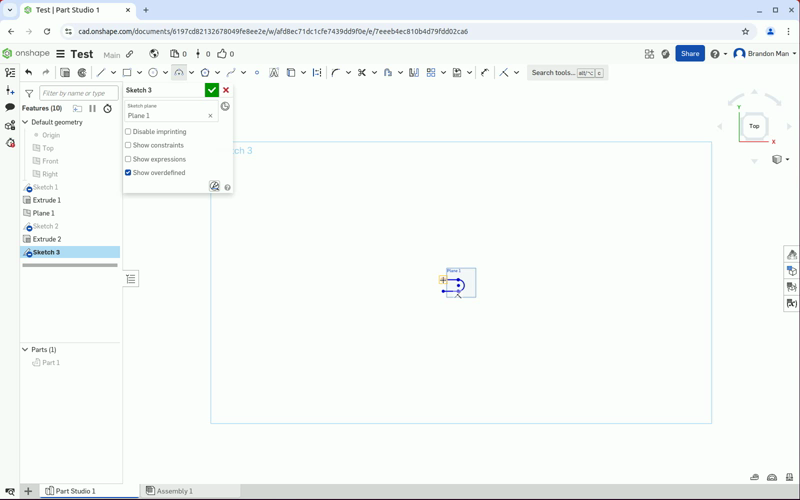
click(443, 279)
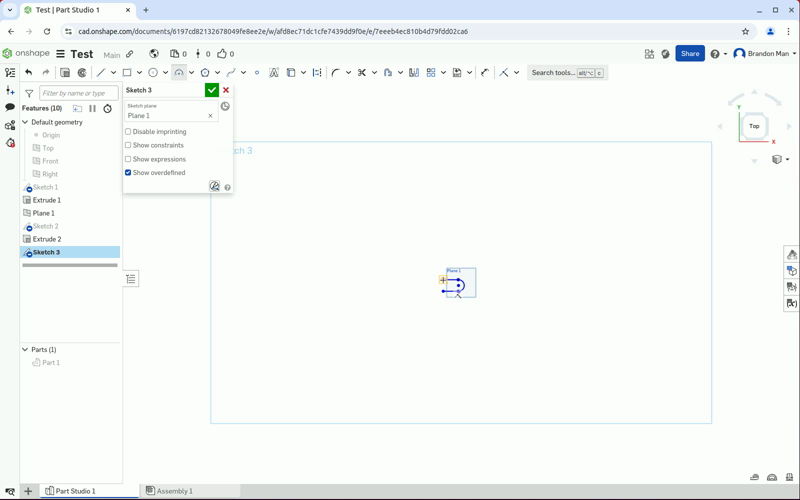
mouse_move(443, 291)
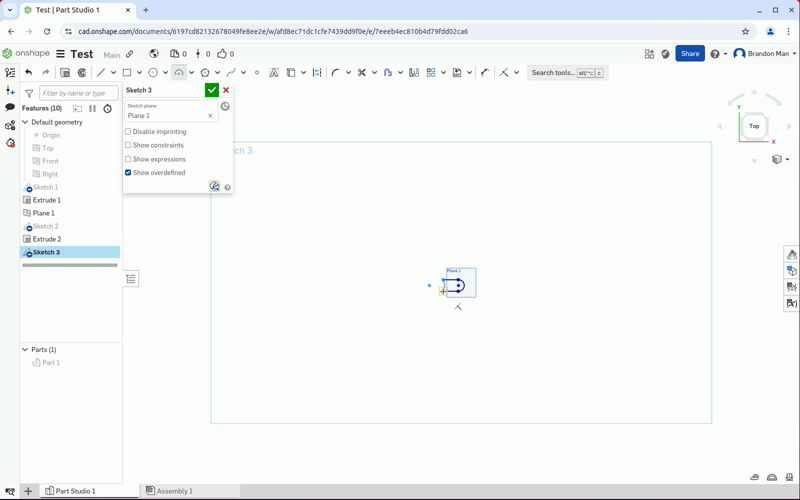
click(443, 291)
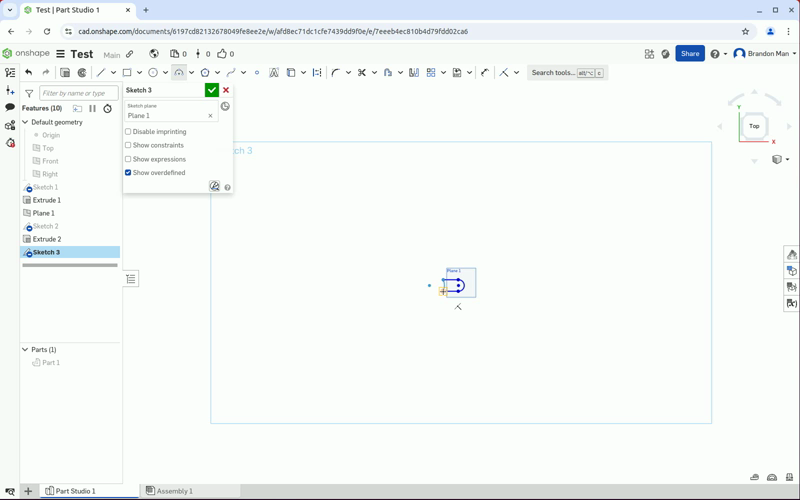
key_down(shift)
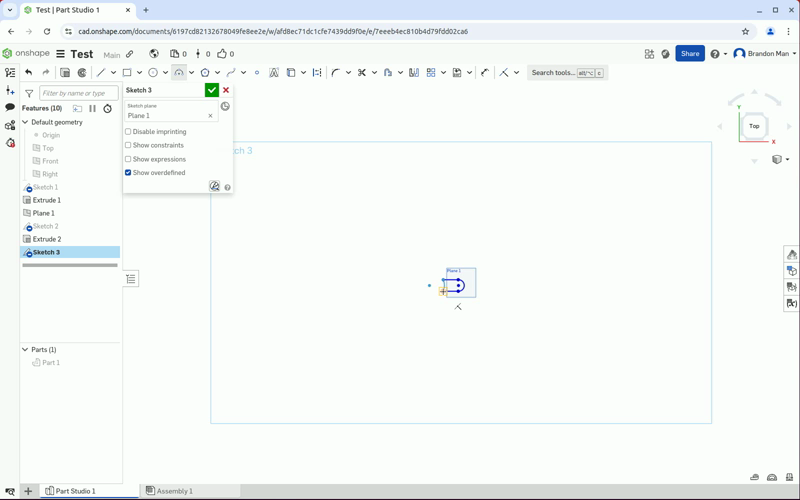
mouse_move(448, 285)
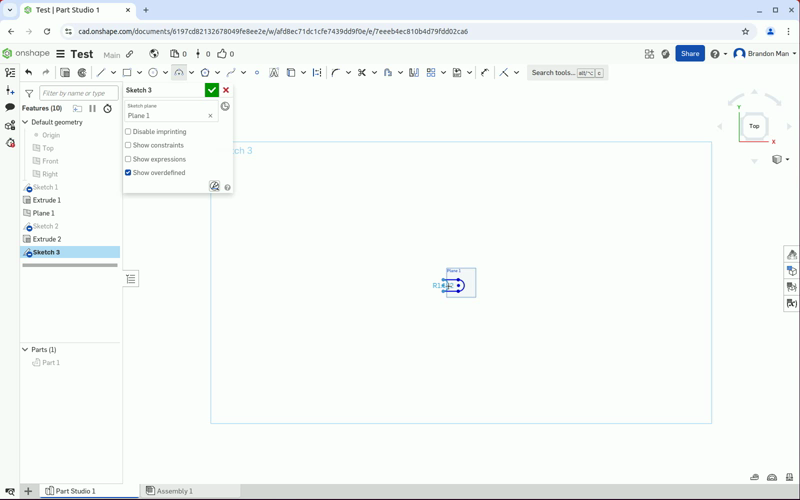
click(448, 285)
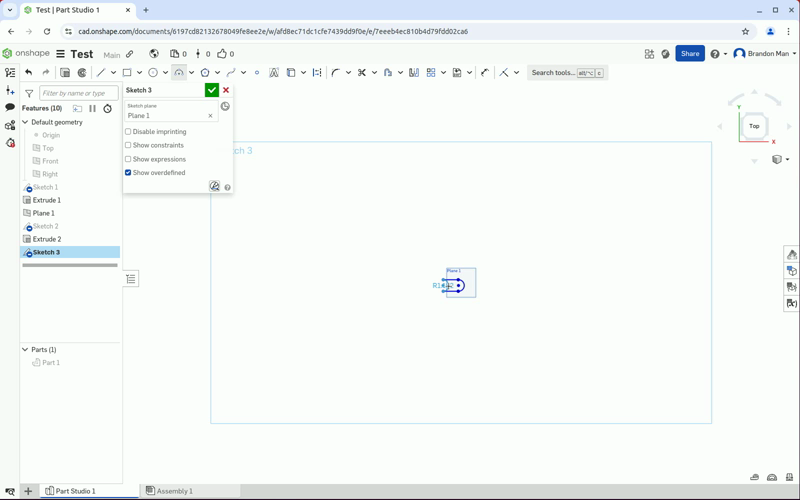
key_up(shift)
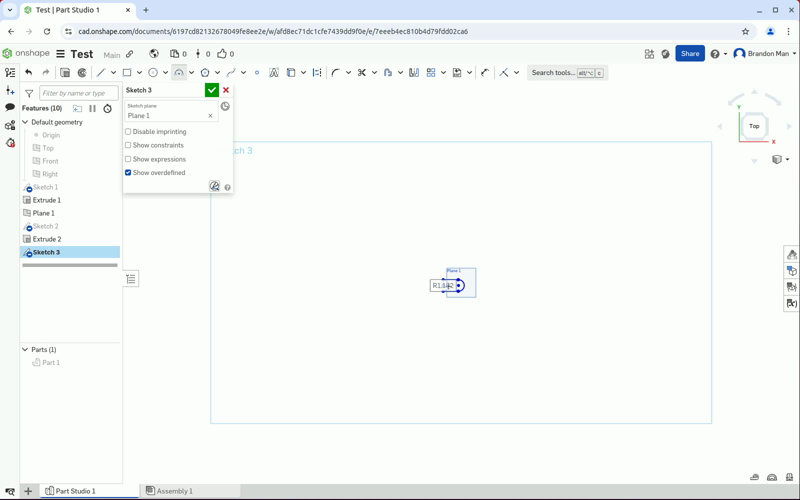
key(esc)
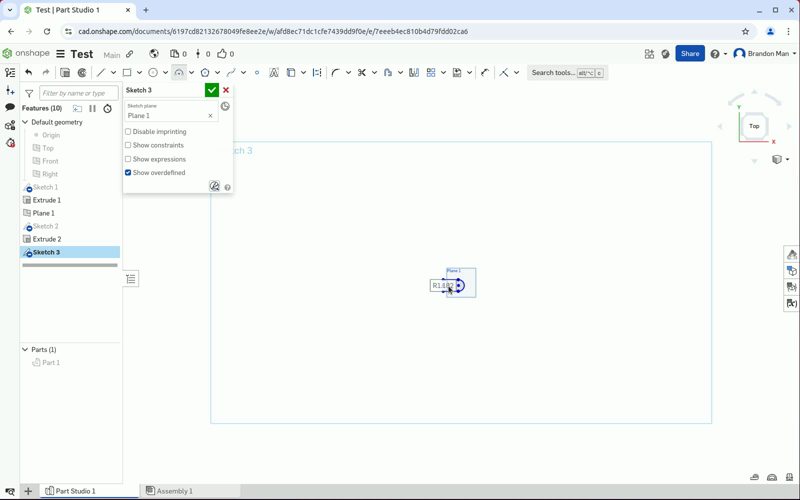
mouse_move(461, 284)
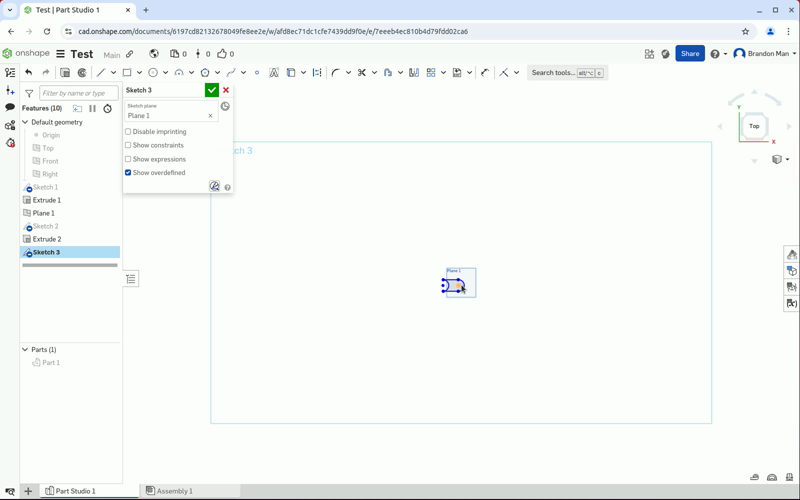
scroll(6)
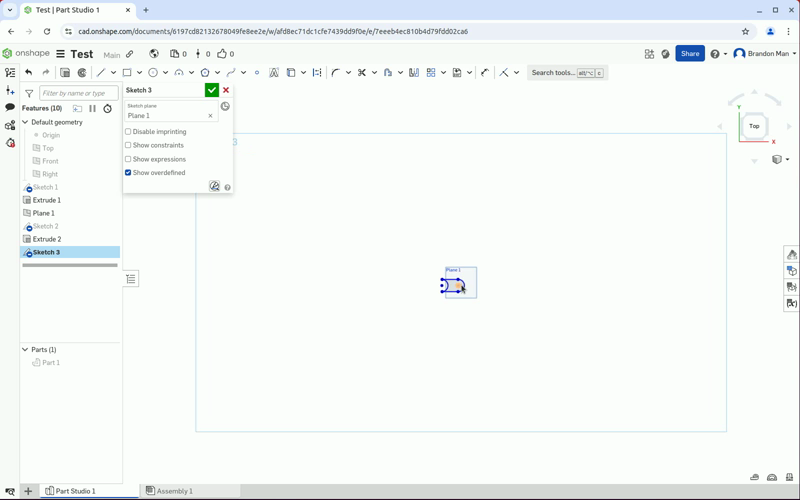
scroll(6)
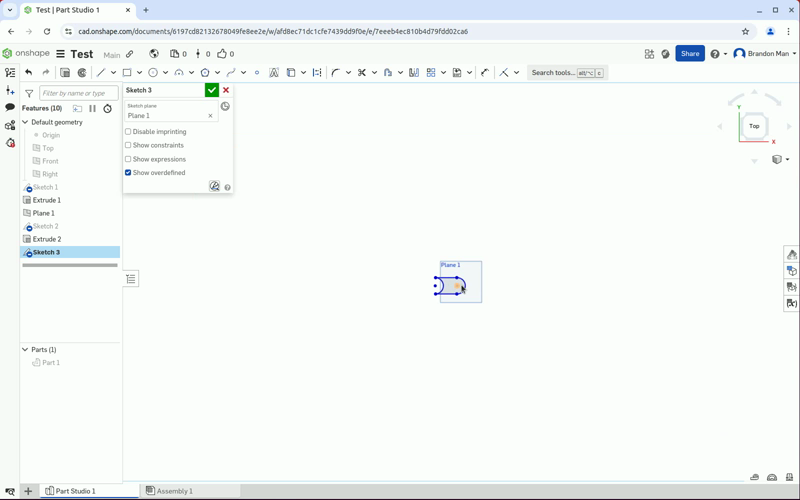
scroll(6)
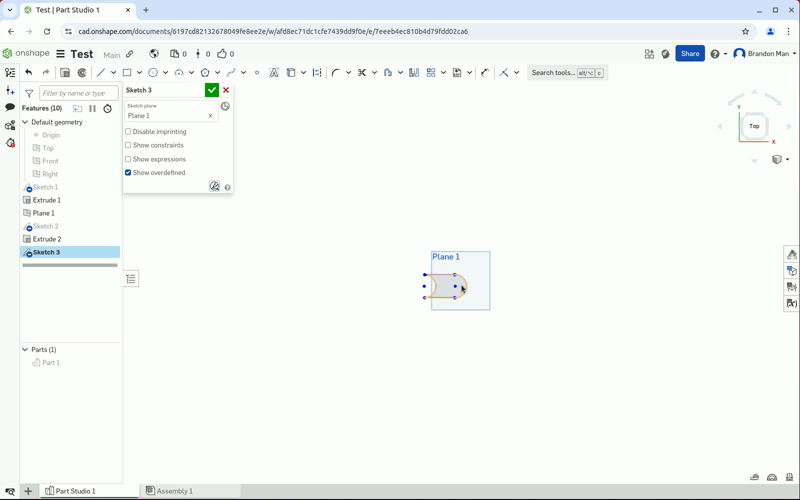
scroll(6)
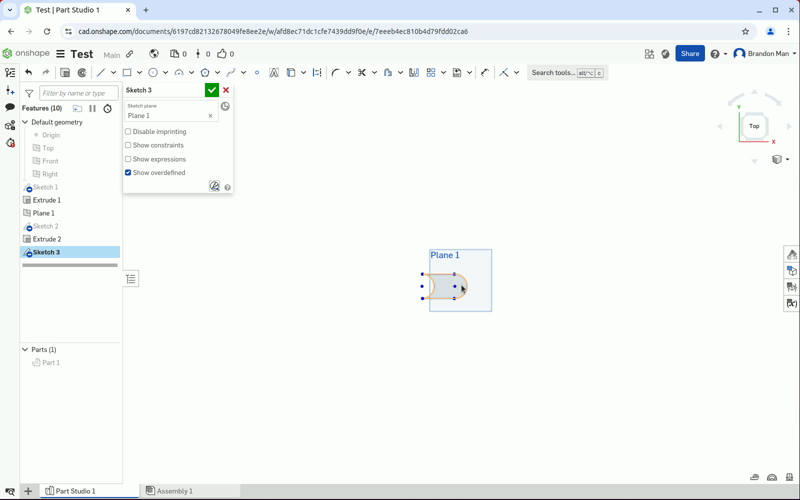
scroll(6)
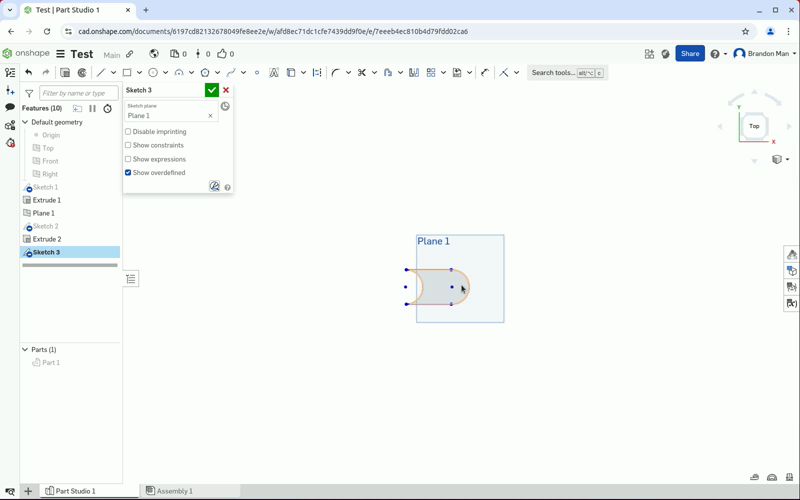
scroll(6)
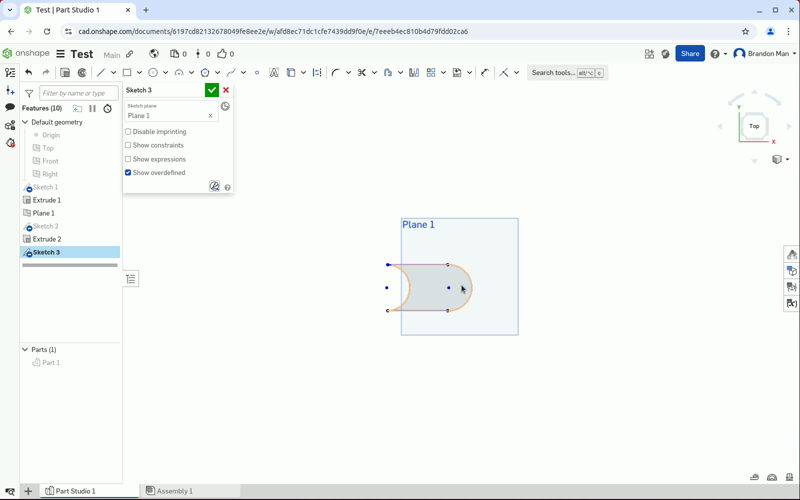
scroll(6)
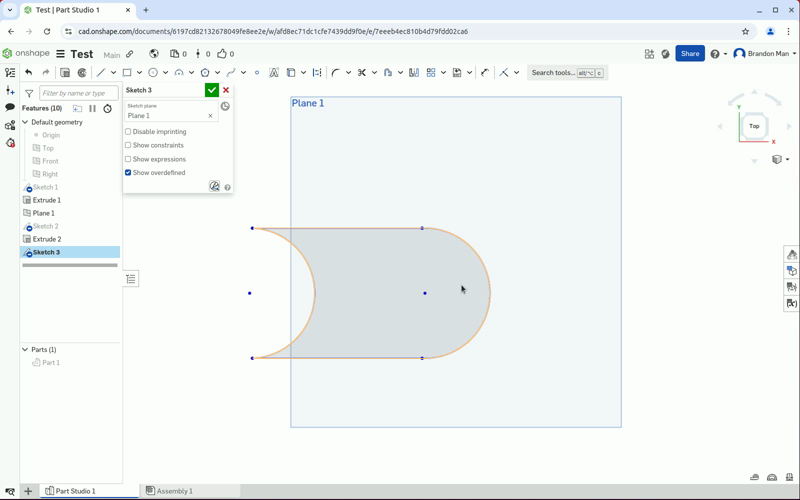
click(461, 284)
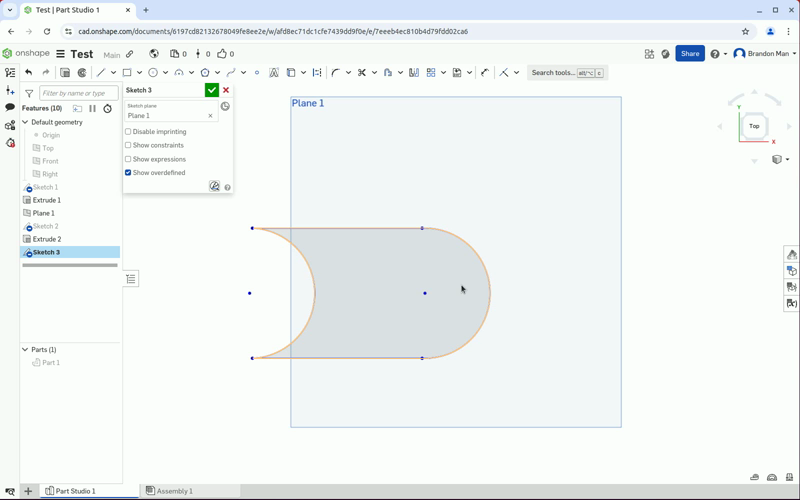
scroll(-6)
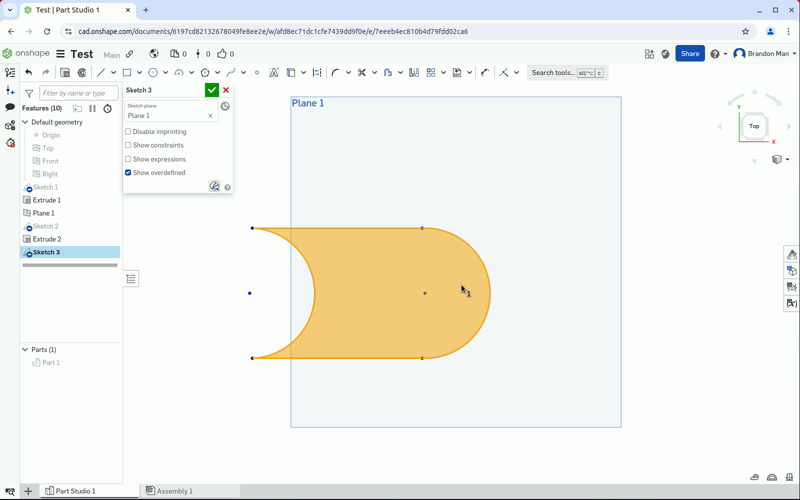
scroll(-6)
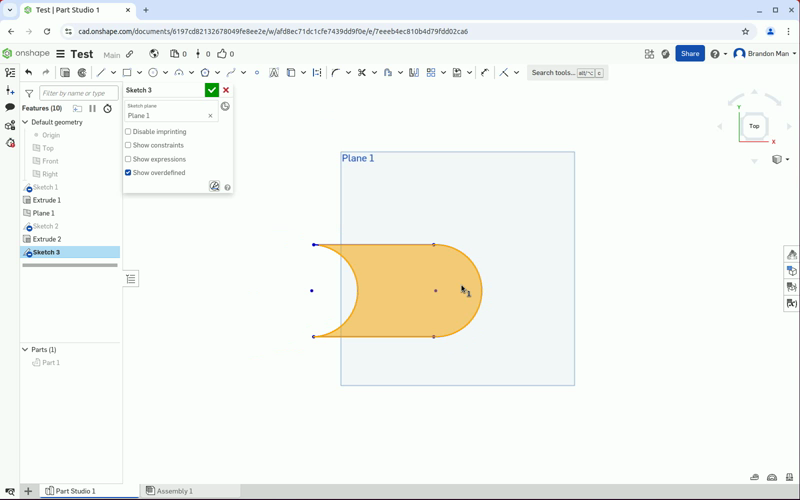
scroll(-6)
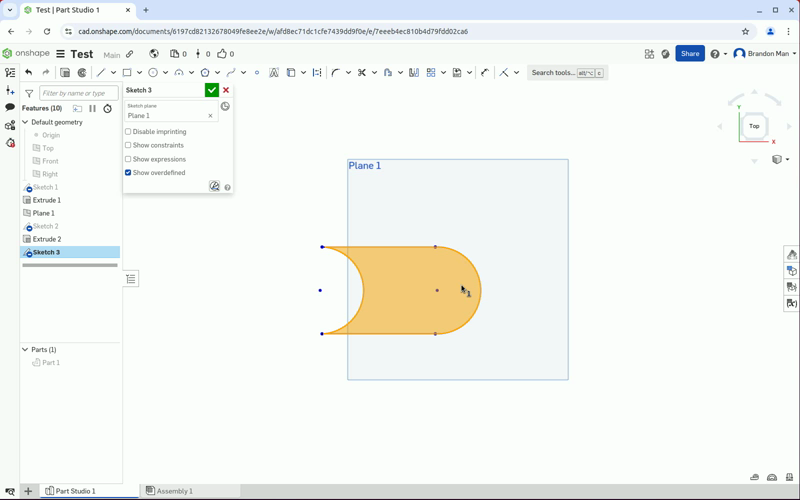
scroll(-6)
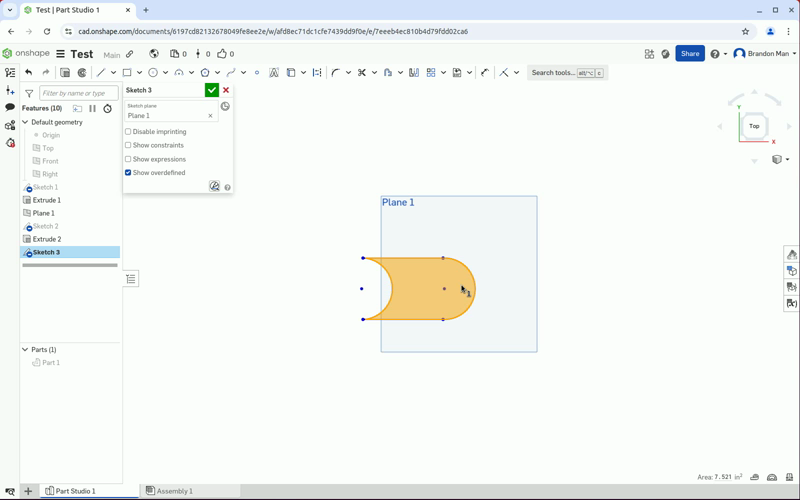
scroll(-6)
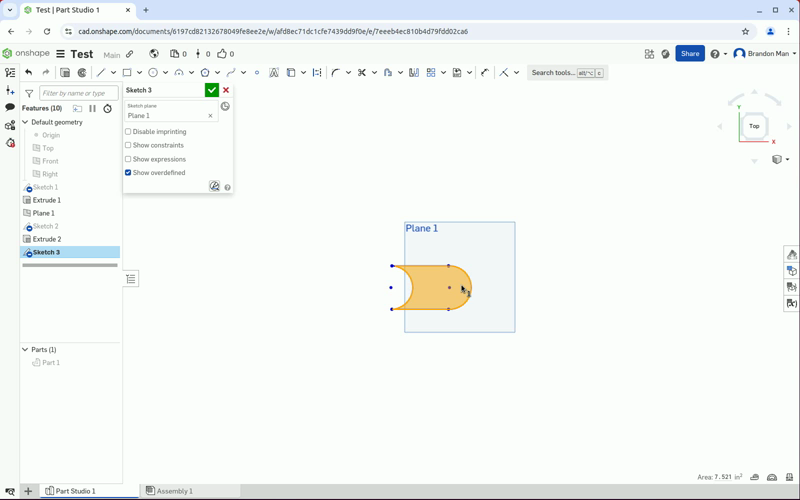
scroll(-6)
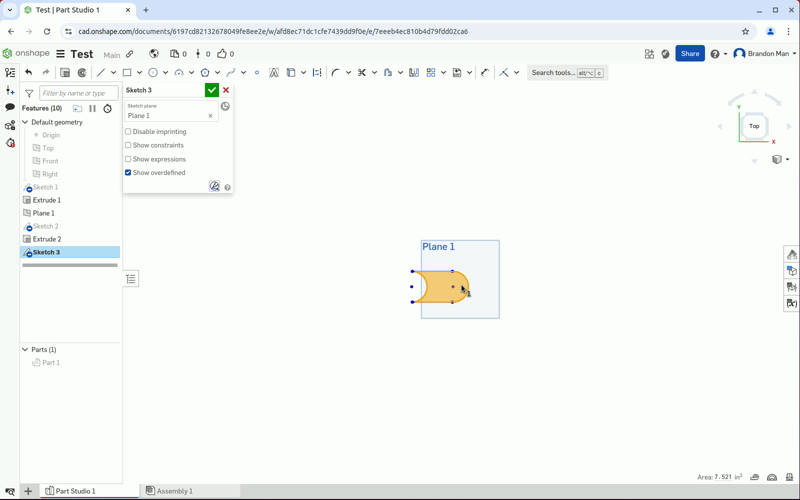
scroll(-6)
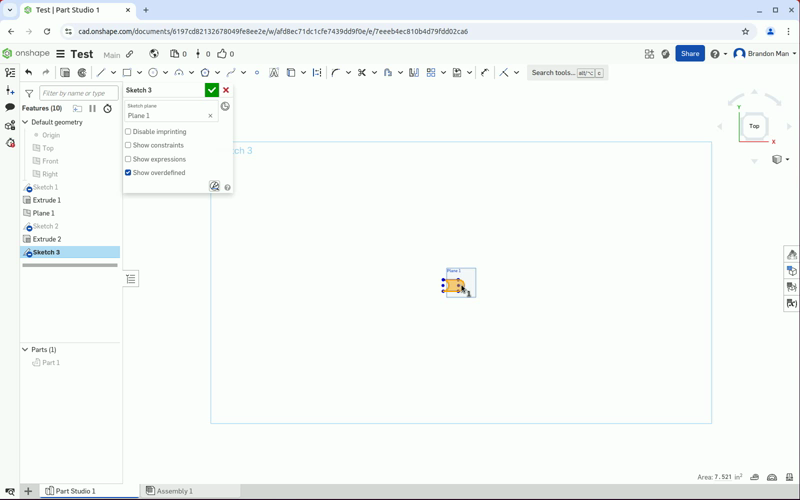
mouse_move(73, 352)
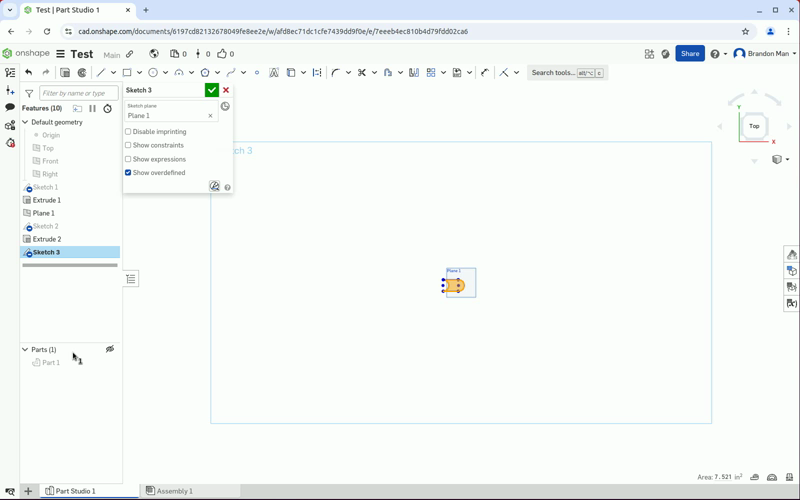
key(shift+y)
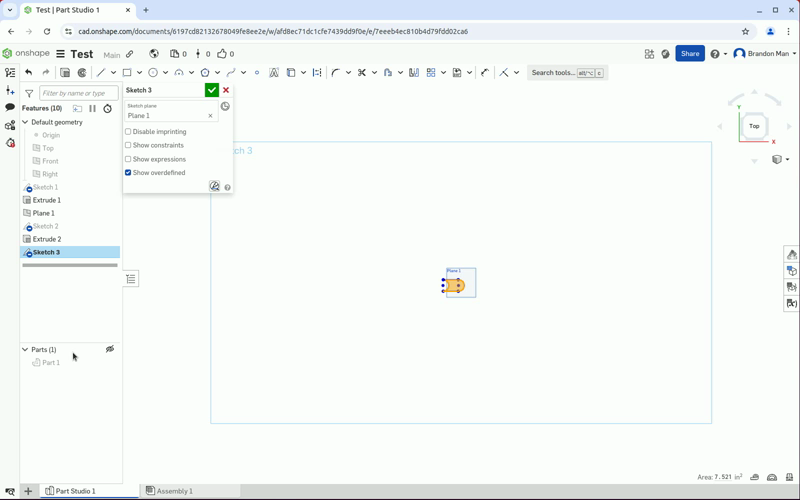
key(shift+e)
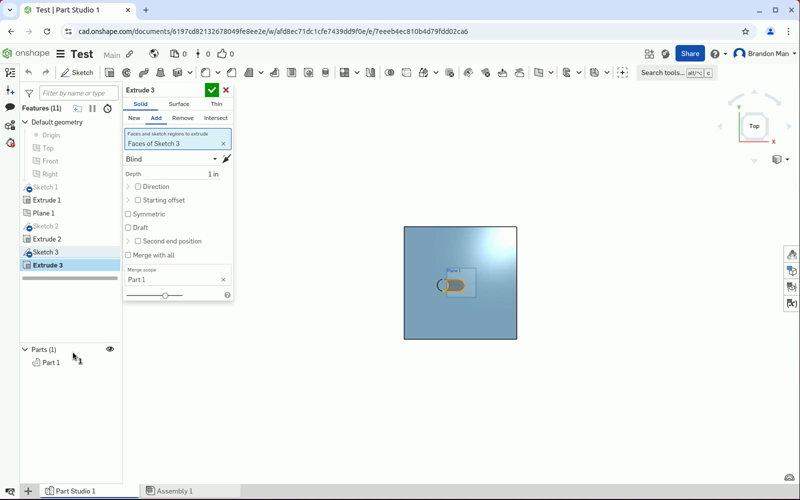
mouse_move(143, 106)
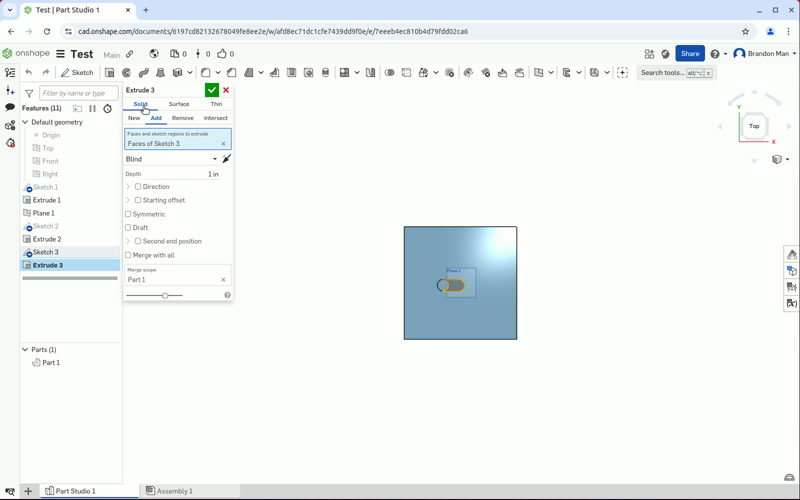
click(143, 106)
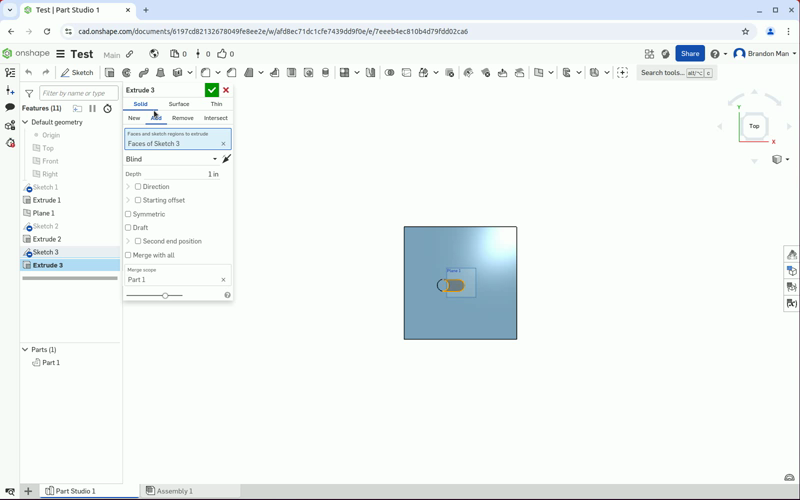
mouse_move(186, 120)
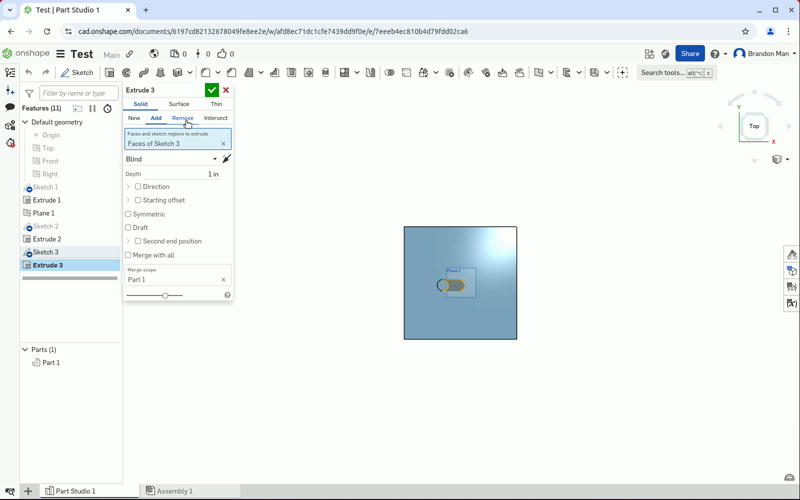
click(186, 120)
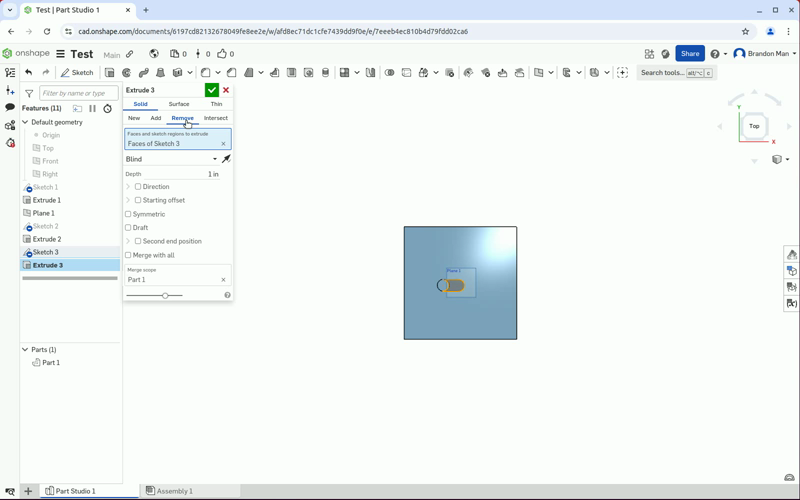
key(tab, 4)
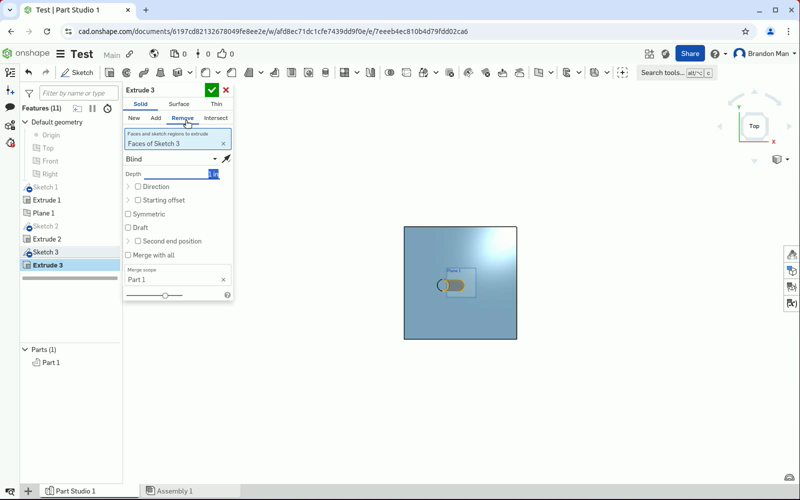
text(6.74)
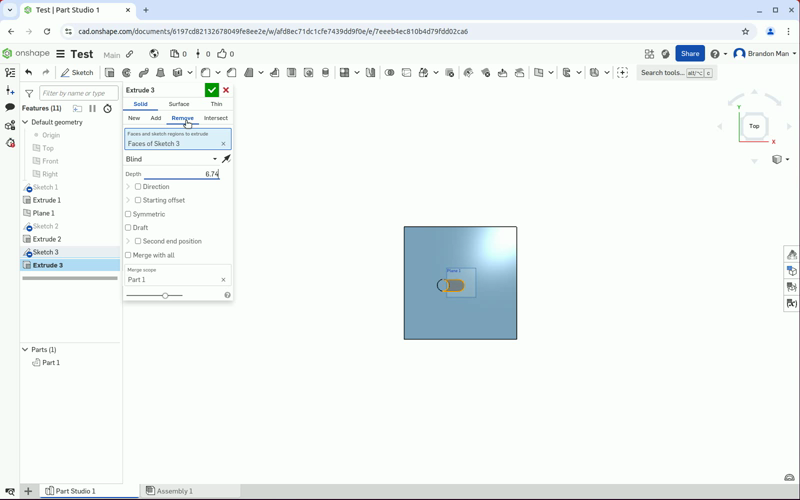
key(tab, 6)
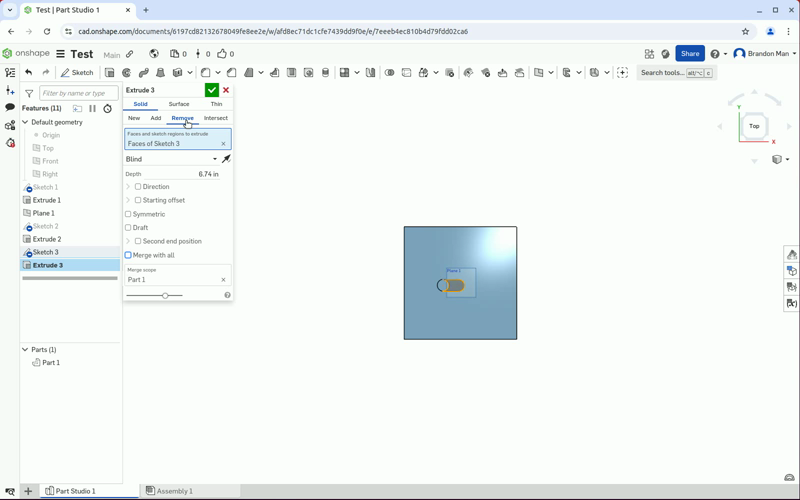
key(space)
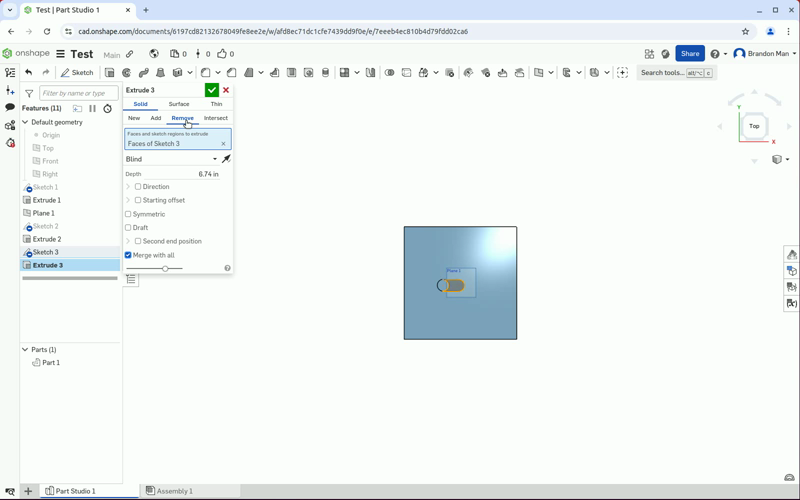
key(enter)
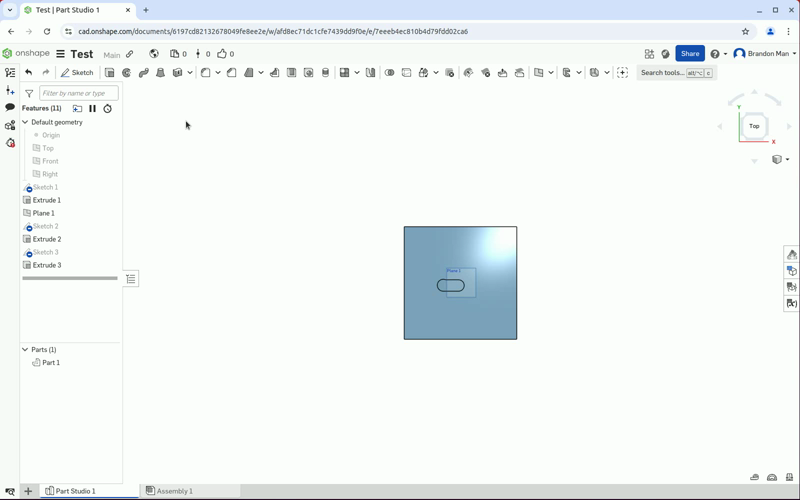
key(shift+h)
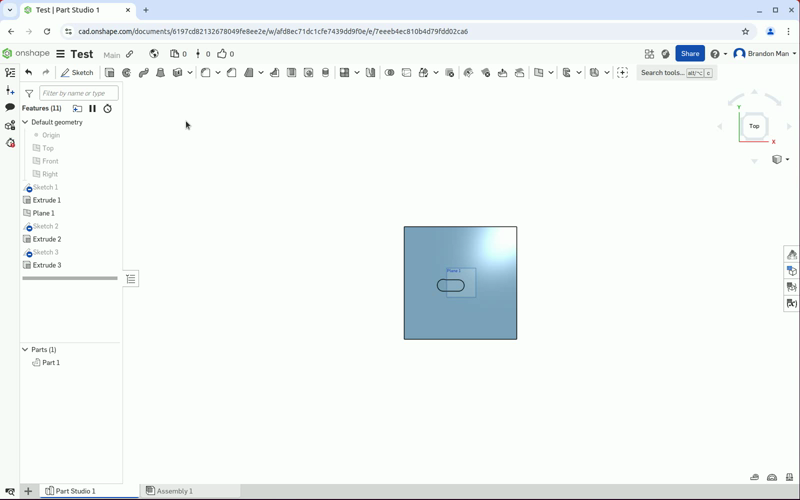
key(shift+h)
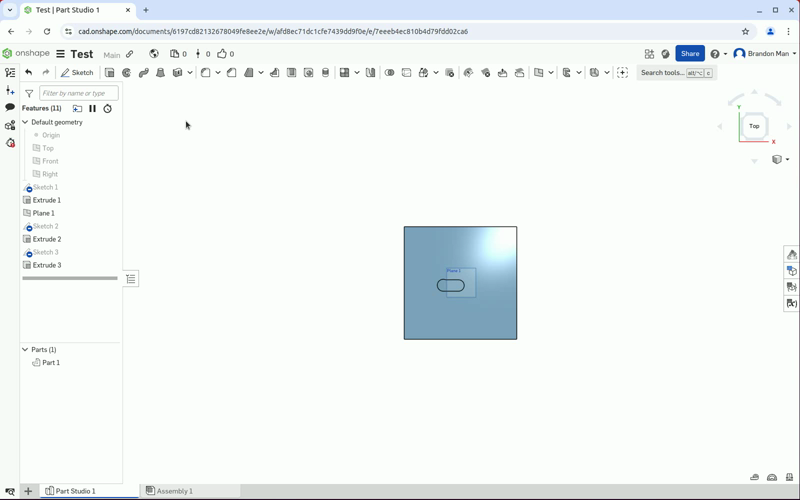
mouse_move(73, 189)
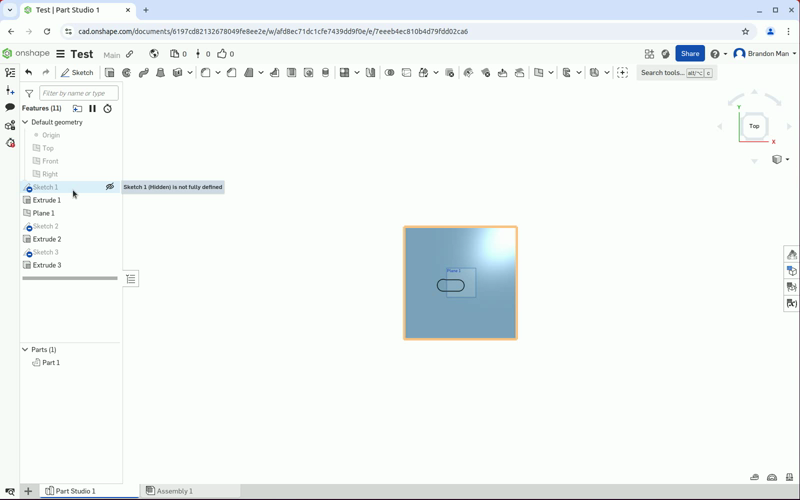
click(73, 189)
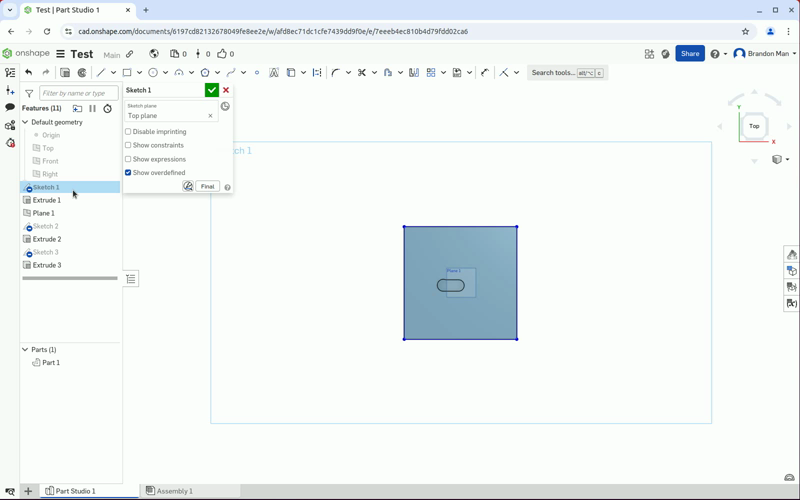
mouse_move(229, 92)
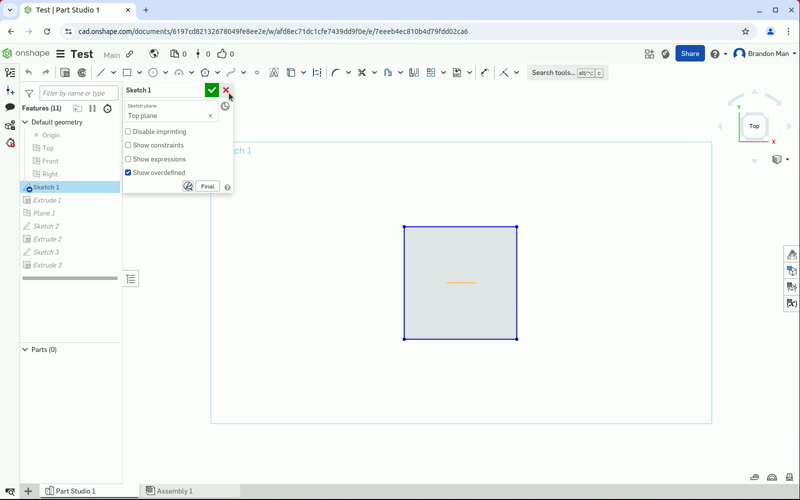
click(229, 92)
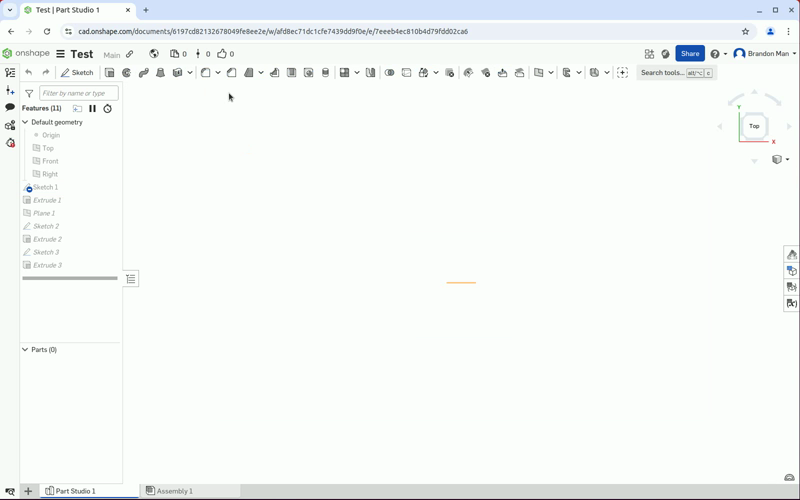
key(shift+s)
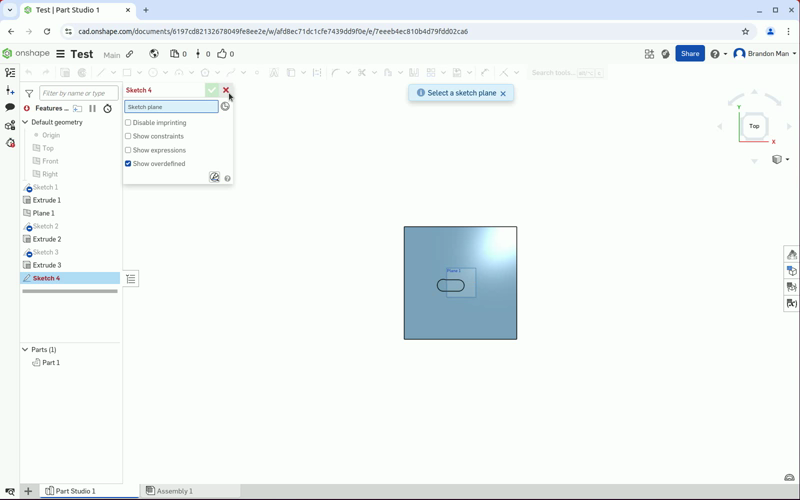
mouse_move(73, 215)
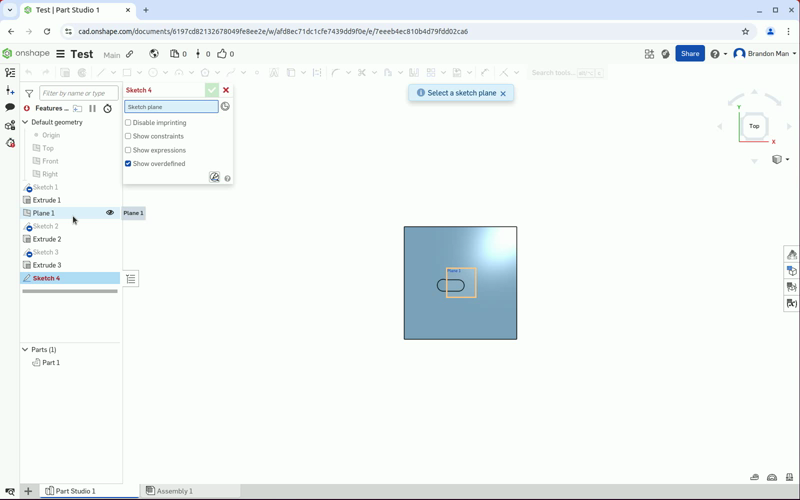
click(73, 215)
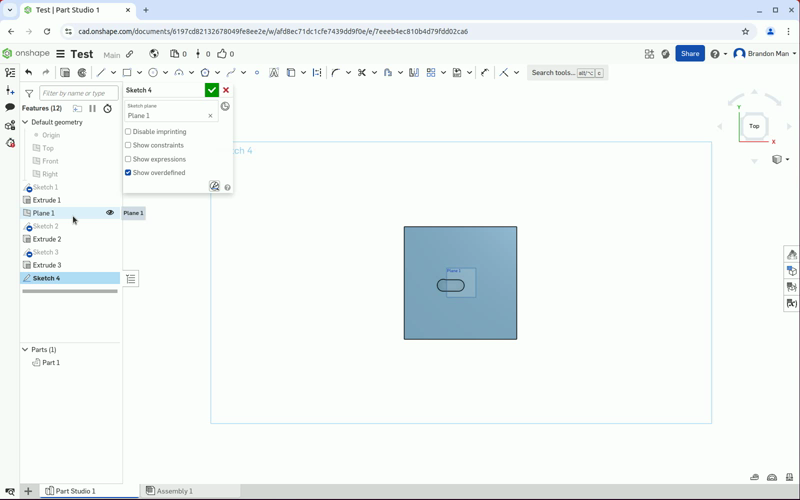
mouse_move(73, 352)
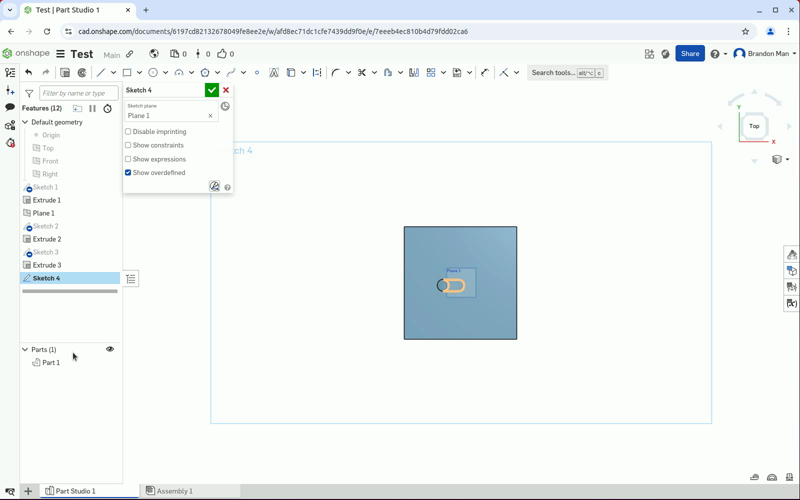
key(y)
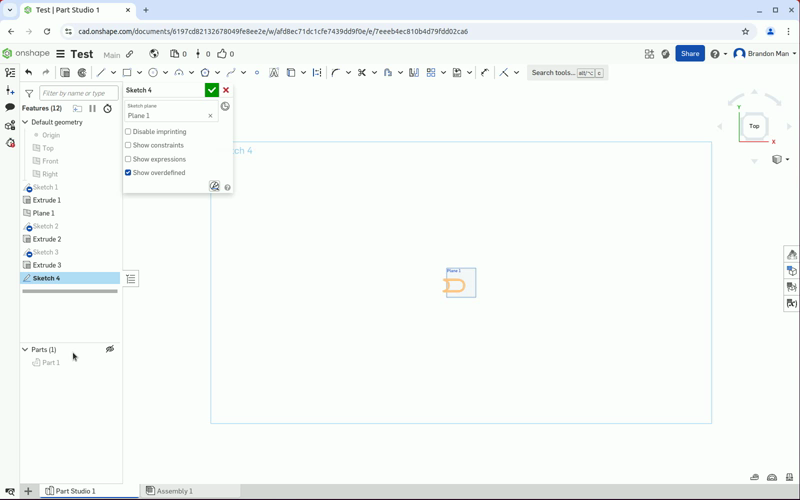
key(c)
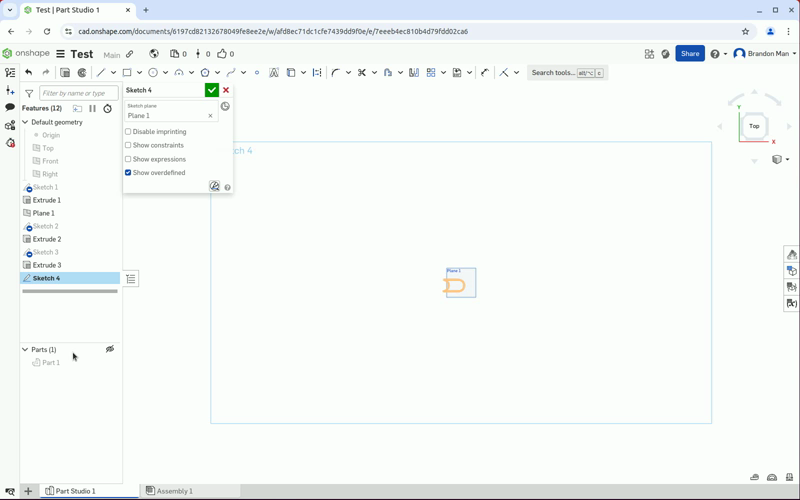
key_down(shift)
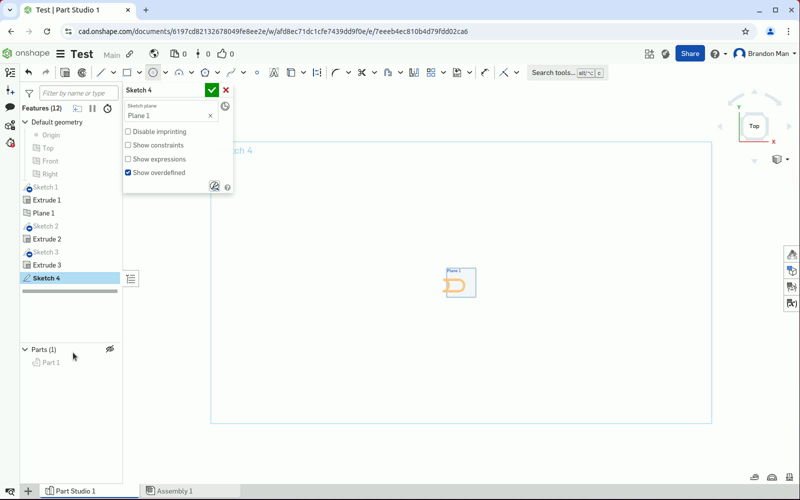
mouse_move(458, 285)
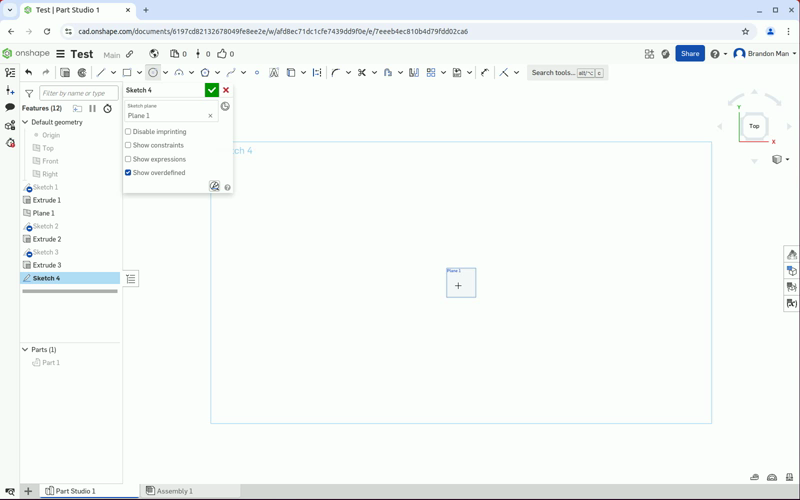
click(458, 285)
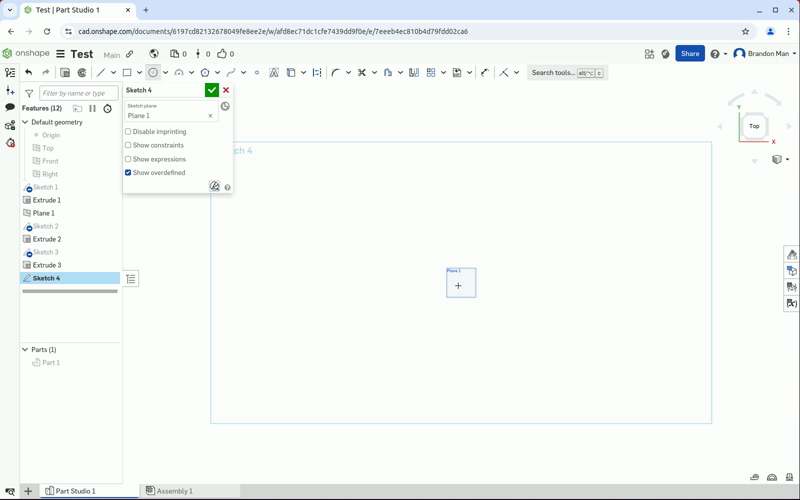
key_up(shift)
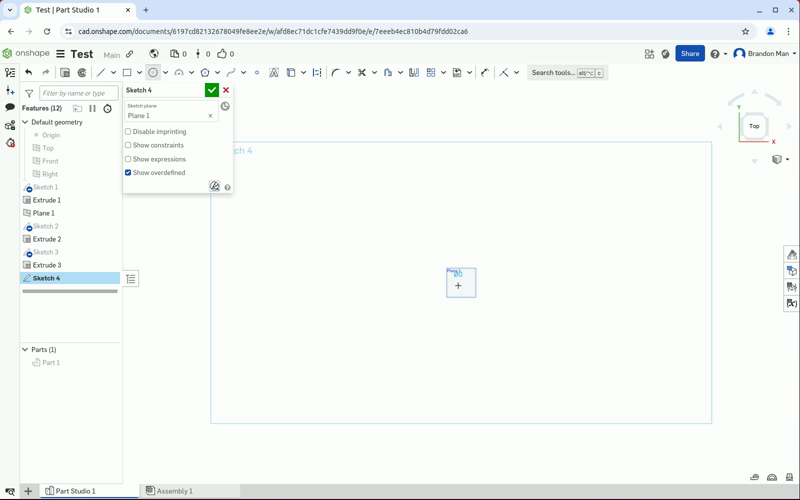
mouse_move(464, 285)
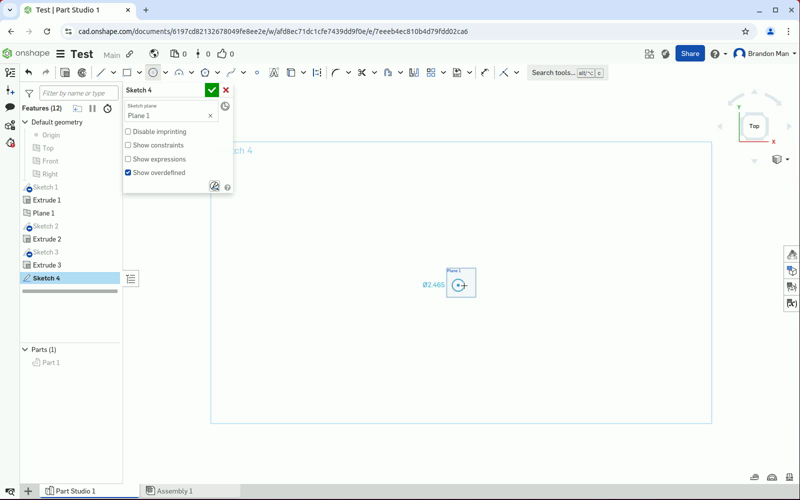
click(464, 285)
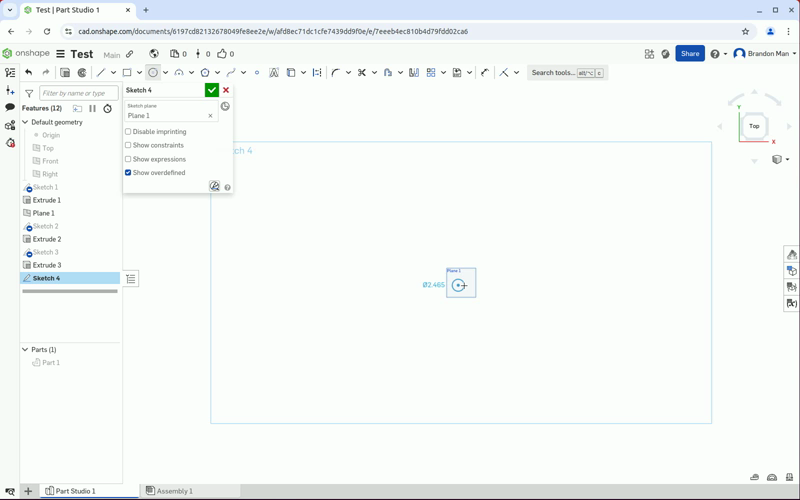
key(esc)
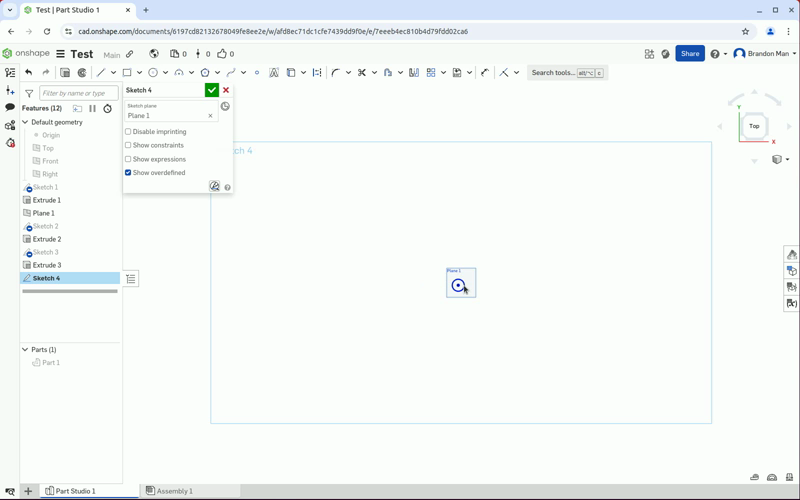
mouse_move(455, 282)
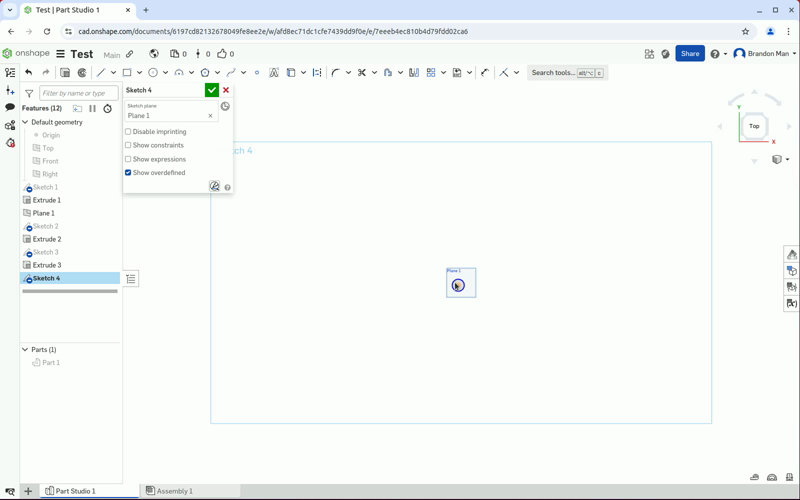
scroll(6)
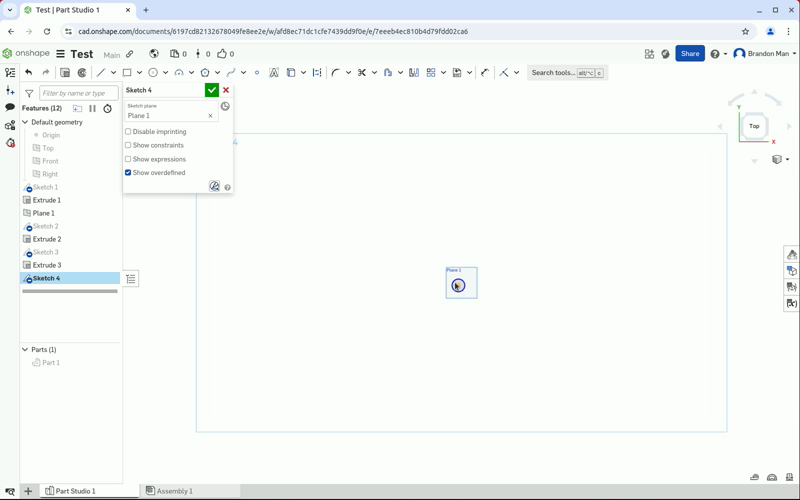
scroll(6)
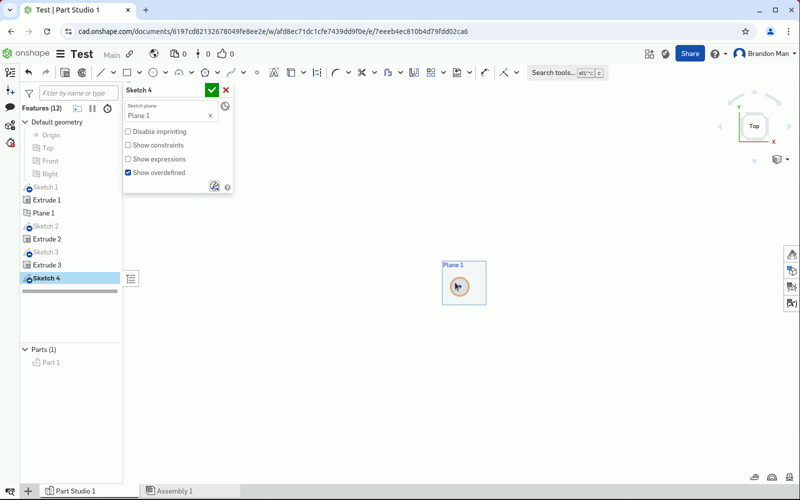
scroll(6)
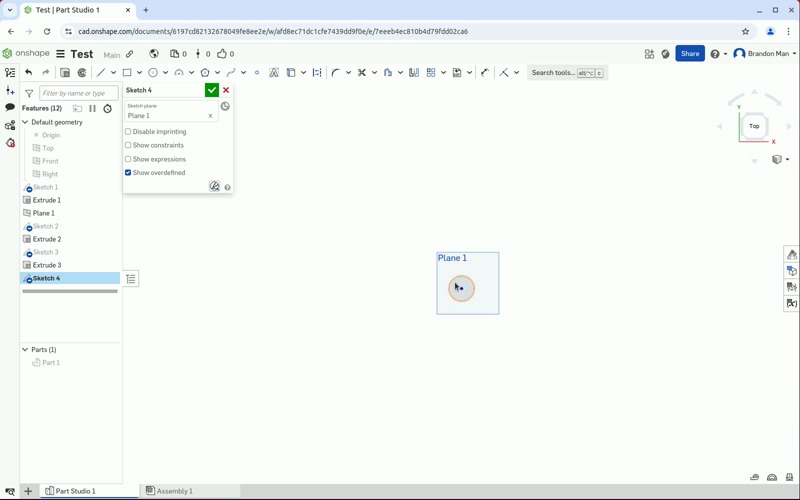
scroll(6)
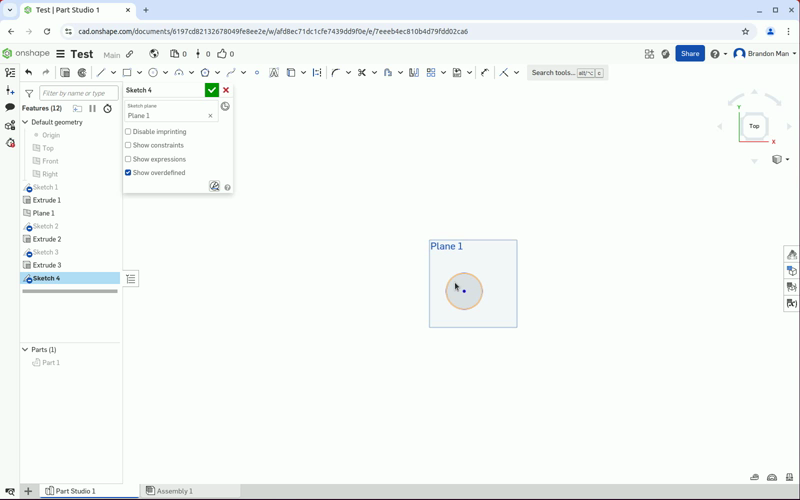
scroll(6)
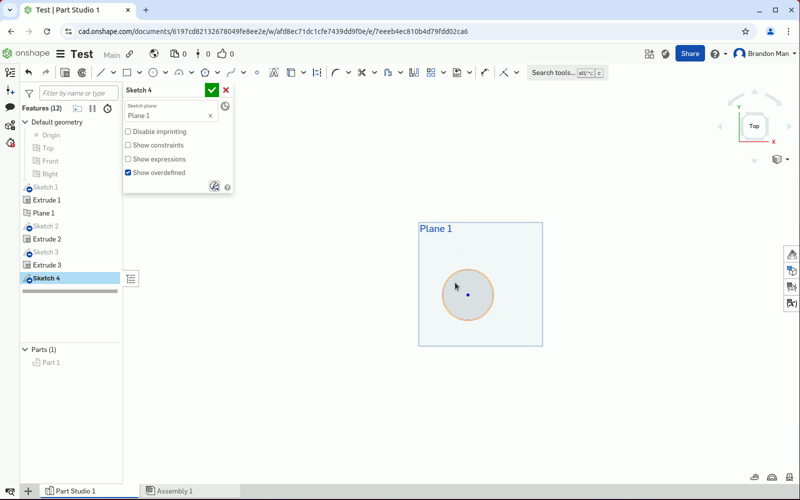
scroll(6)
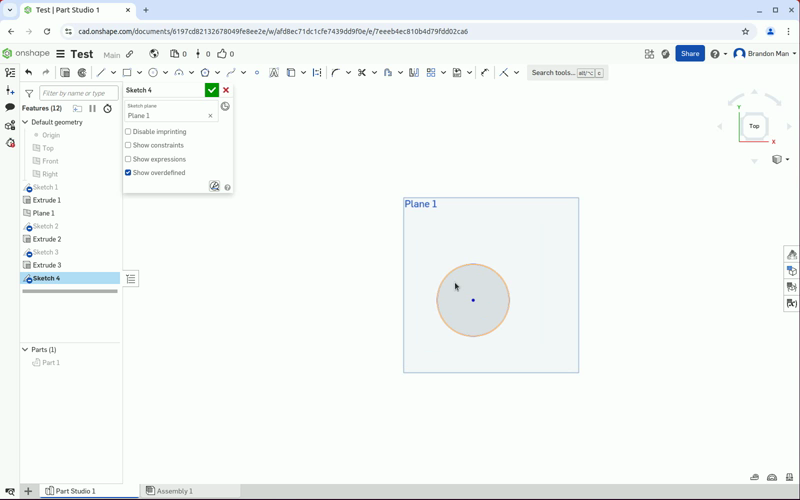
scroll(6)
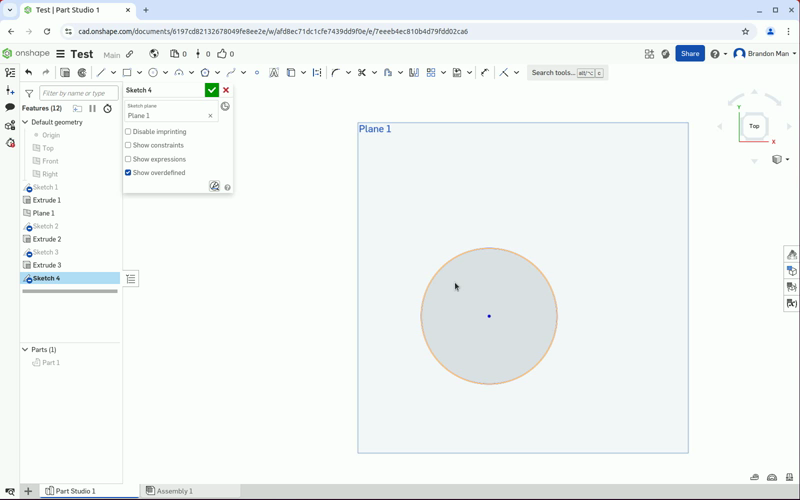
click(455, 282)
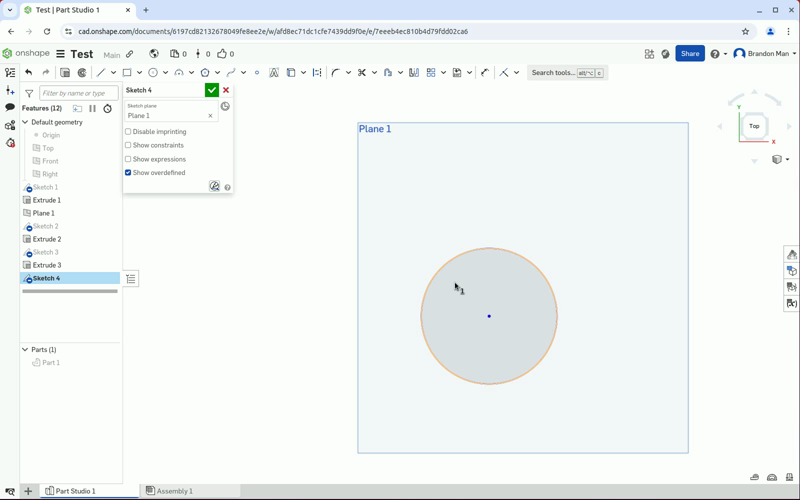
scroll(-6)
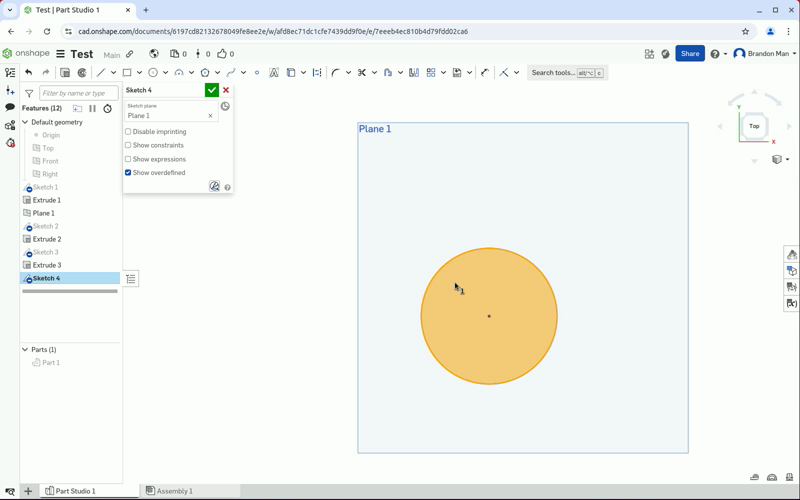
scroll(-6)
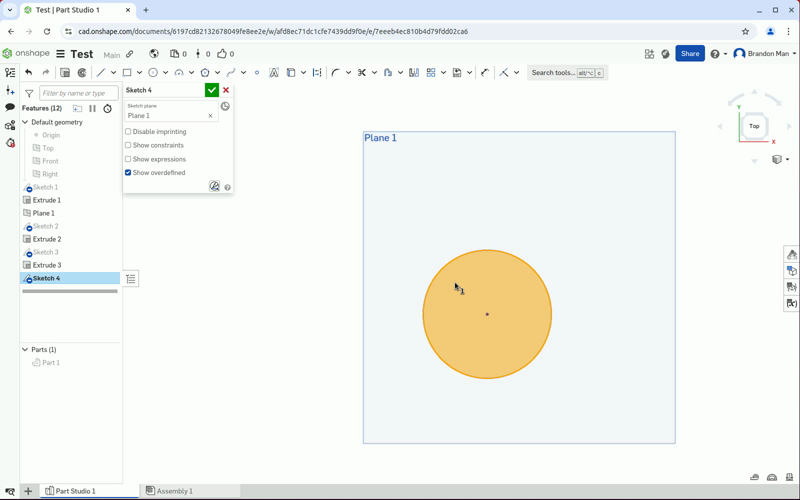
scroll(-6)
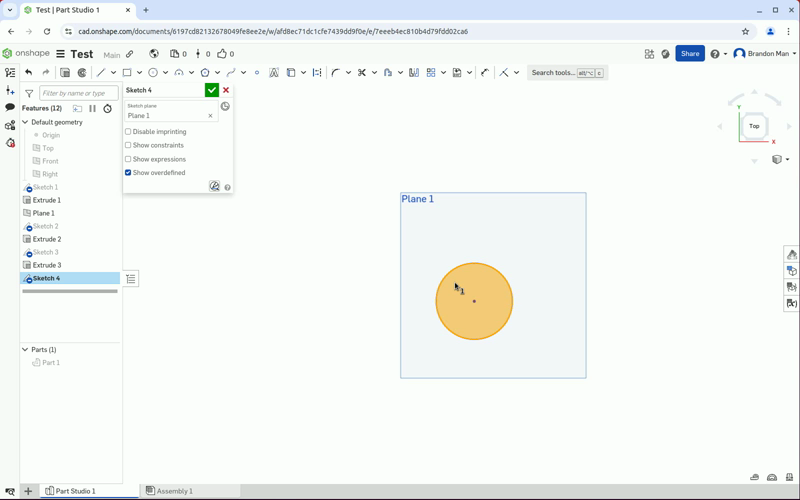
scroll(-6)
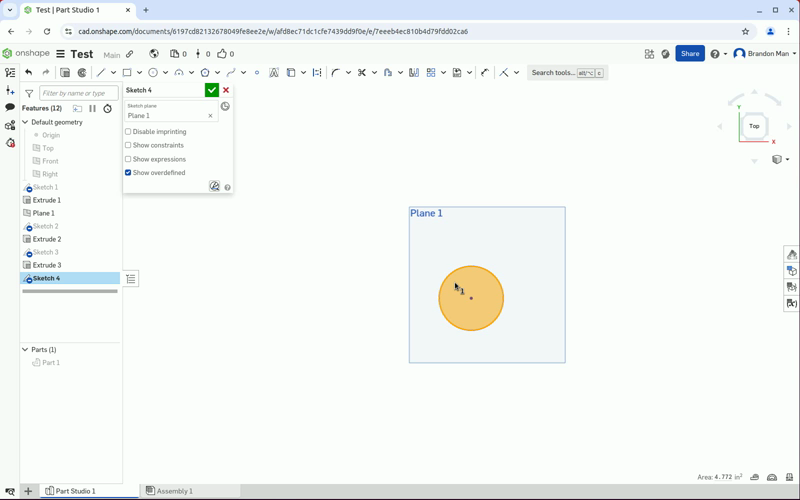
scroll(-6)
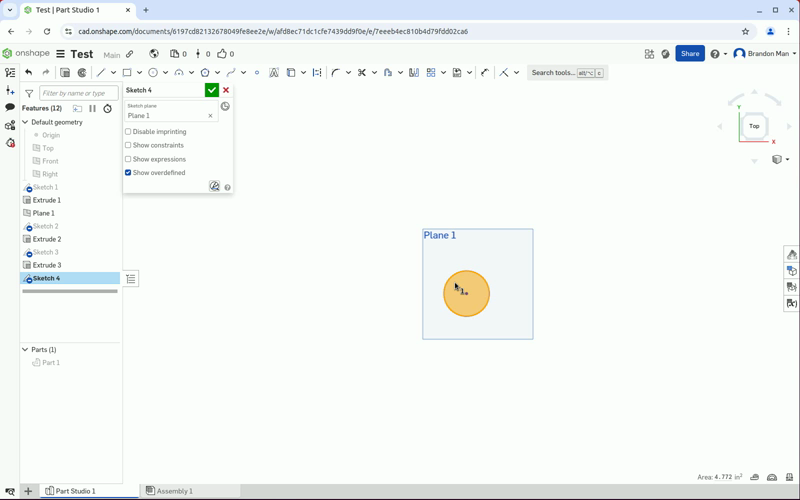
scroll(-6)
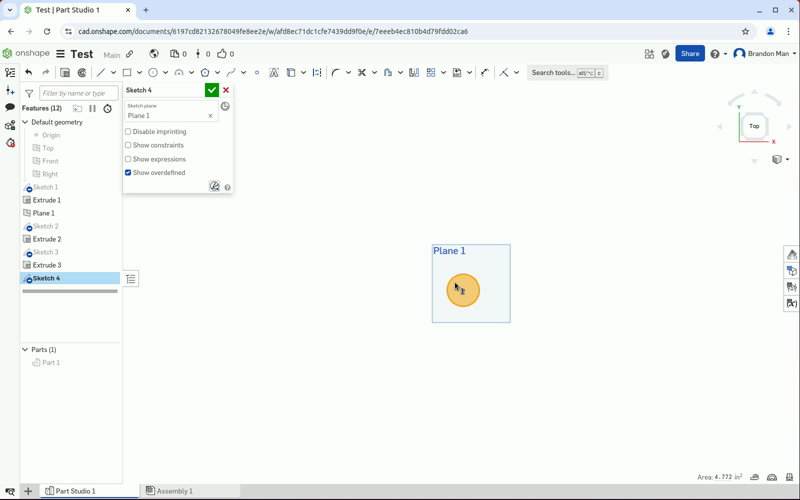
scroll(-6)
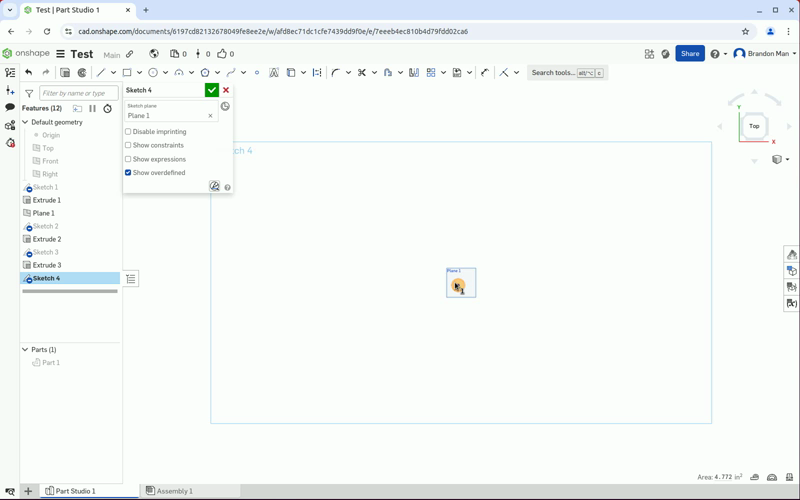
mouse_move(73, 352)
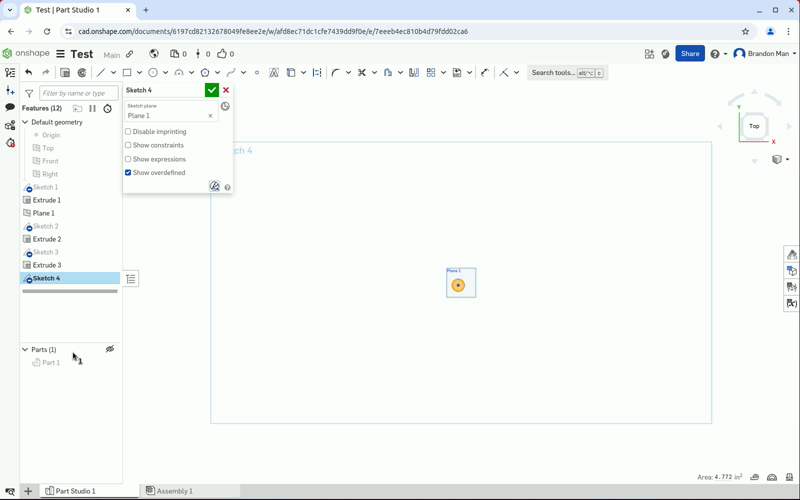
key(shift+y)
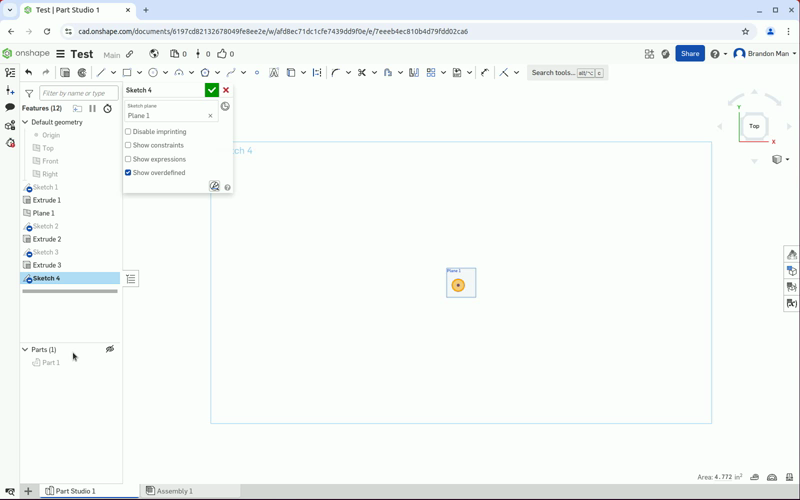
key(shift+e)
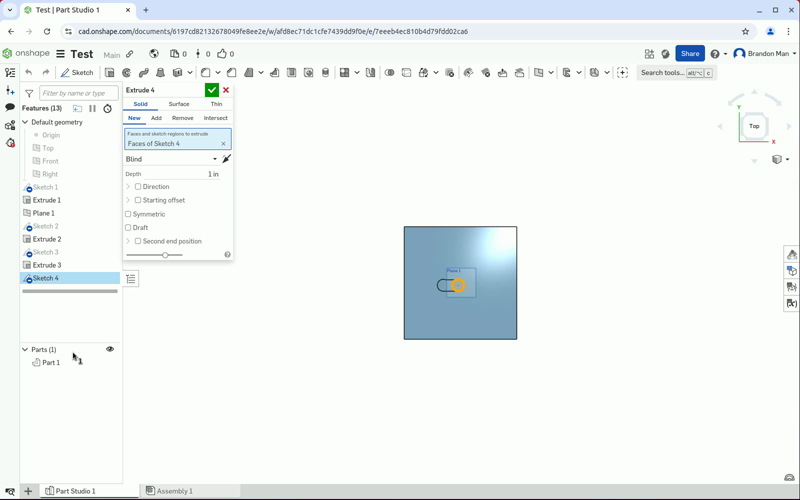
mouse_move(143, 106)
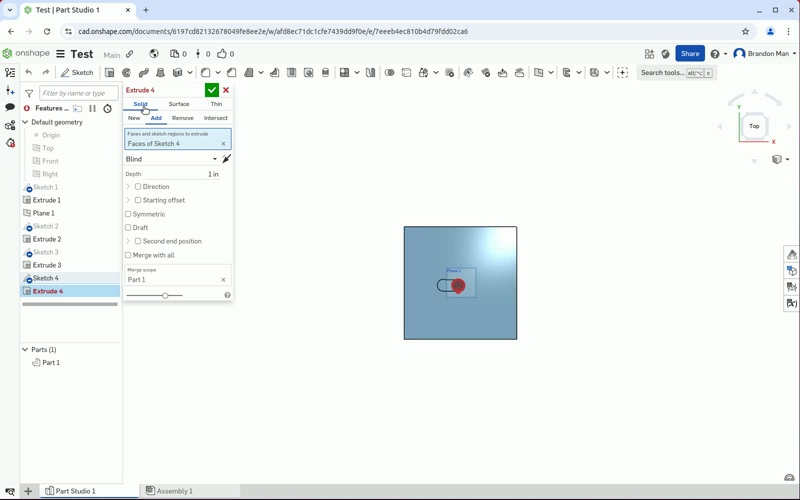
click(143, 106)
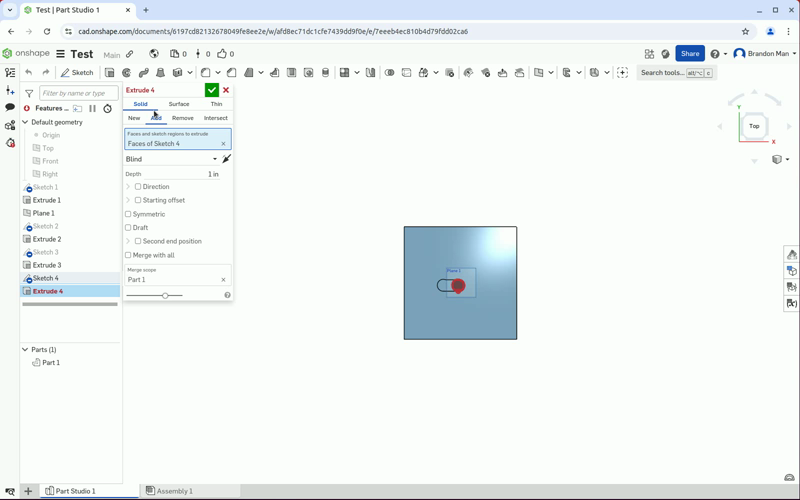
mouse_move(186, 120)
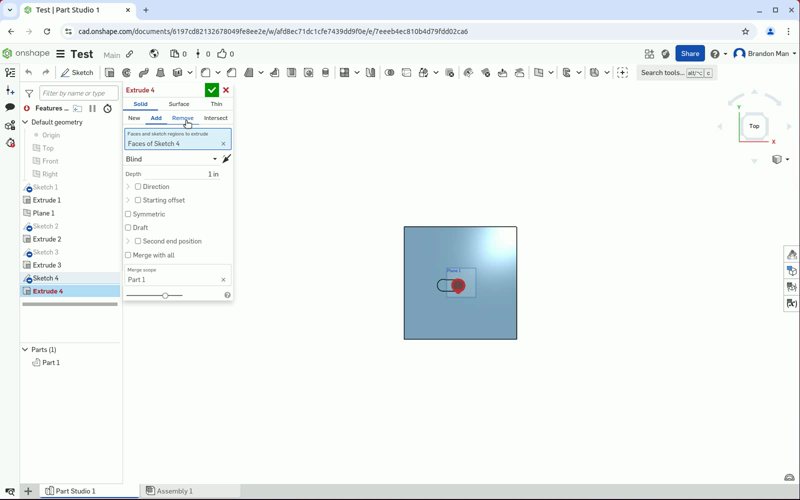
click(186, 120)
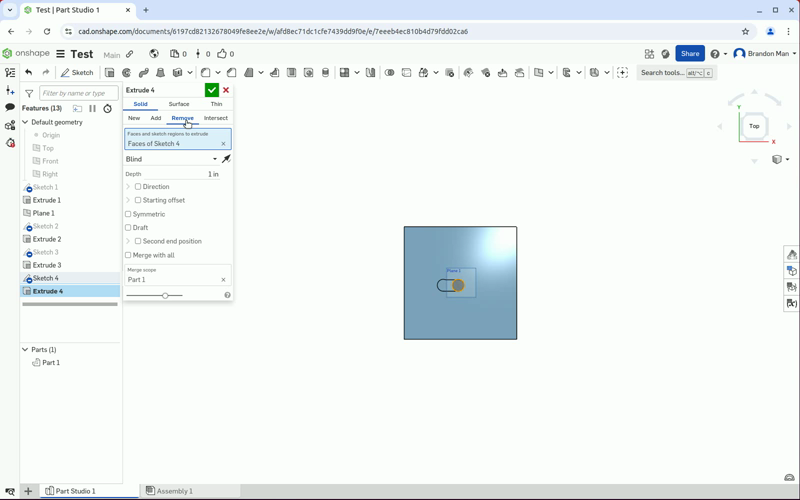
key(tab, 4)
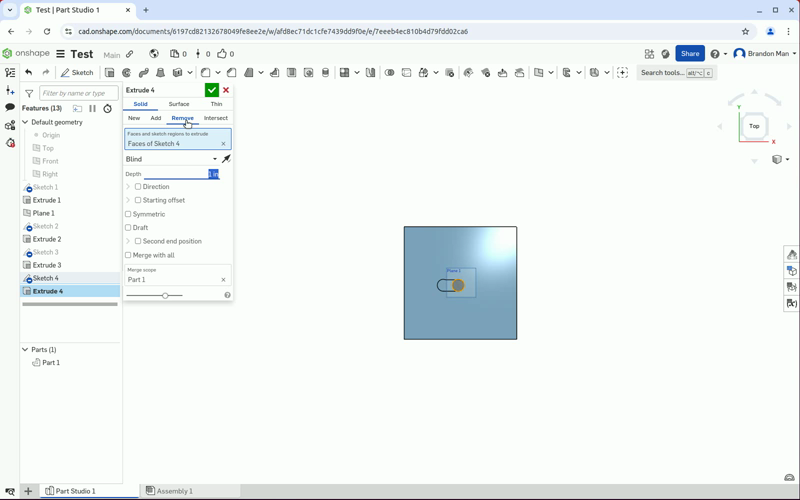
text(6.74)
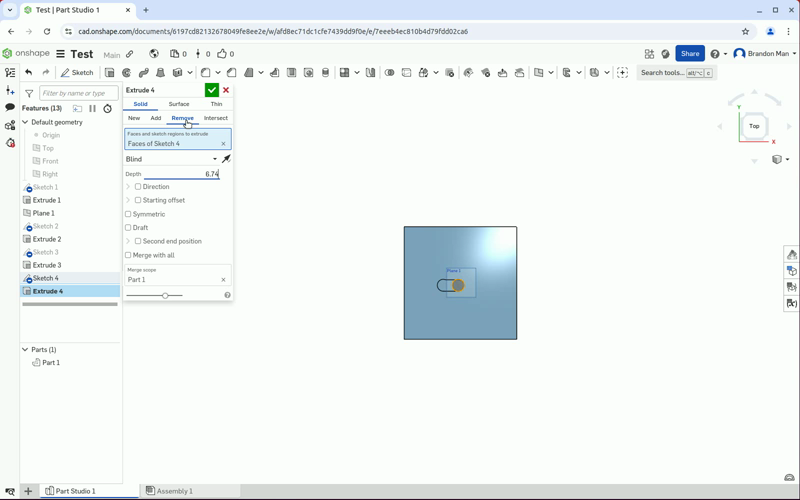
key(tab, 6)
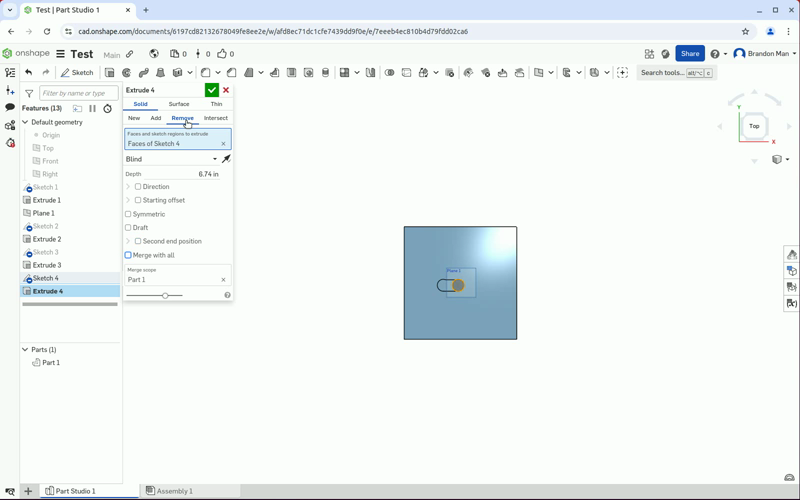
key(space)
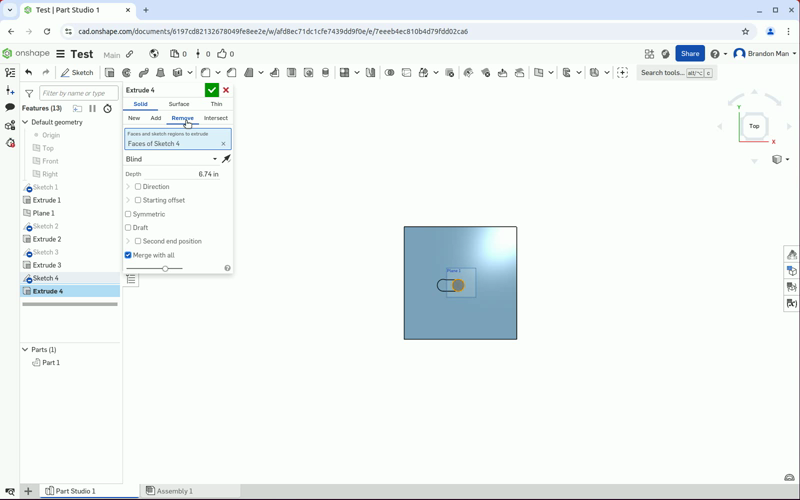
key(enter)
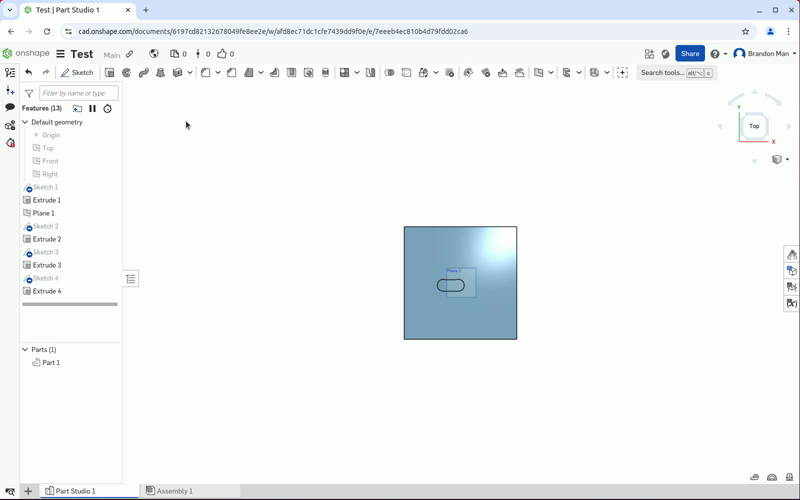
key(shift+h)
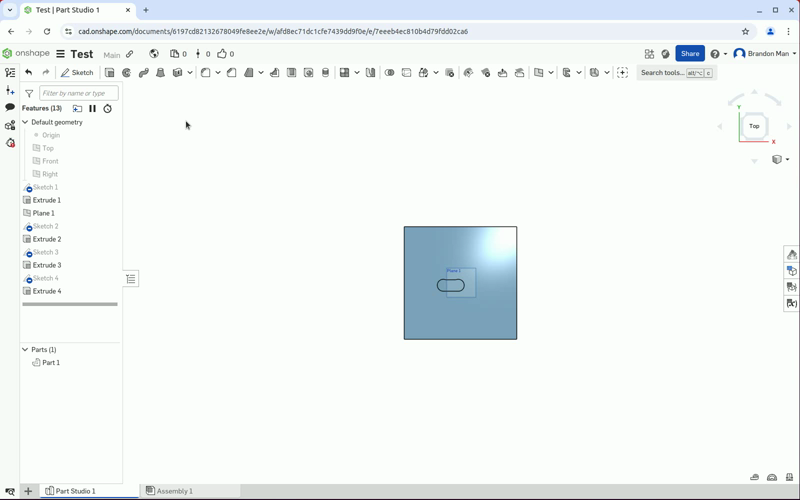
key(shift+h)
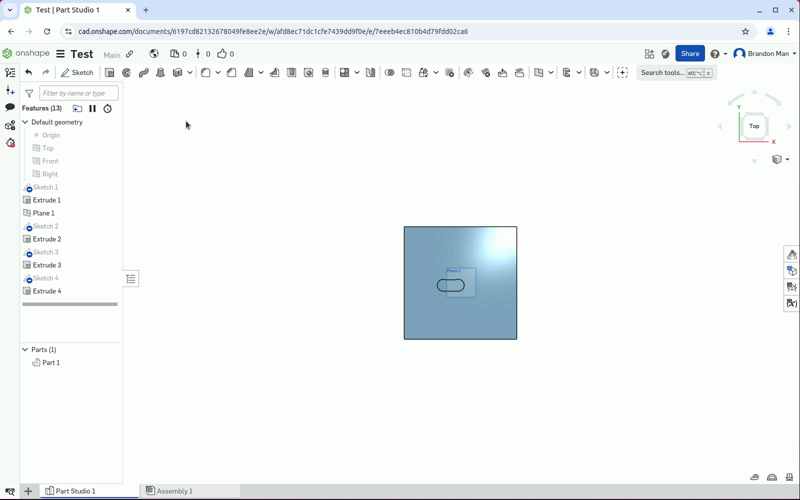
key(shift+7)
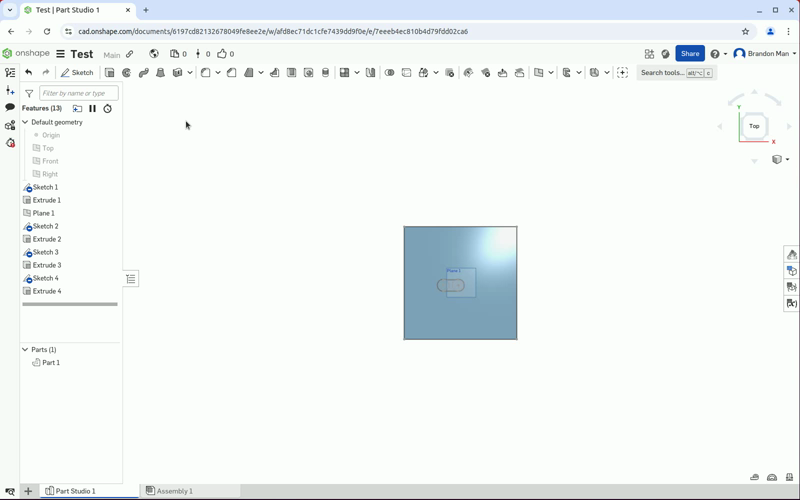
key(up, 3)
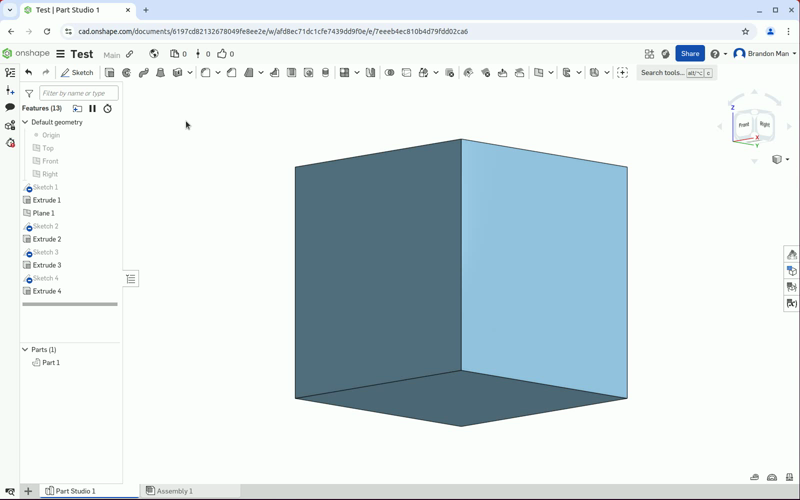
key(left, 3)
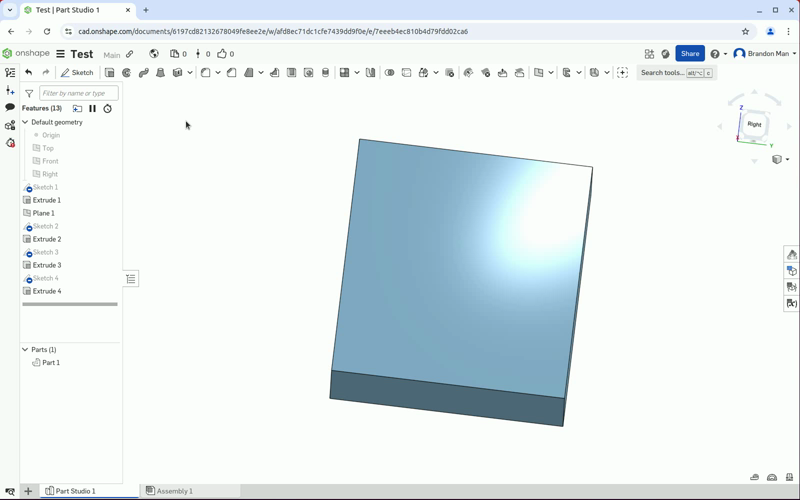
key(right, 3)
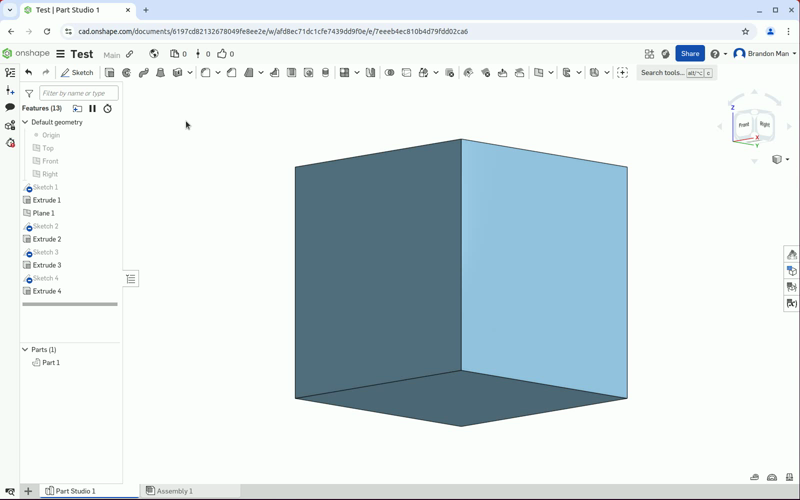
key(down, 3)
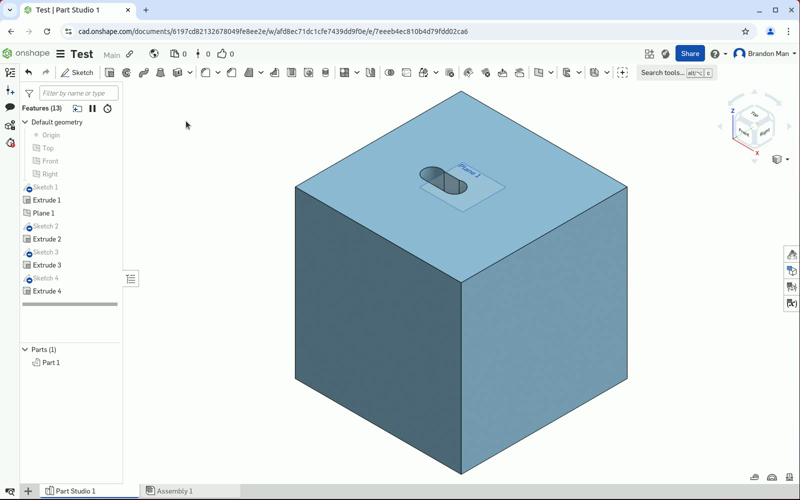
mouse_move(73, 189)
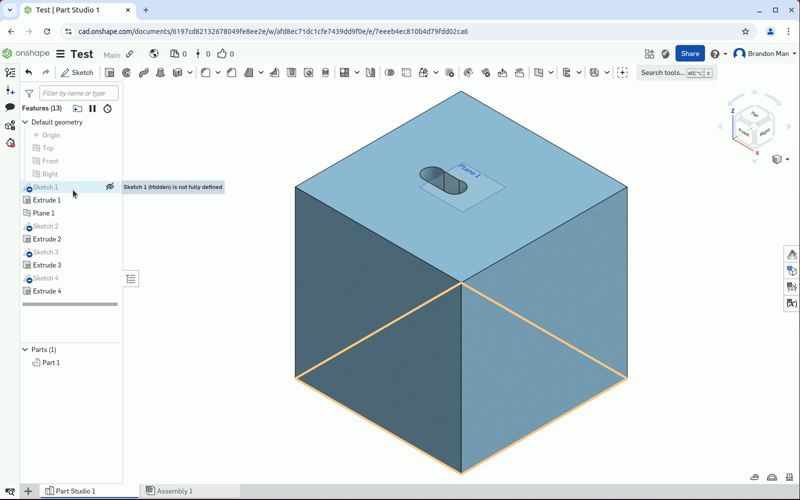
click(73, 189)